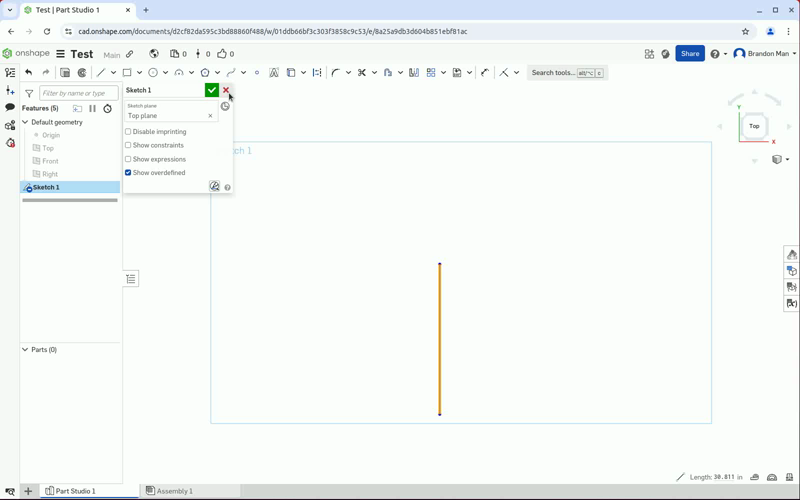
key(shift+h)
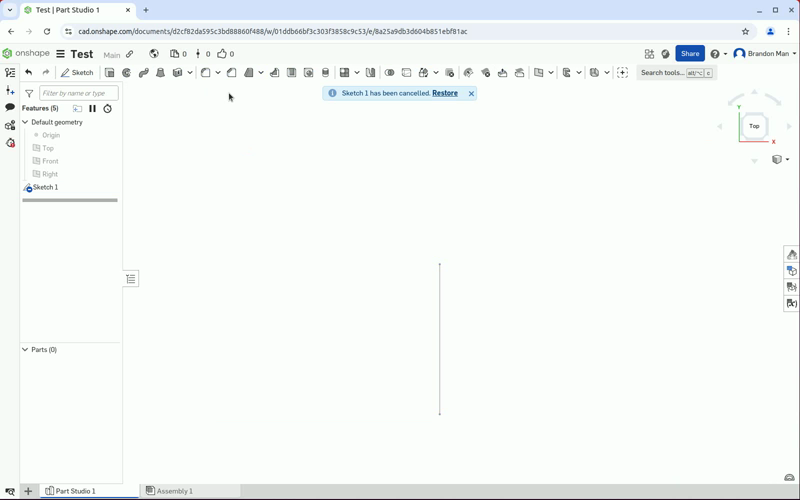
key(shift+s)
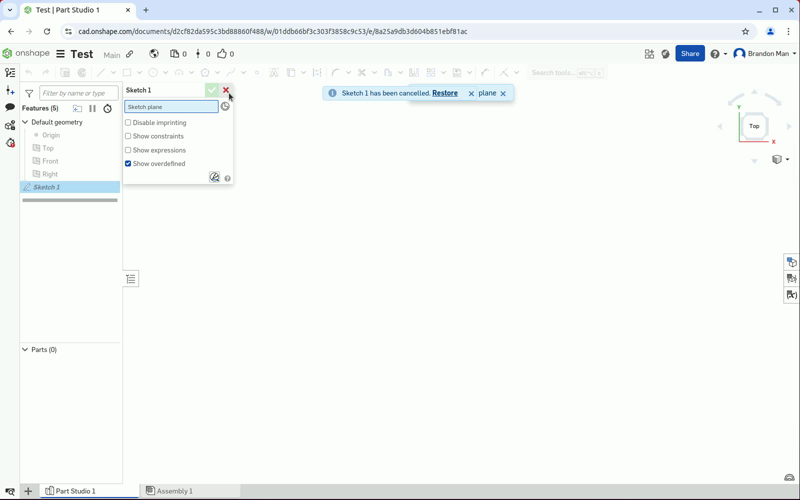
mouse_move(73, 150)
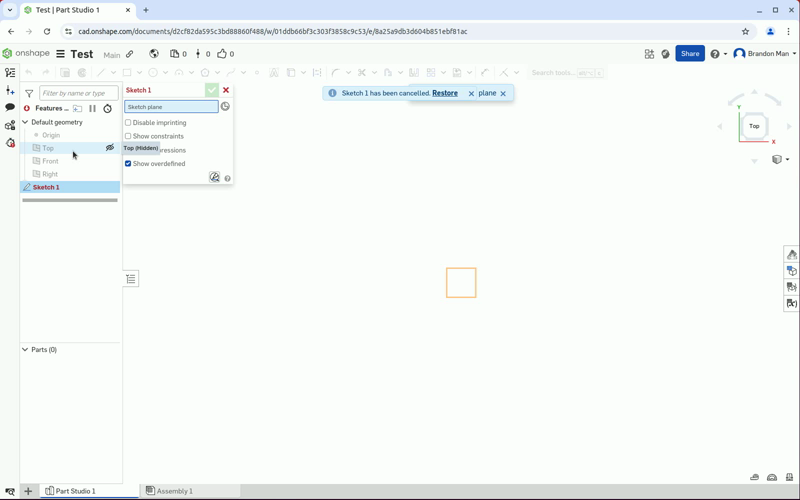
click(73, 150)
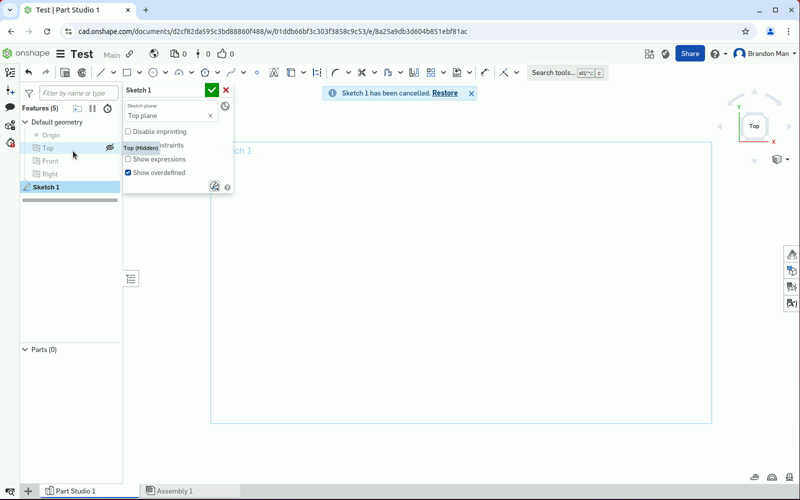
mouse_move(73, 352)
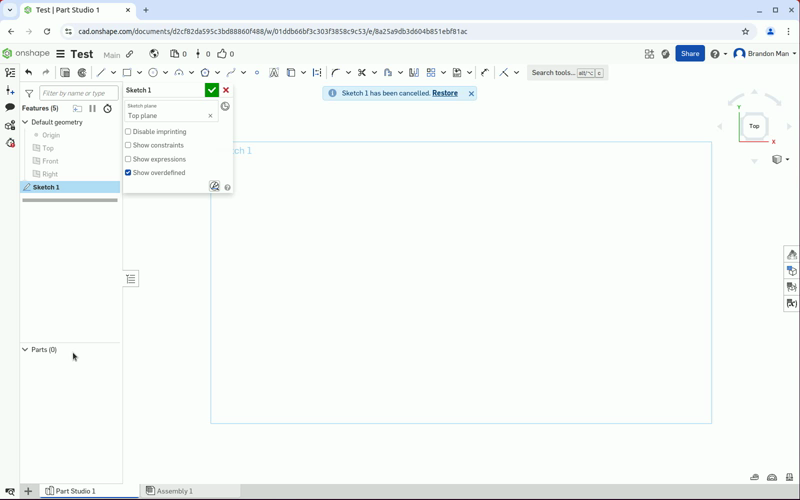
key(y)
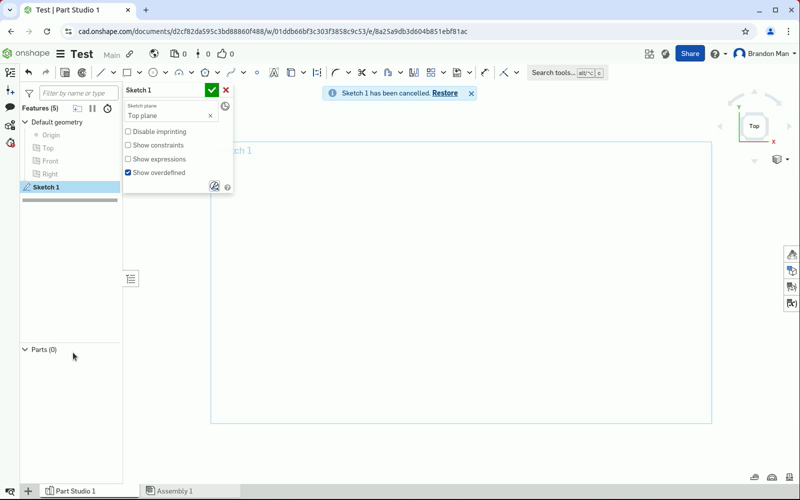
key(c)
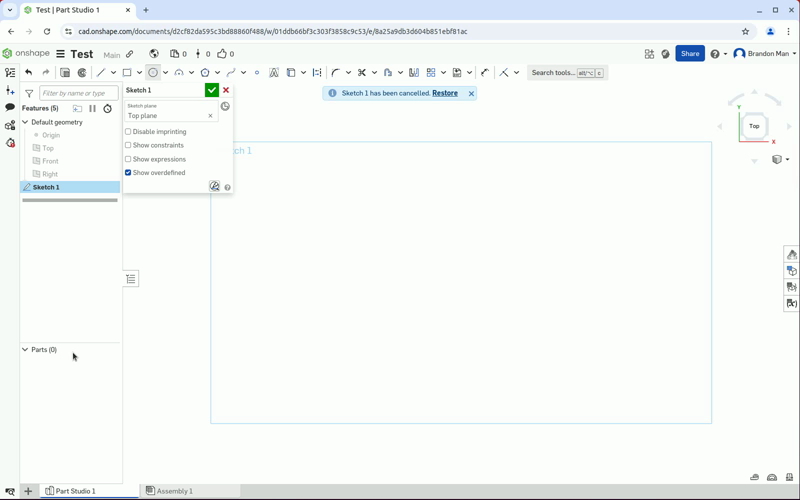
key_down(shift)
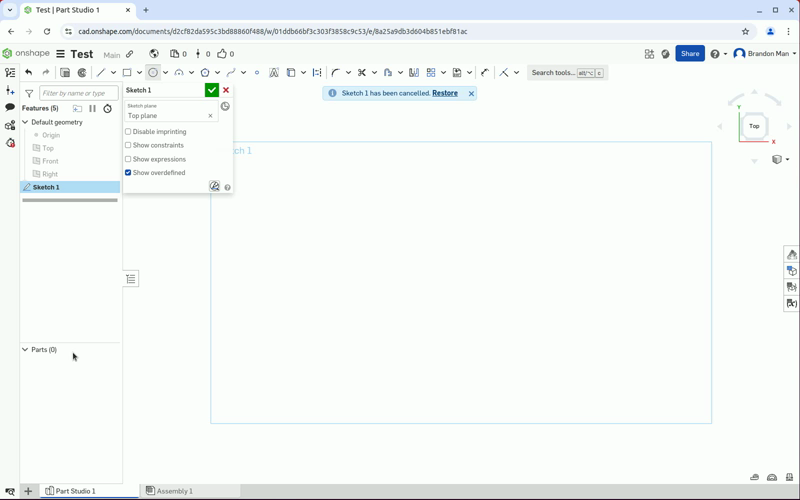
mouse_move(461, 282)
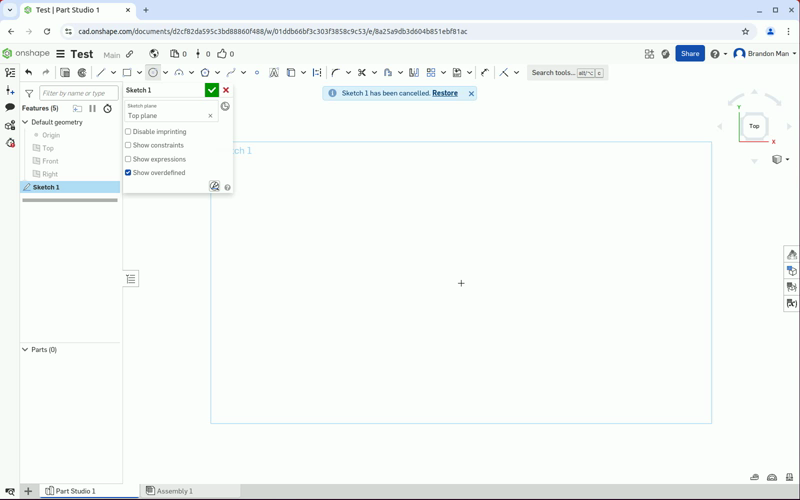
click(461, 282)
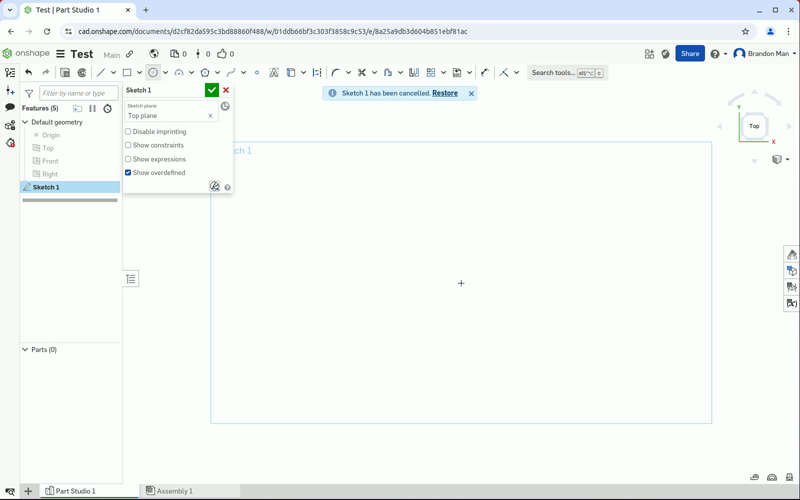
key_up(shift)
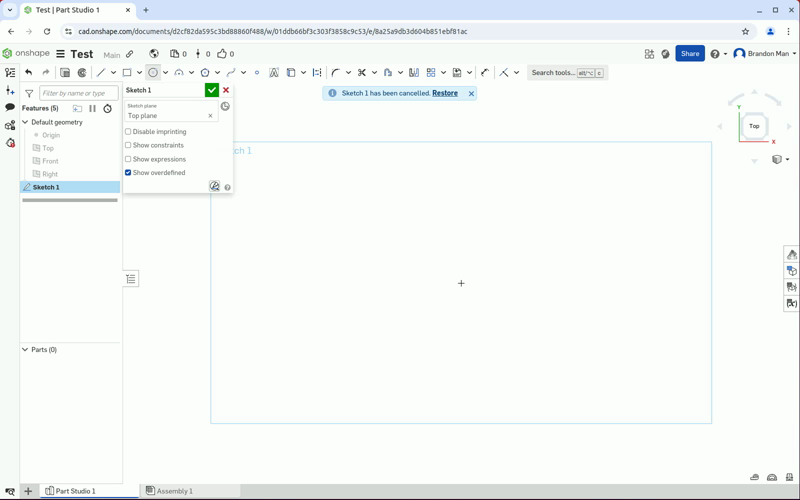
mouse_move(574, 282)
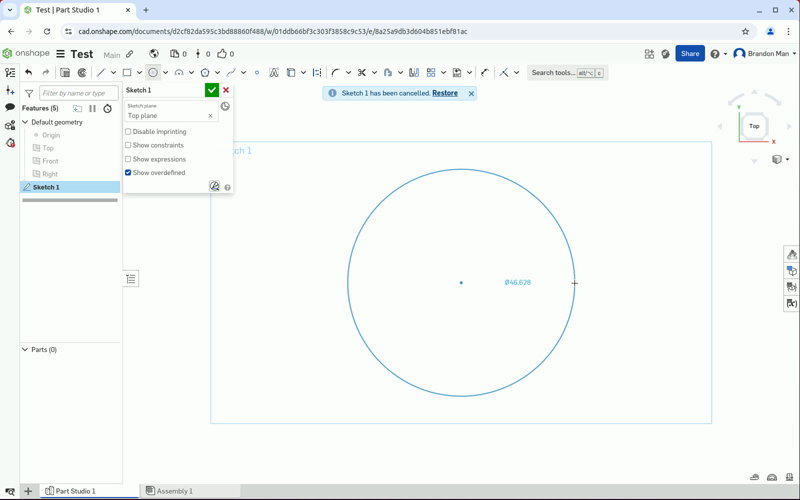
click(574, 282)
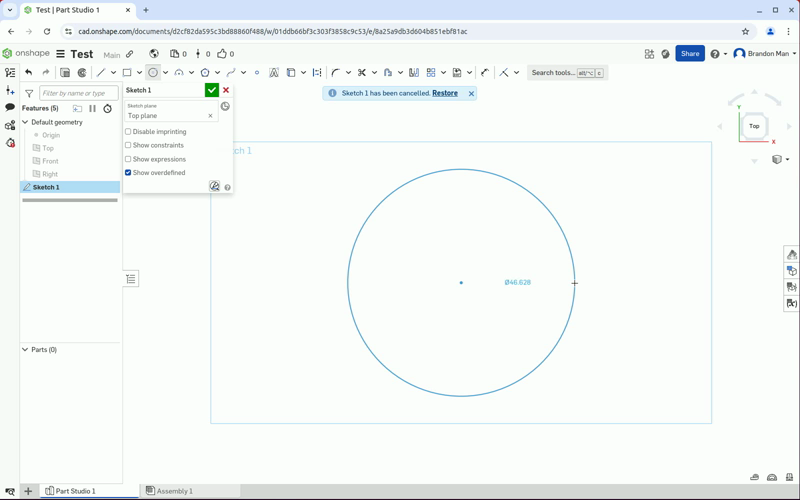
key(esc)
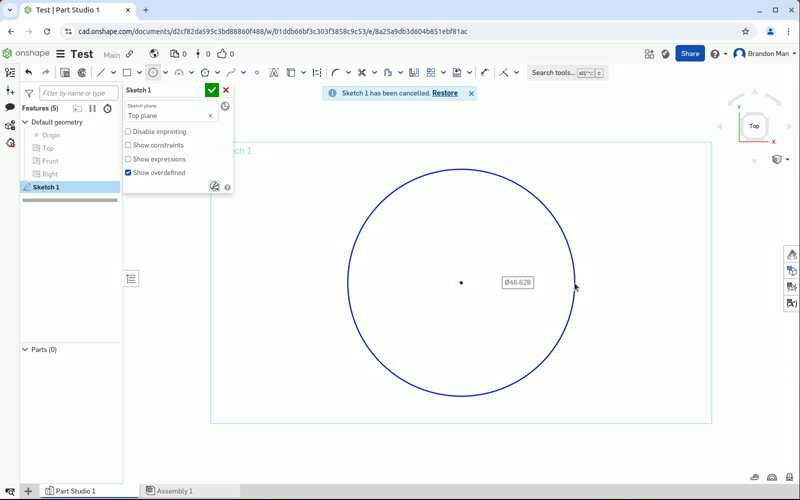
key(c)
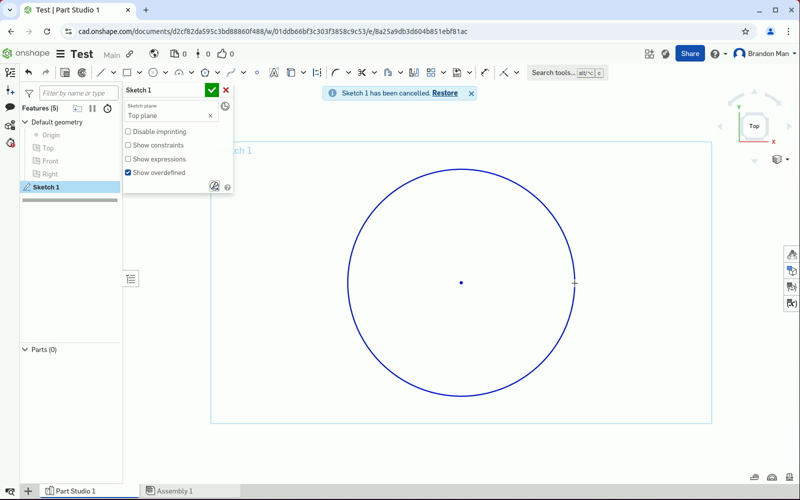
key_down(shift)
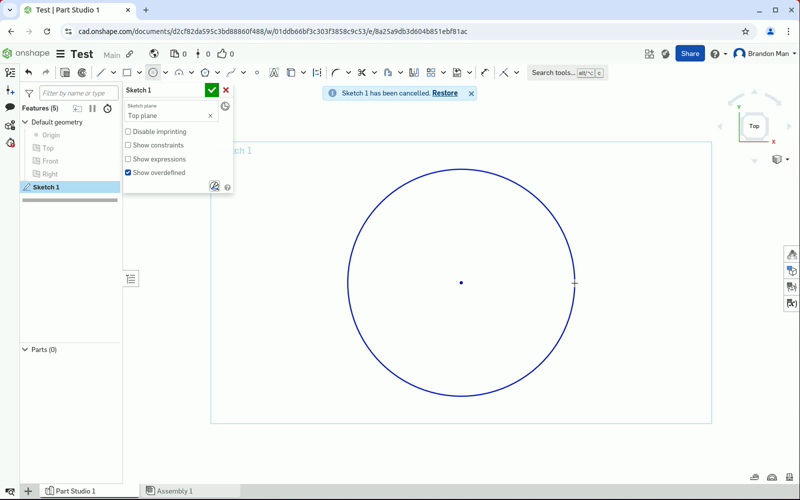
mouse_move(461, 282)
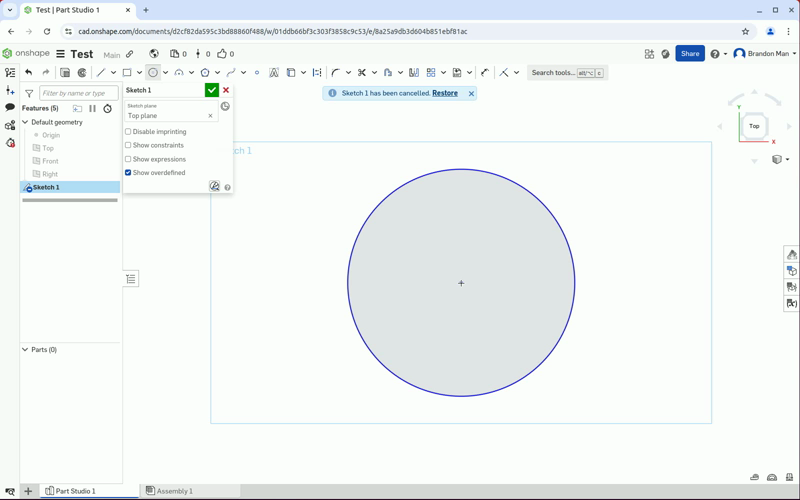
click(461, 282)
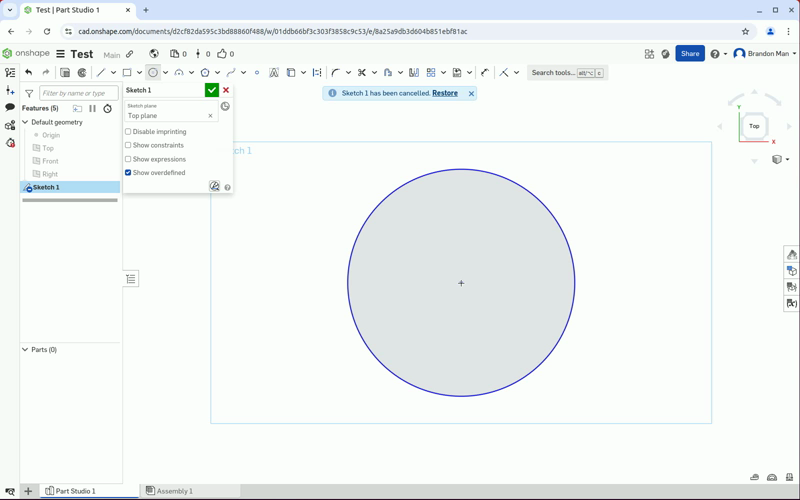
key_up(shift)
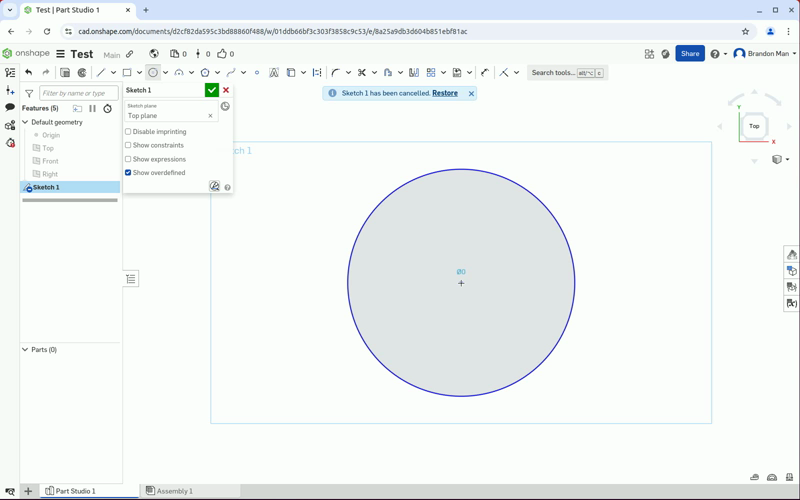
mouse_move(529, 282)
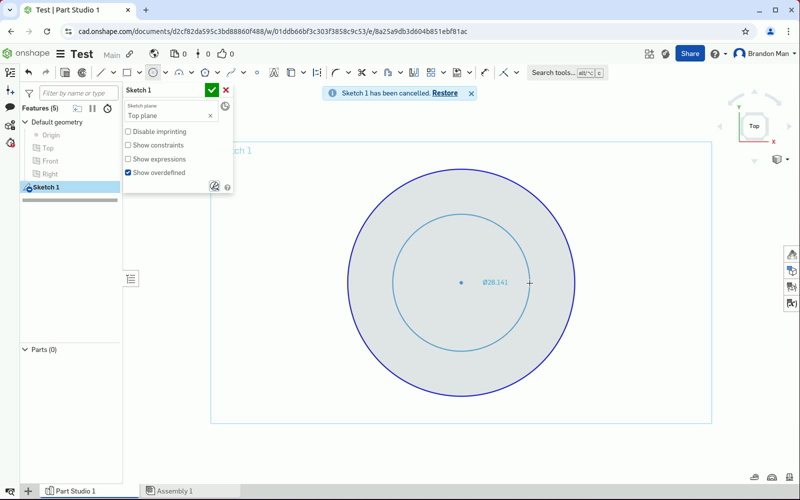
click(529, 282)
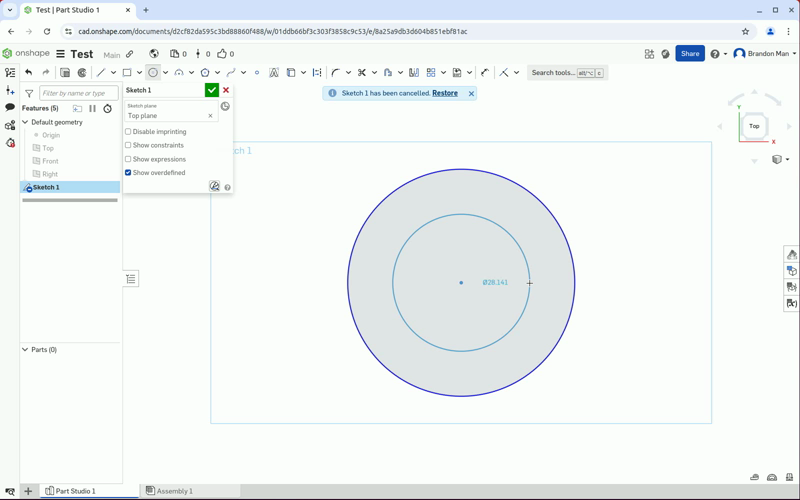
key(esc)
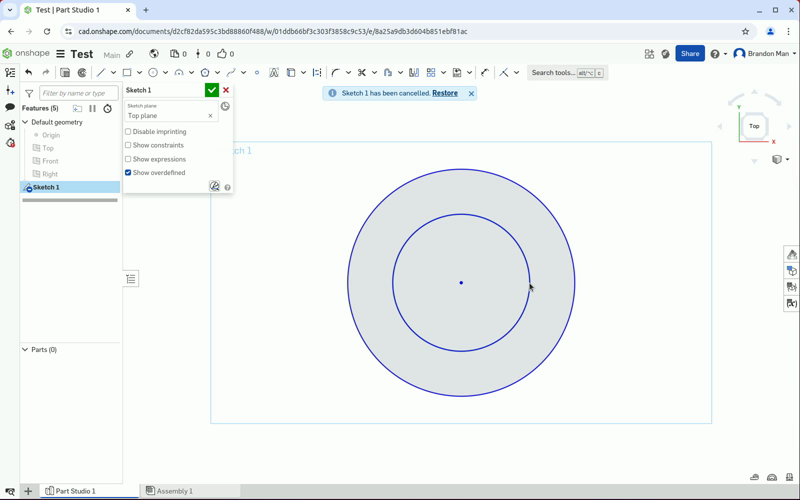
mouse_move(394, 214)
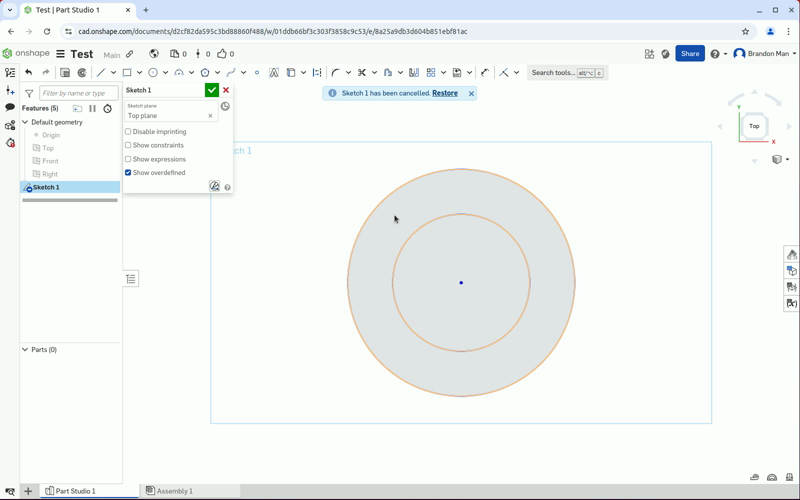
click(394, 214)
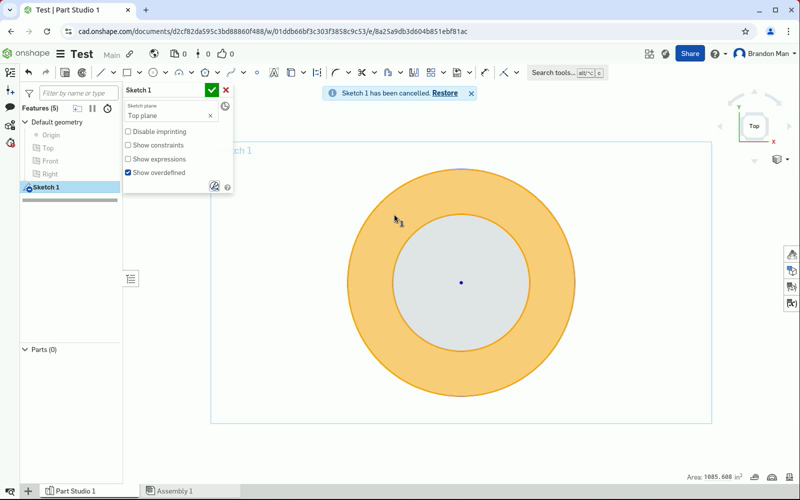
mouse_move(73, 352)
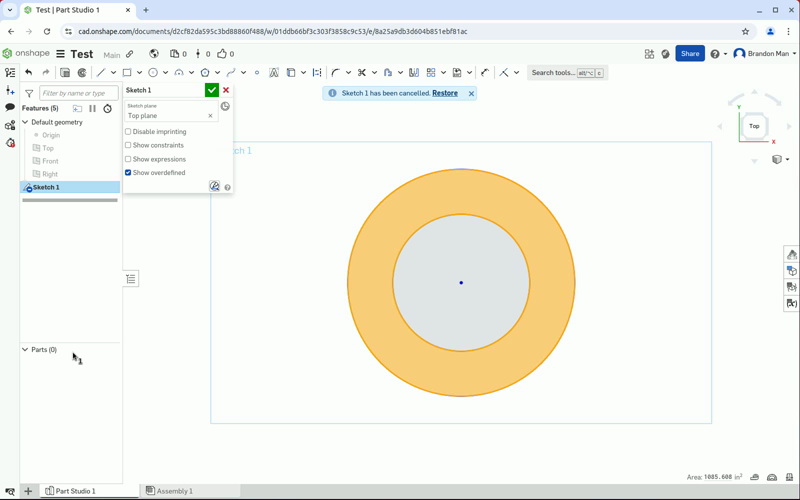
key(shift+y)
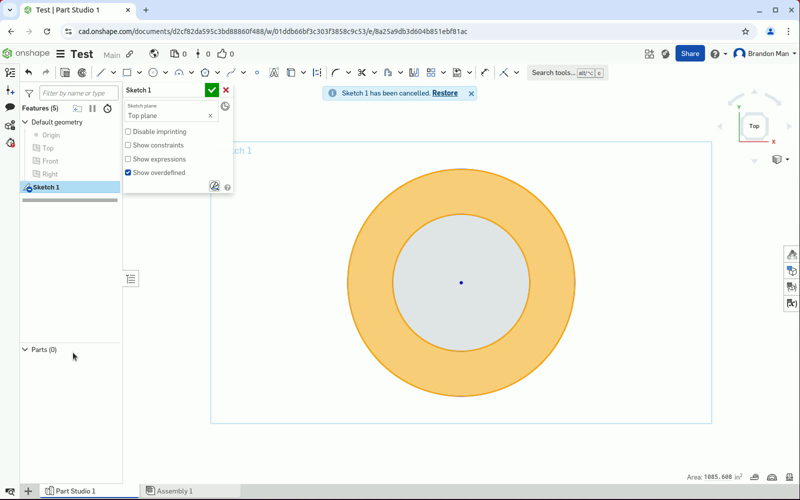
key(shift+e)
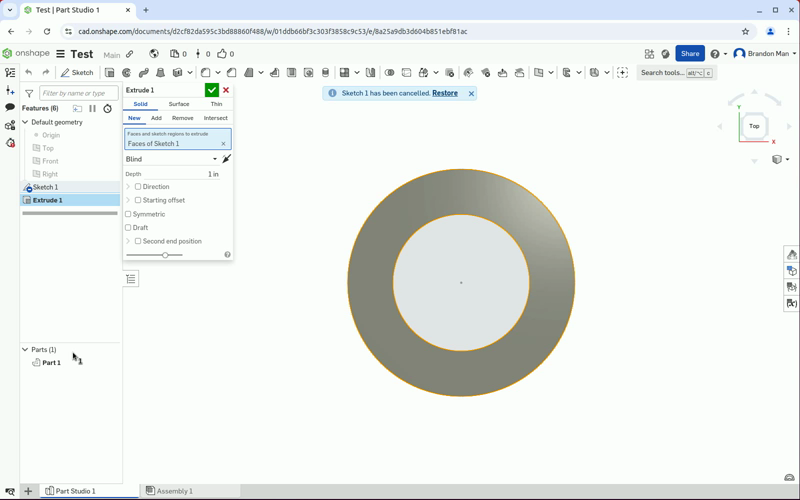
mouse_move(143, 106)
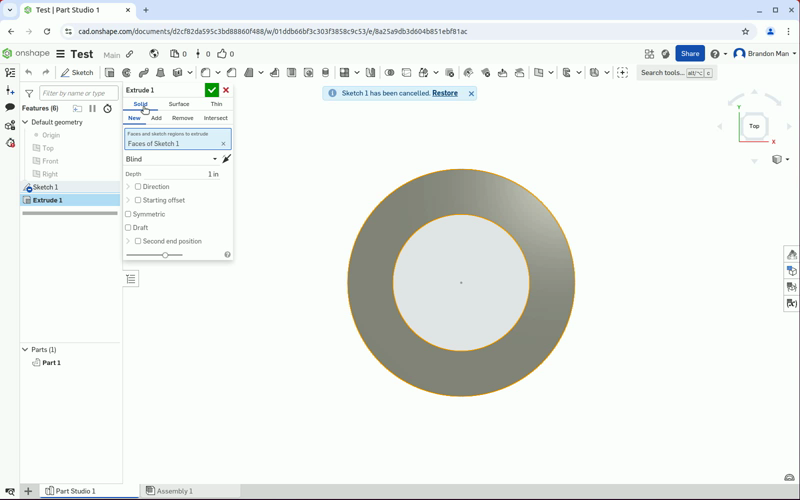
click(143, 106)
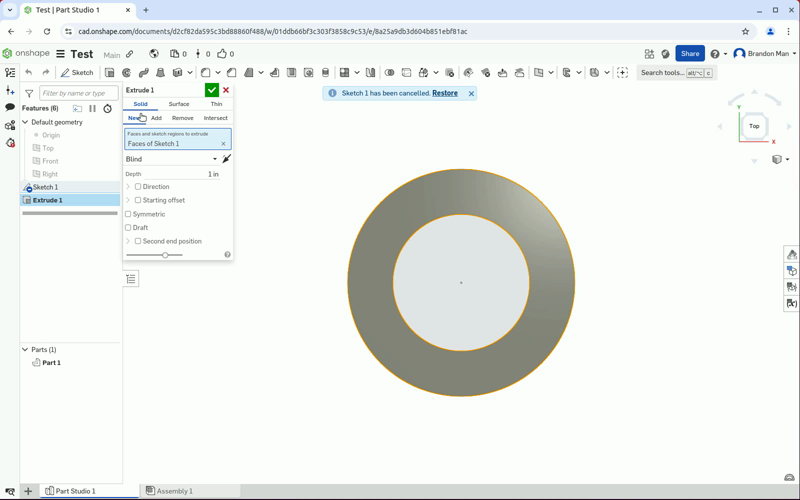
mouse_move(137, 120)
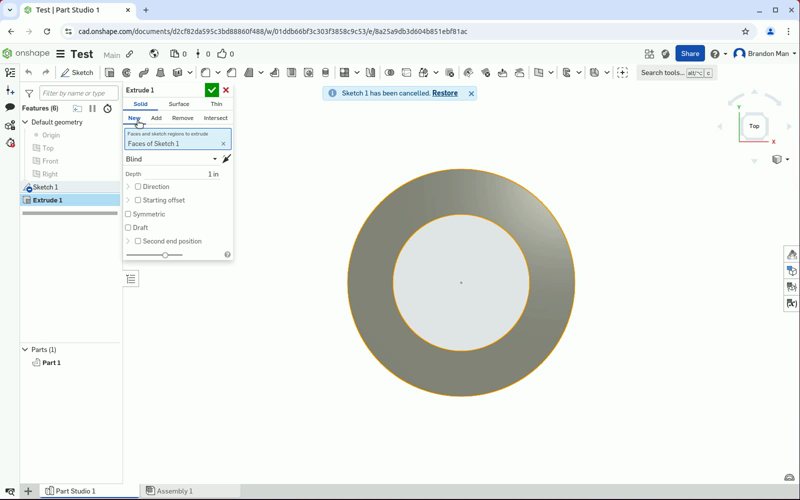
click(137, 120)
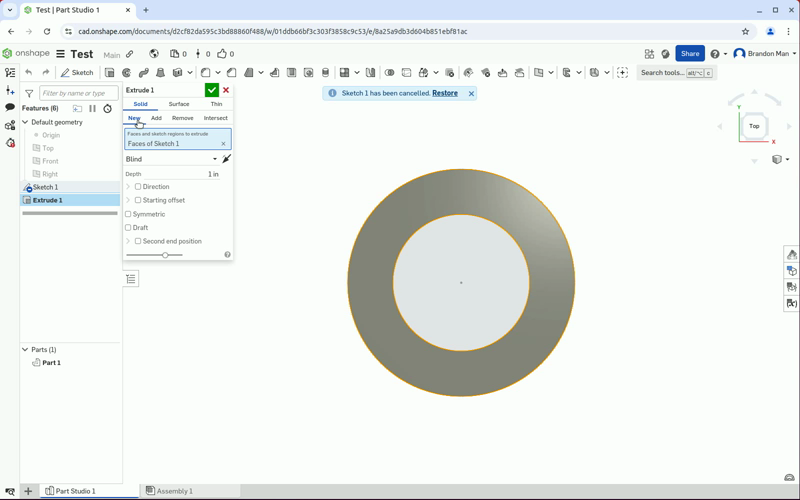
key(tab, 4)
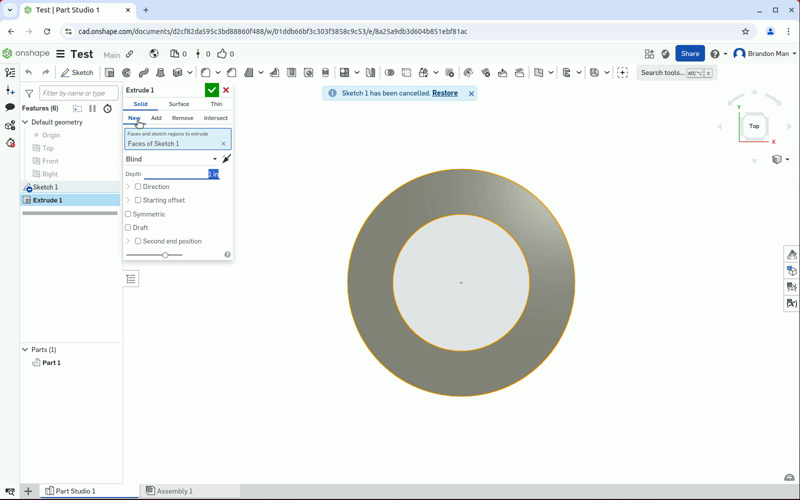
text(1.685)
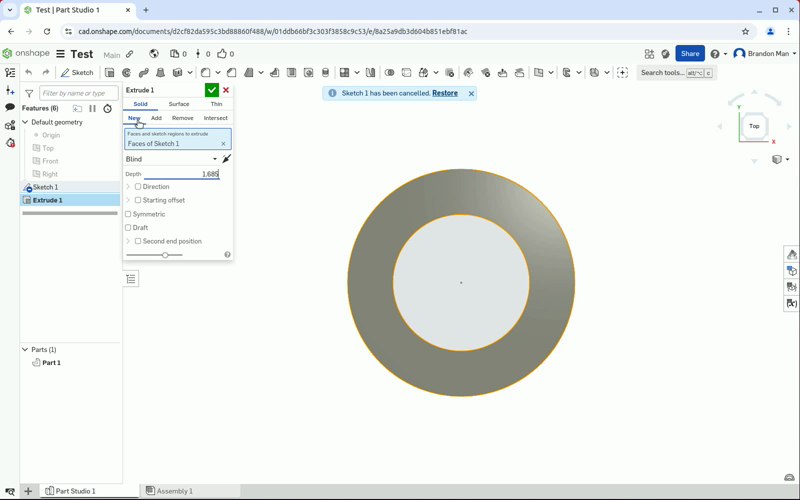
key(enter)
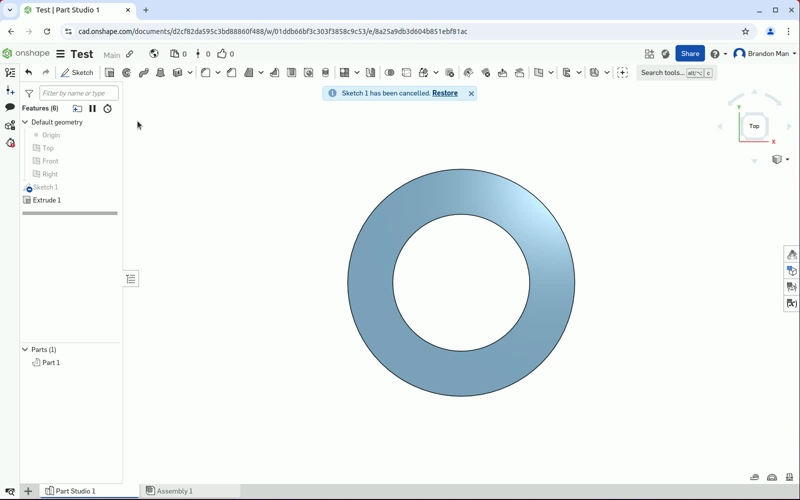
key(shift+h)
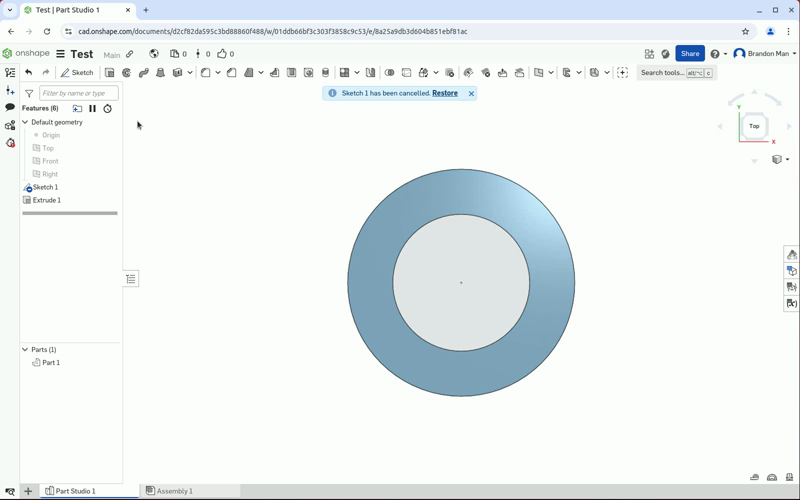
key(shift+h)
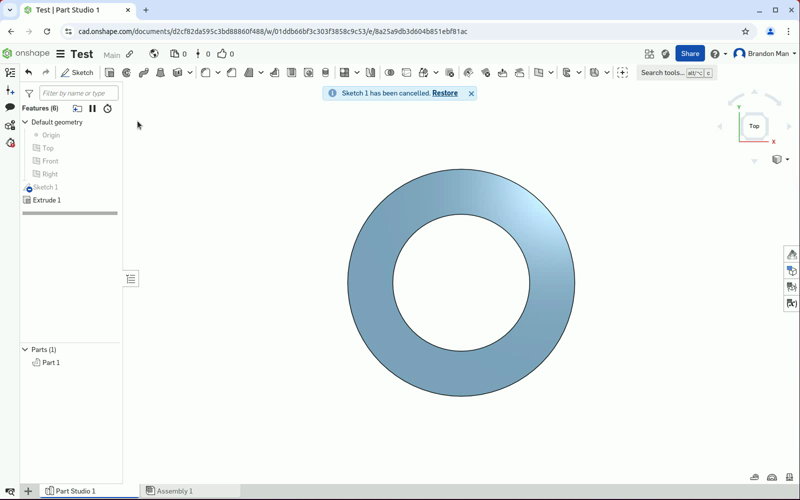
mouse_move(73, 189)
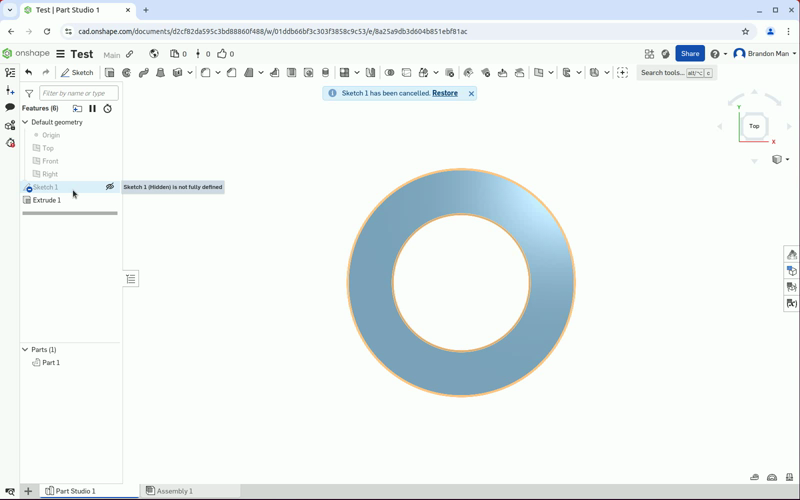
click(73, 189)
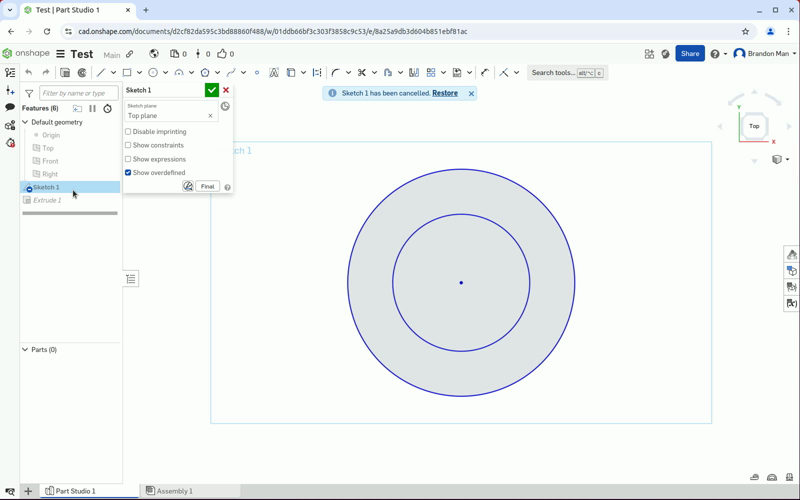
mouse_move(229, 92)
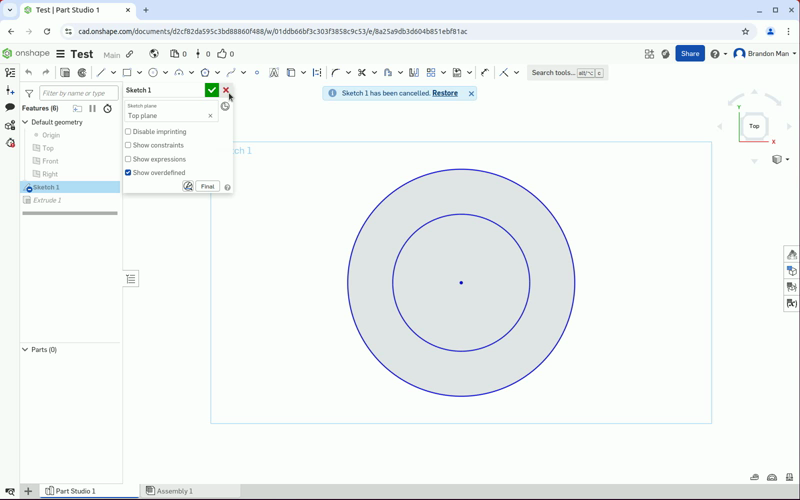
click(229, 92)
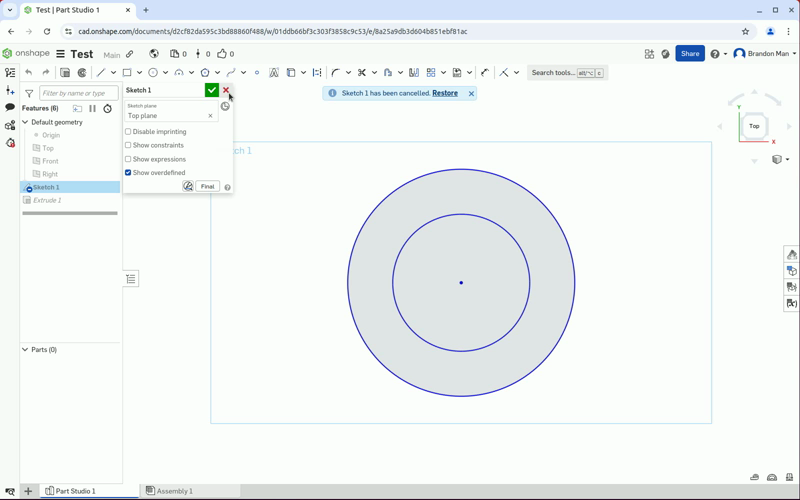
key(shift+s)
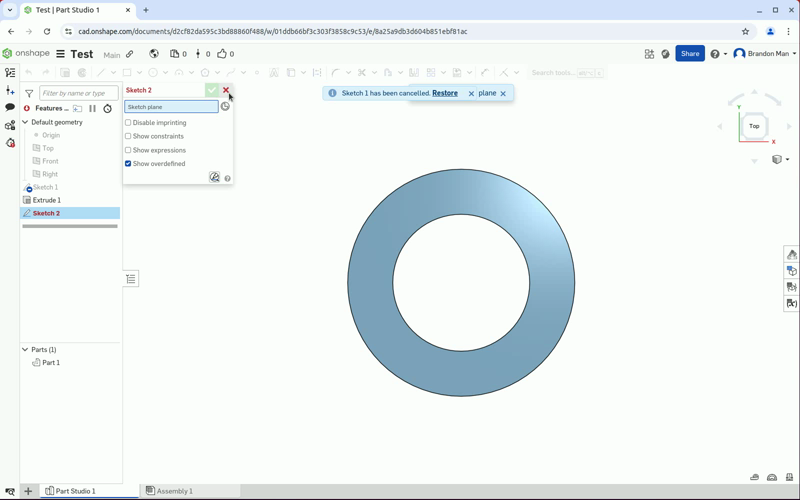
mouse_move(73, 150)
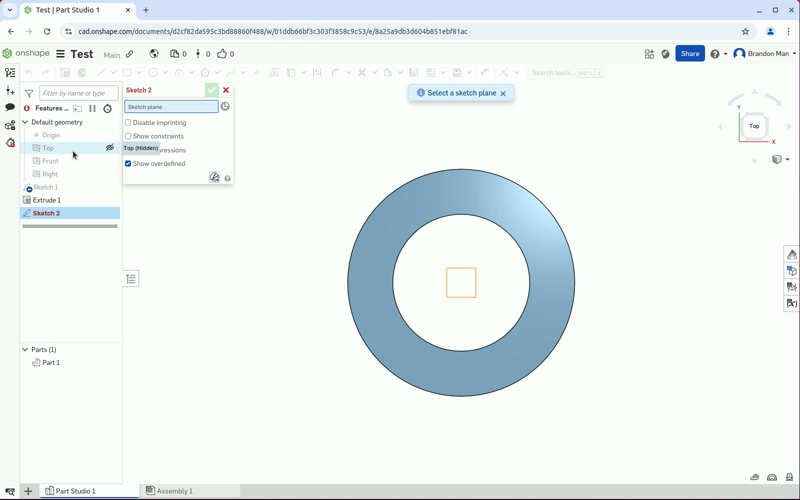
click(73, 150)
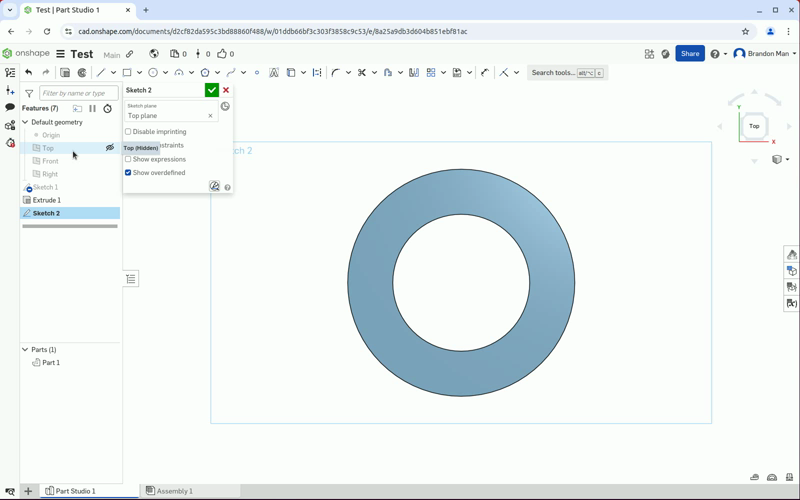
mouse_move(73, 352)
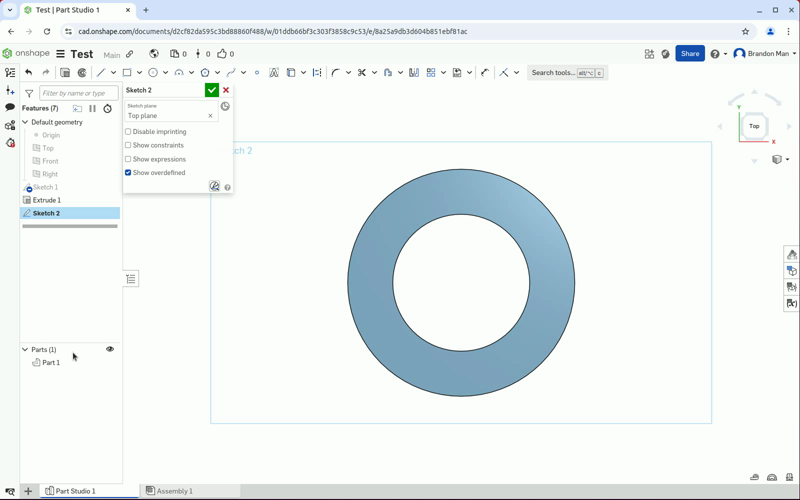
key(y)
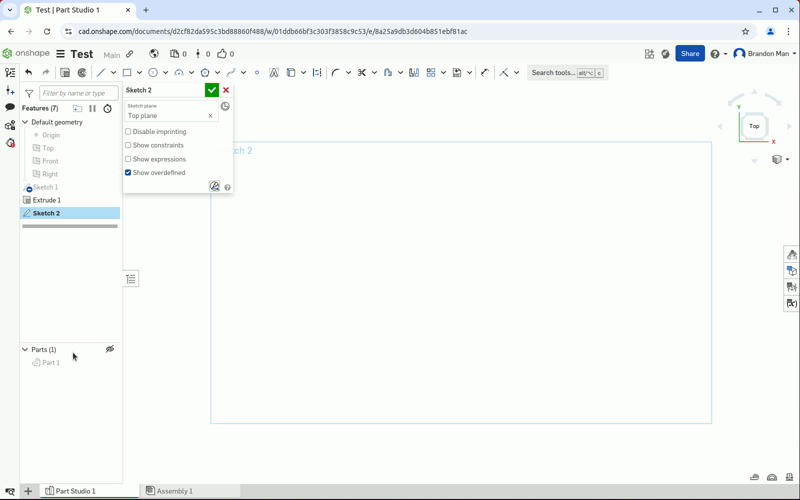
key(c)
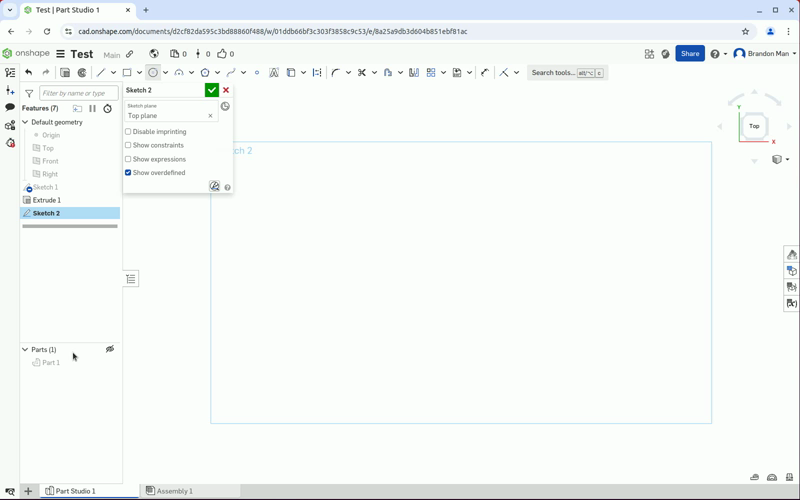
key_down(shift)
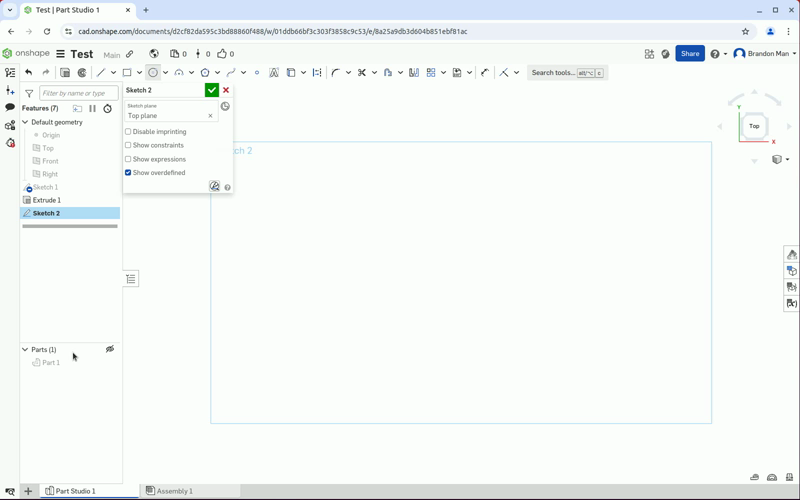
mouse_move(461, 282)
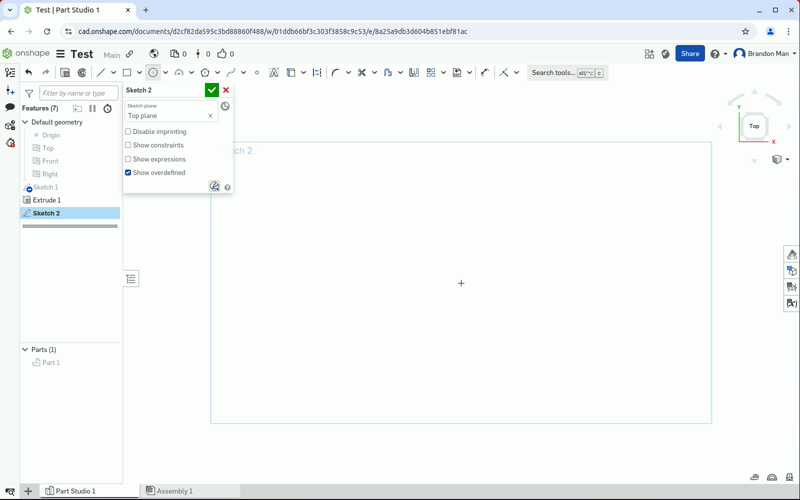
click(461, 282)
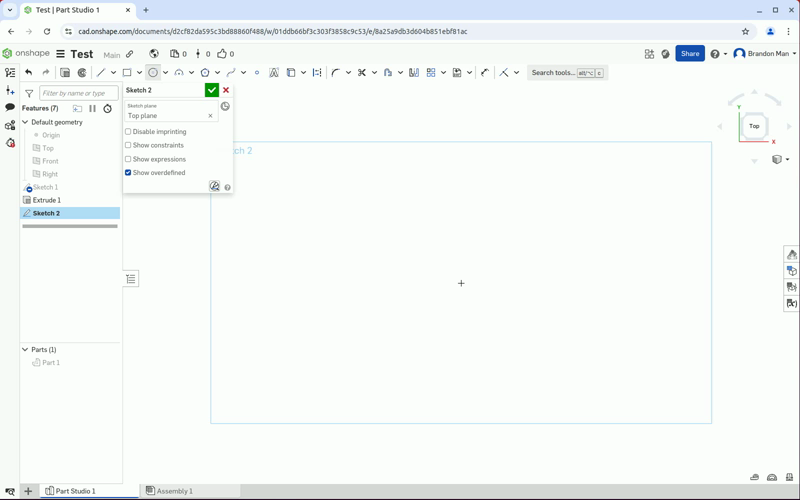
key_up(shift)
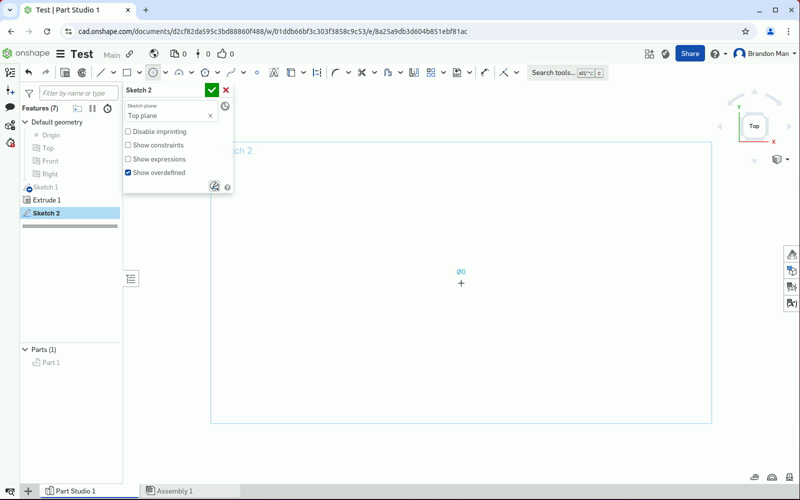
mouse_move(522, 282)
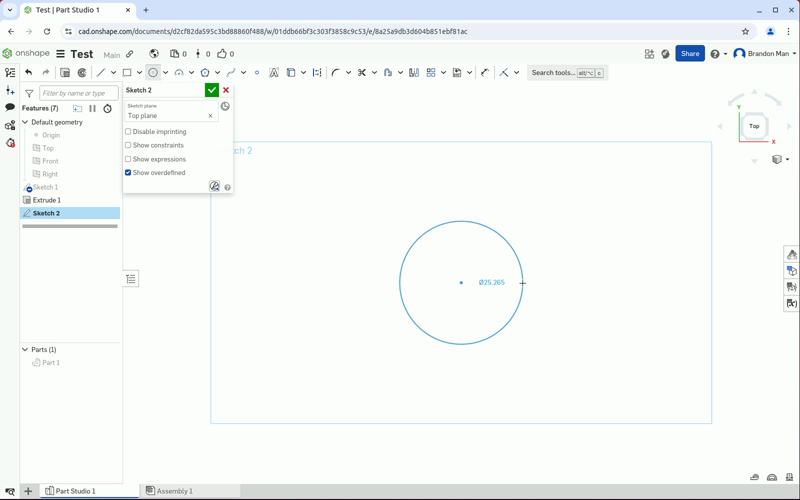
click(522, 282)
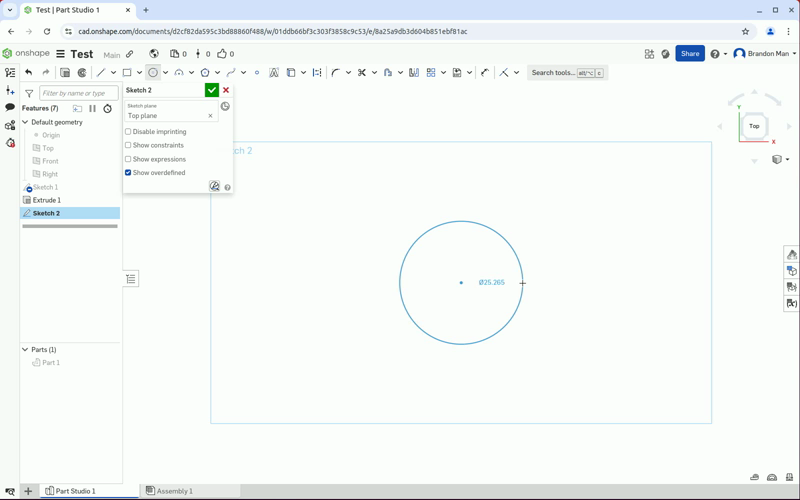
key(esc)
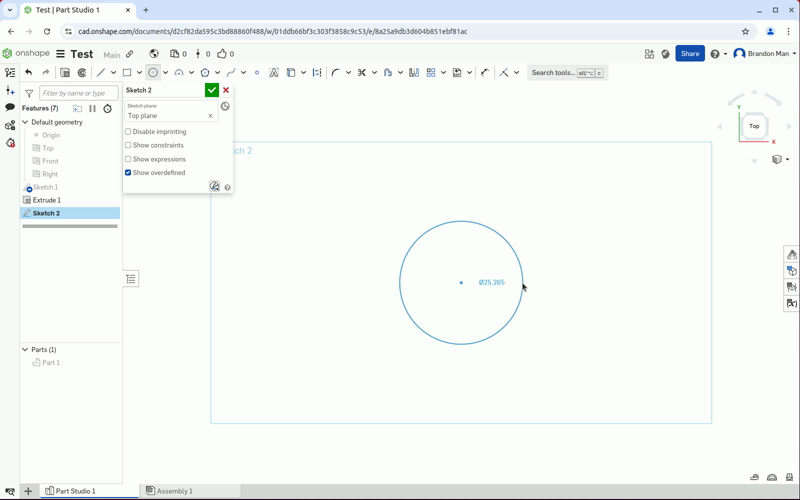
key(c)
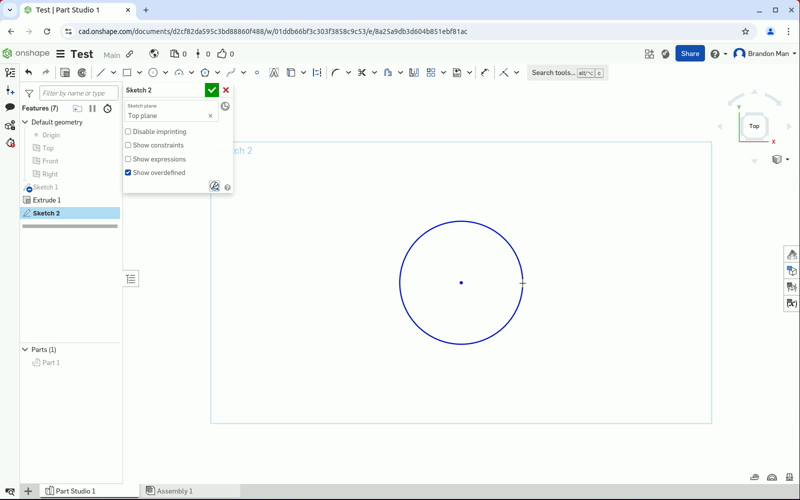
key_down(shift)
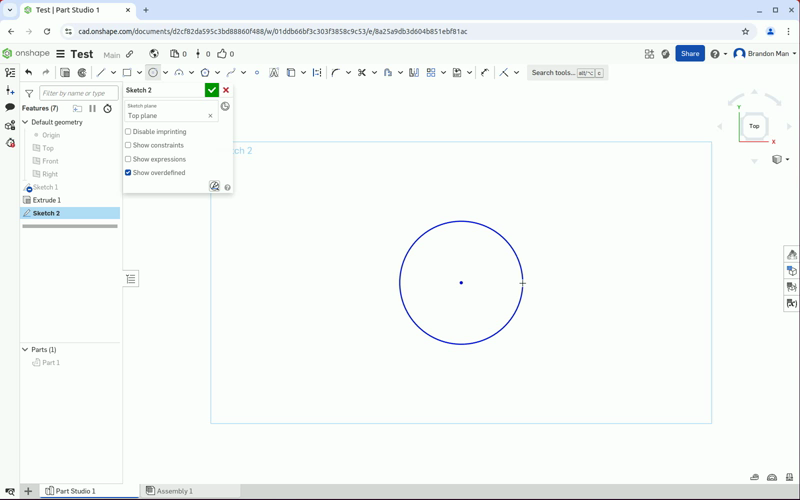
mouse_move(461, 282)
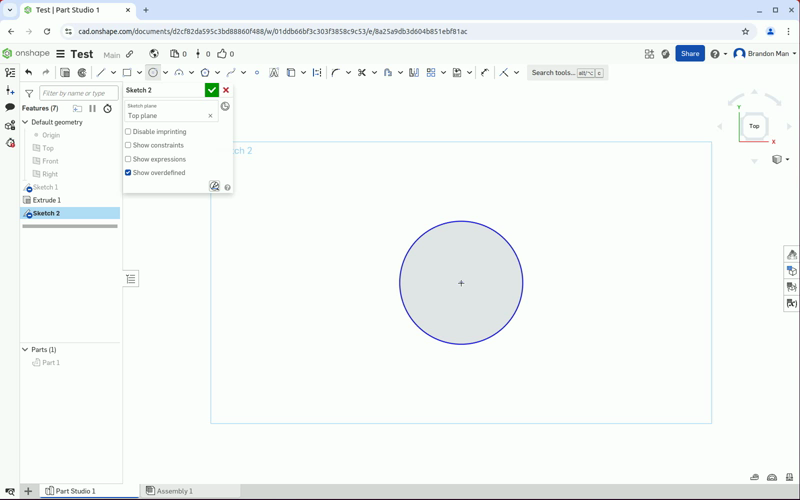
click(461, 282)
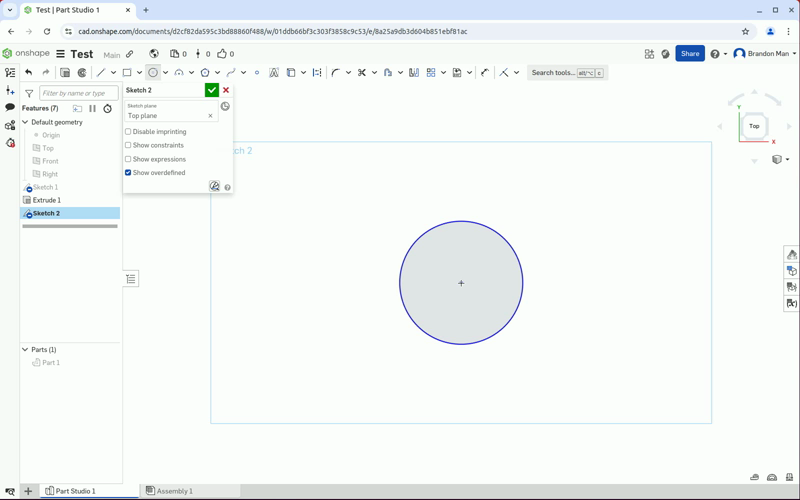
key_up(shift)
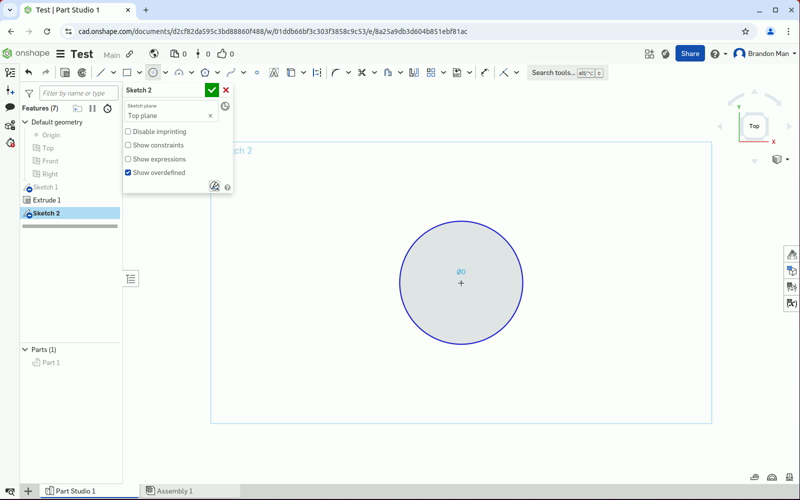
mouse_move(467, 282)
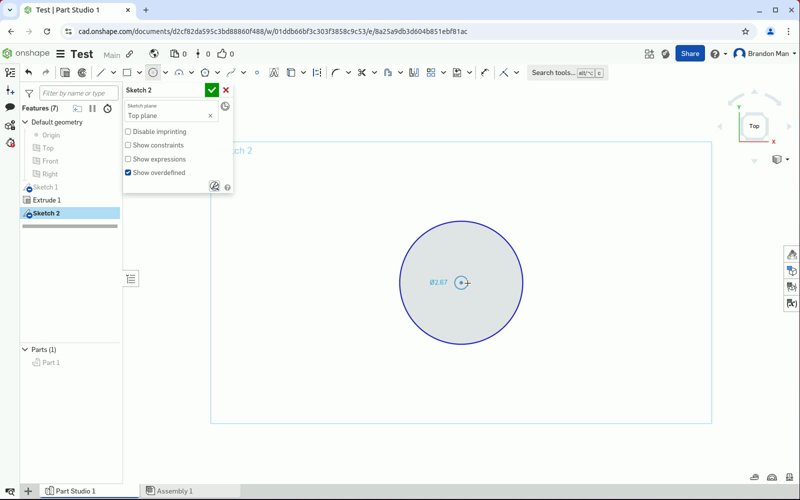
click(467, 282)
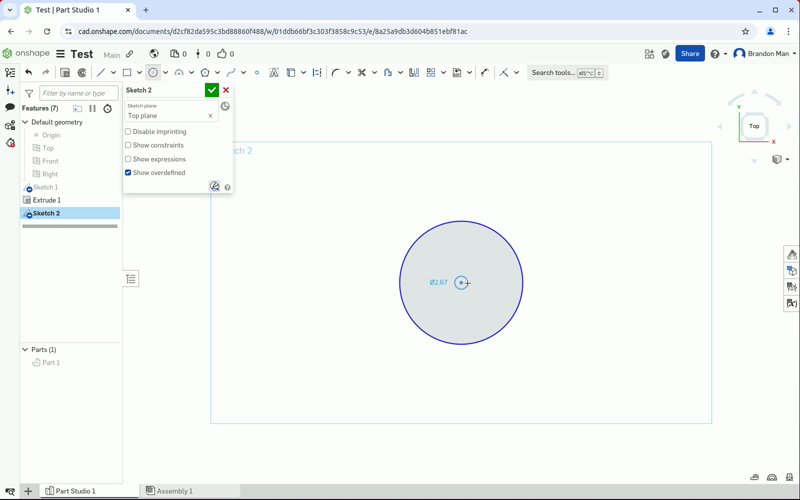
key(esc)
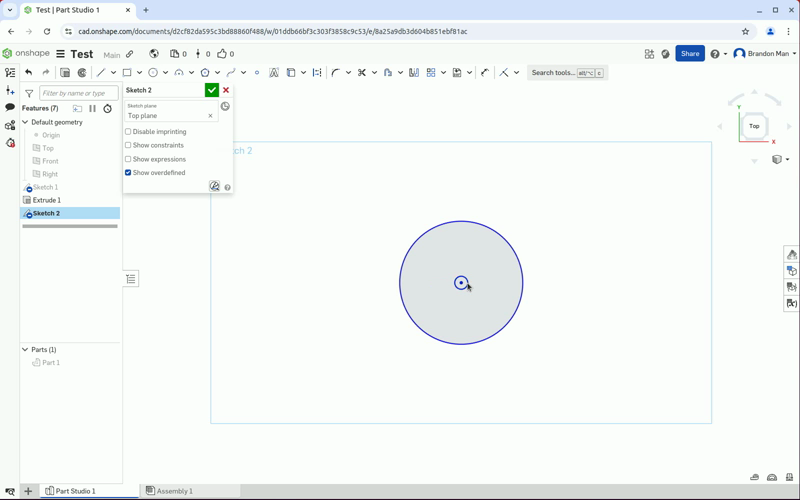
mouse_move(461, 259)
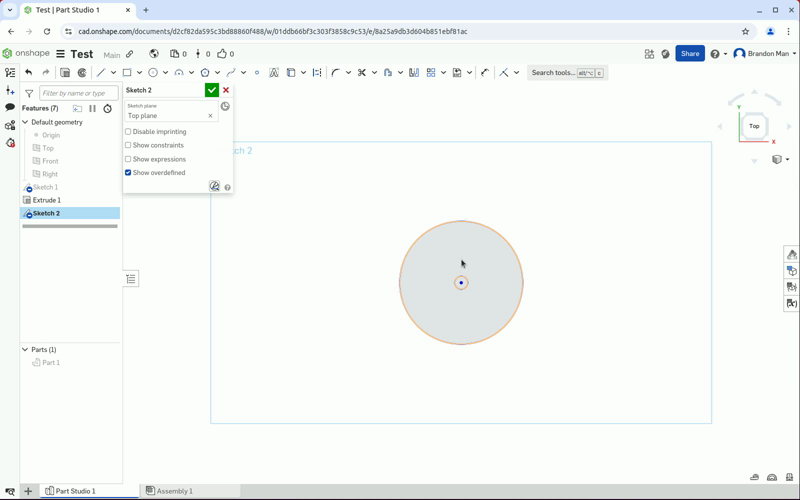
click(461, 259)
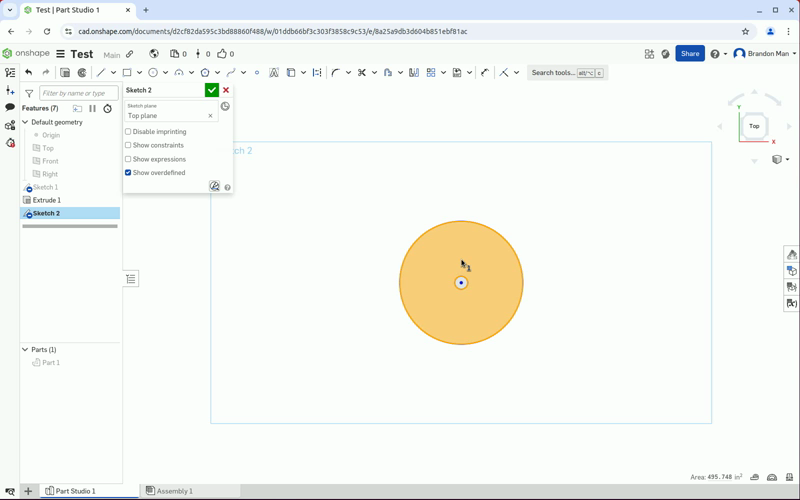
mouse_move(73, 352)
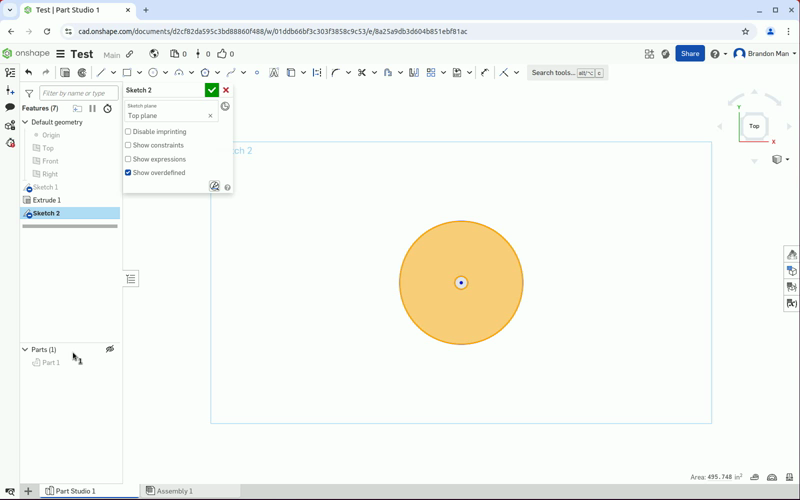
key(shift+y)
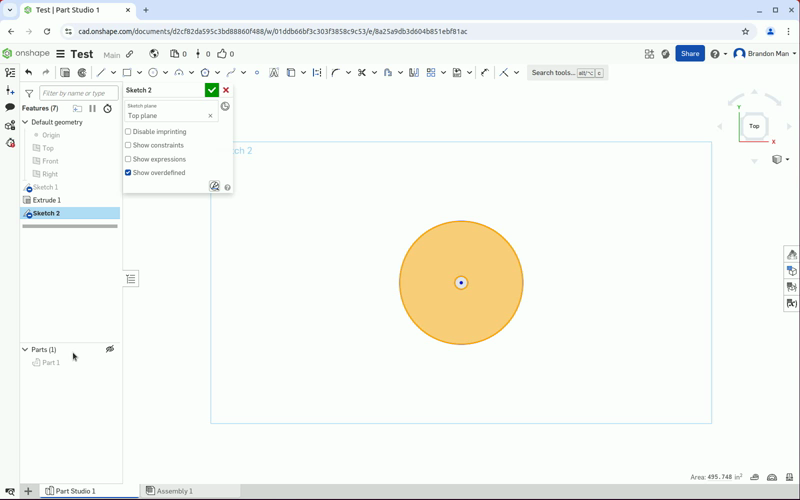
key(shift+e)
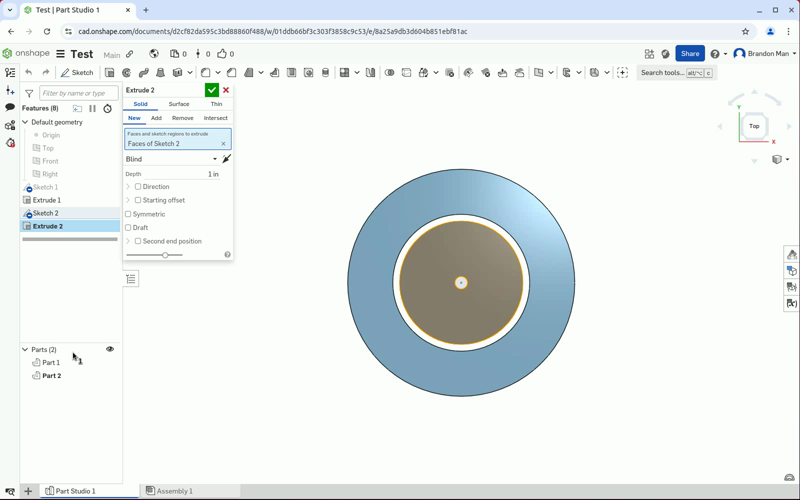
mouse_move(143, 106)
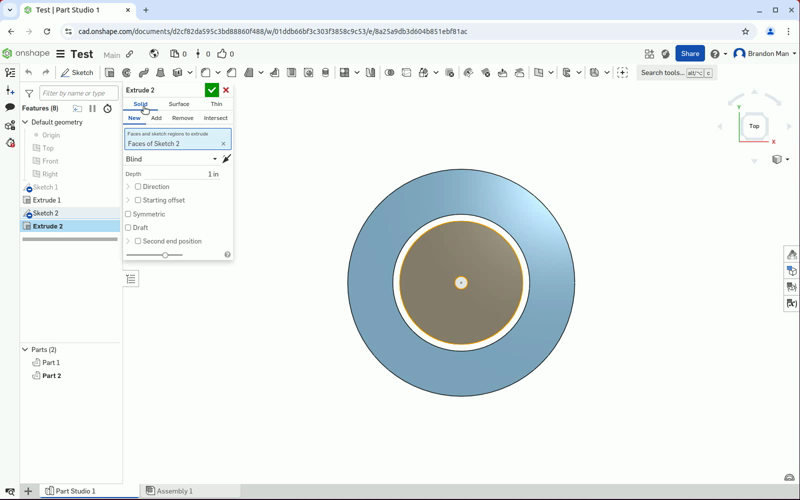
click(143, 106)
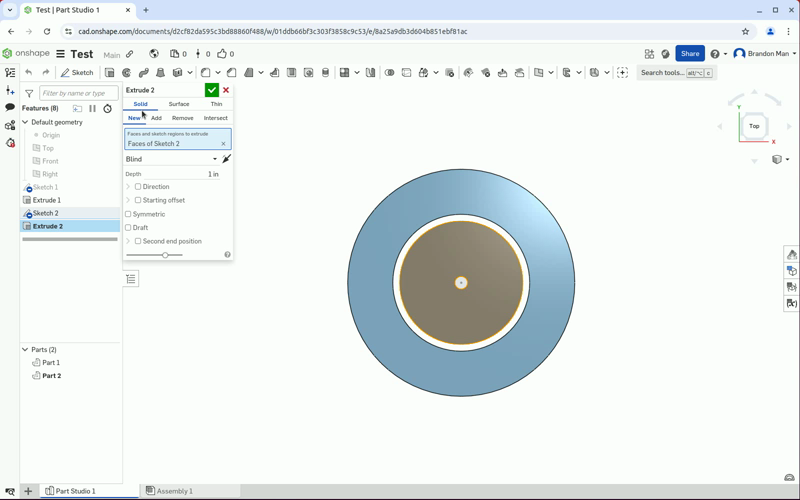
mouse_move(137, 120)
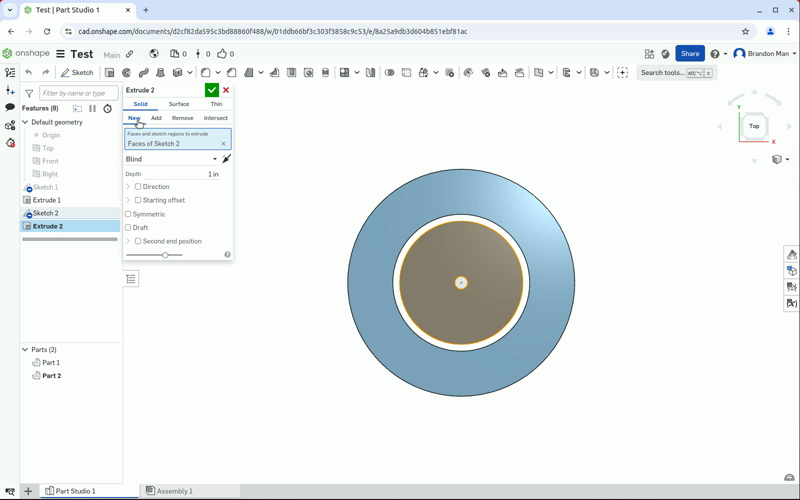
click(137, 120)
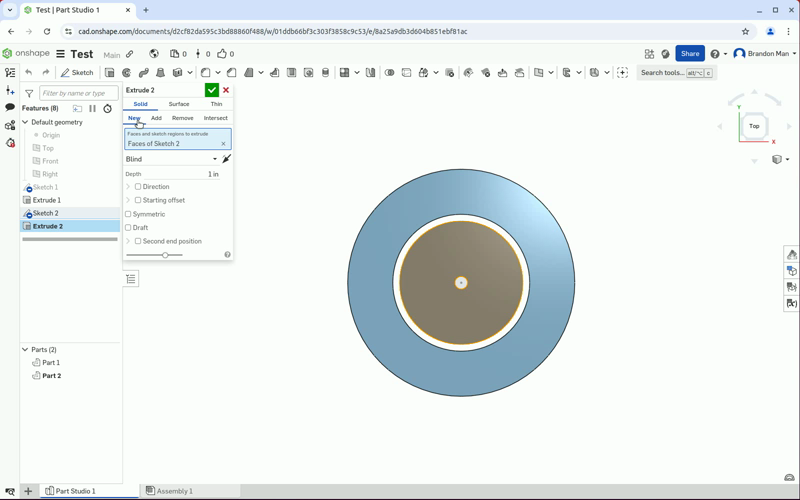
key(tab, 4)
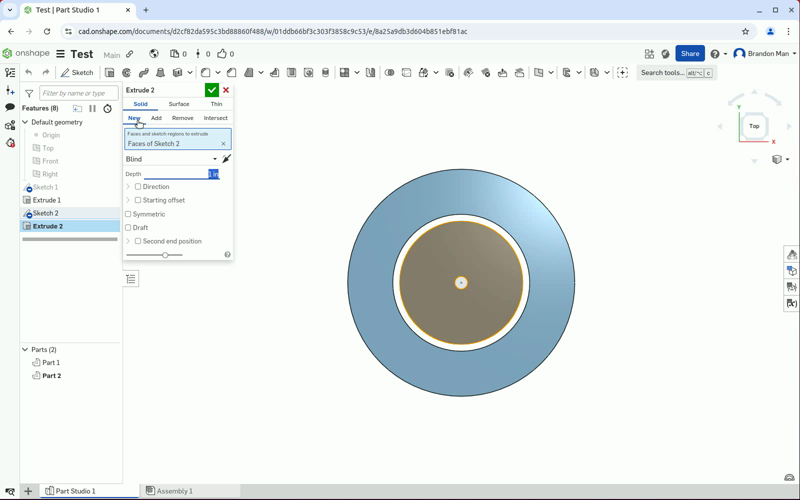
text(1.685)
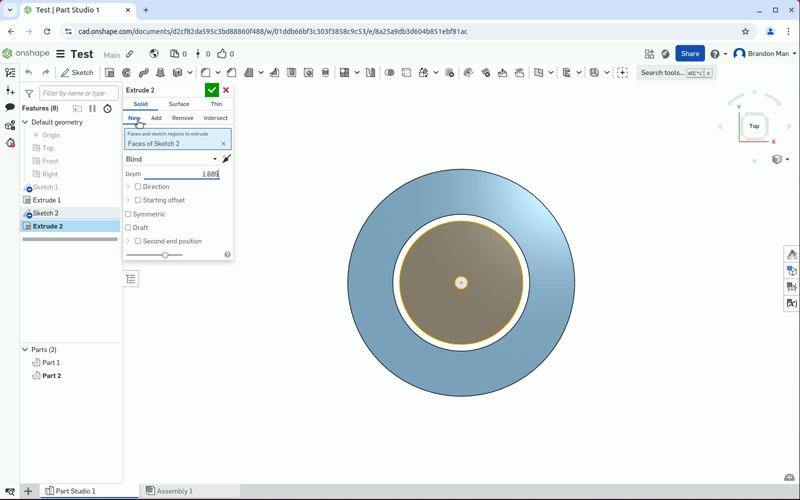
key(enter)
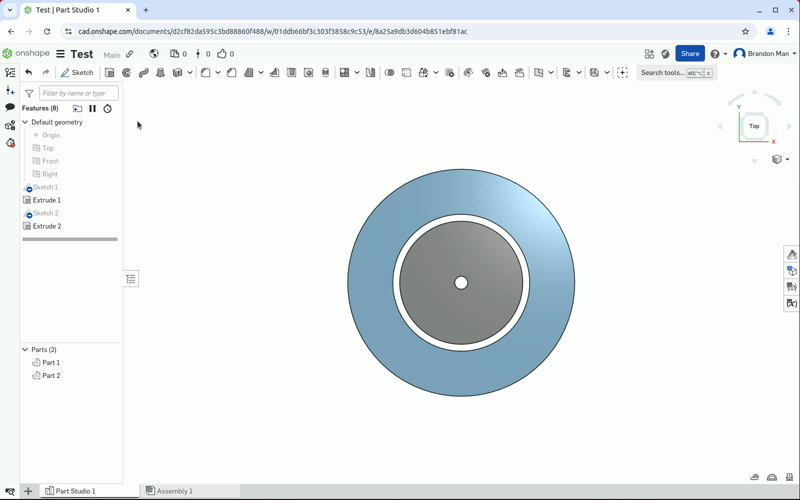
key(shift+h)
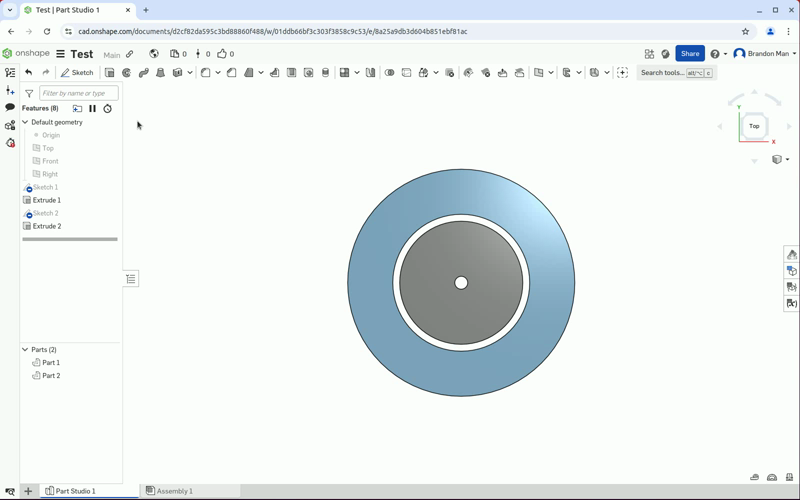
key(shift+h)
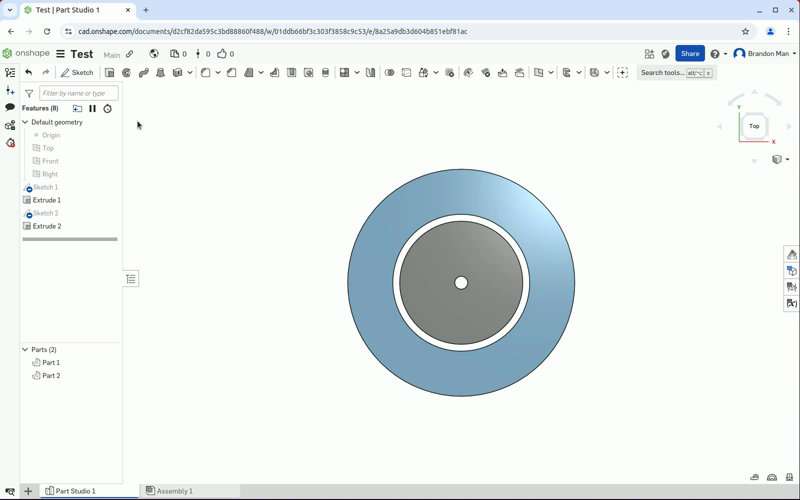
mouse_move(73, 189)
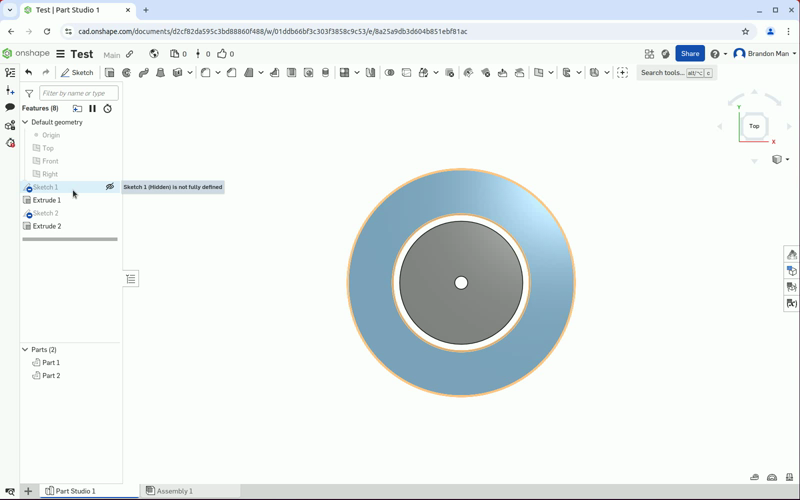
click(73, 189)
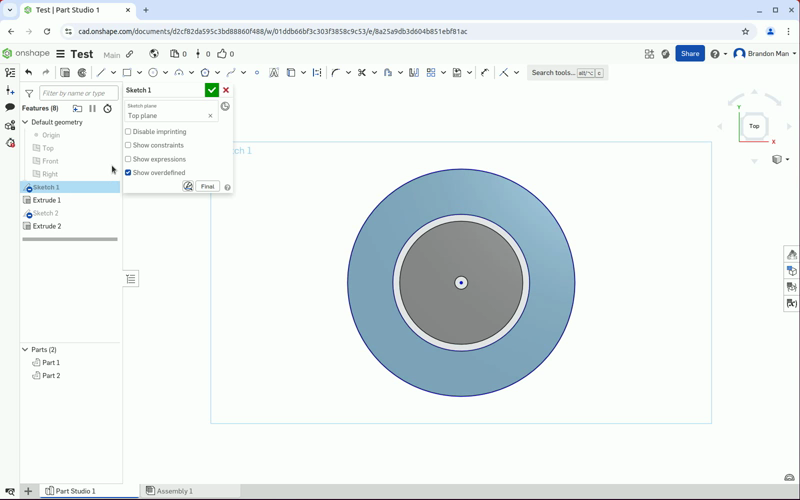
mouse_move(229, 92)
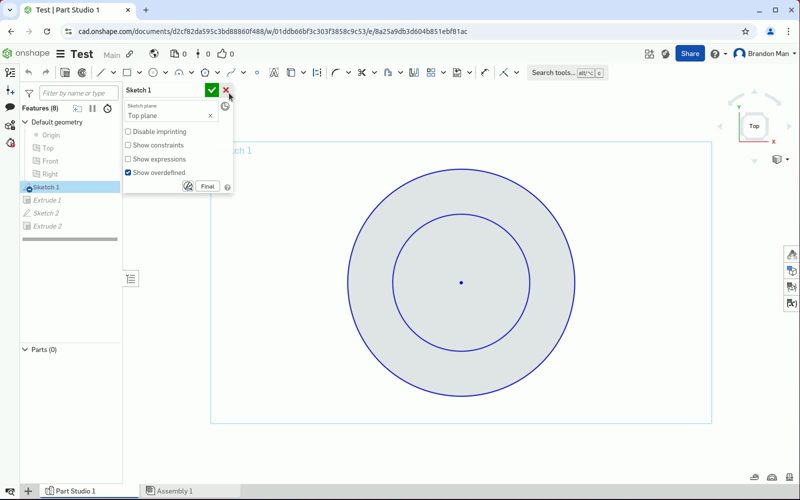
click(229, 92)
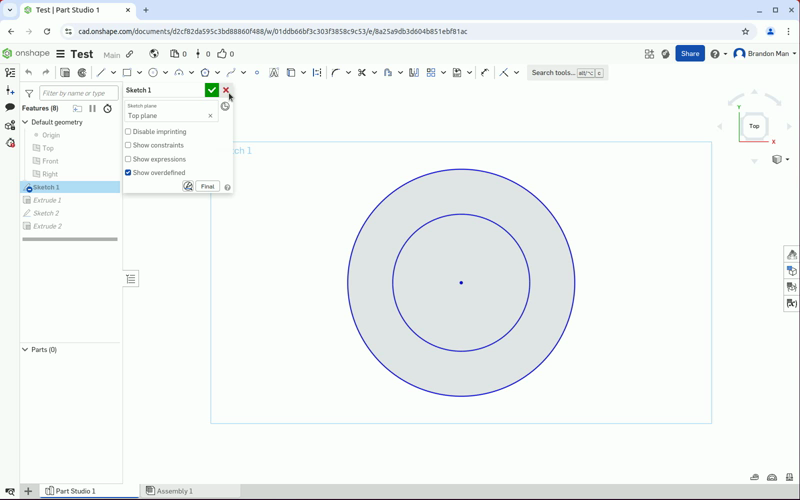
key(shift+s)
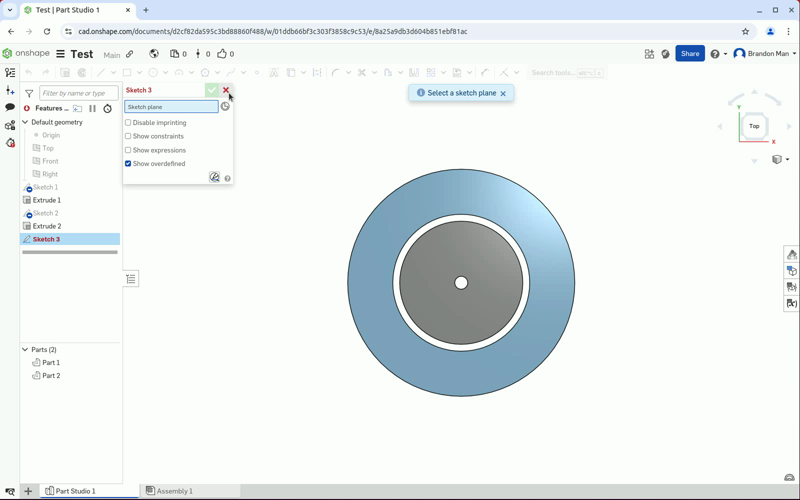
mouse_move(73, 150)
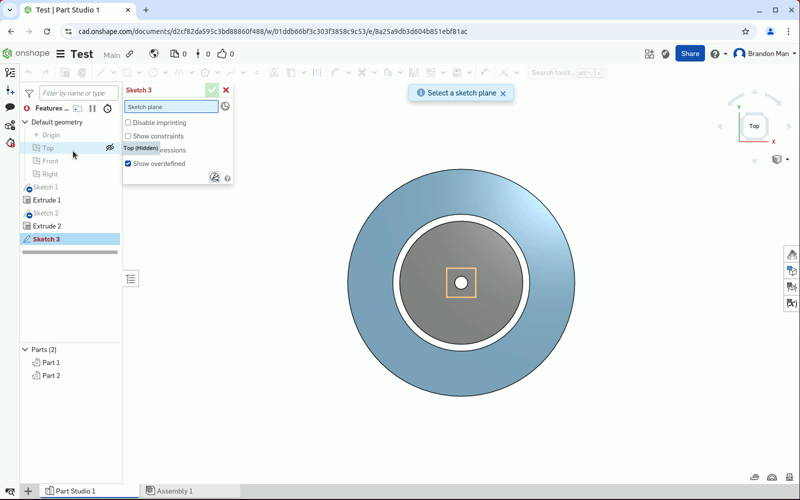
click(73, 150)
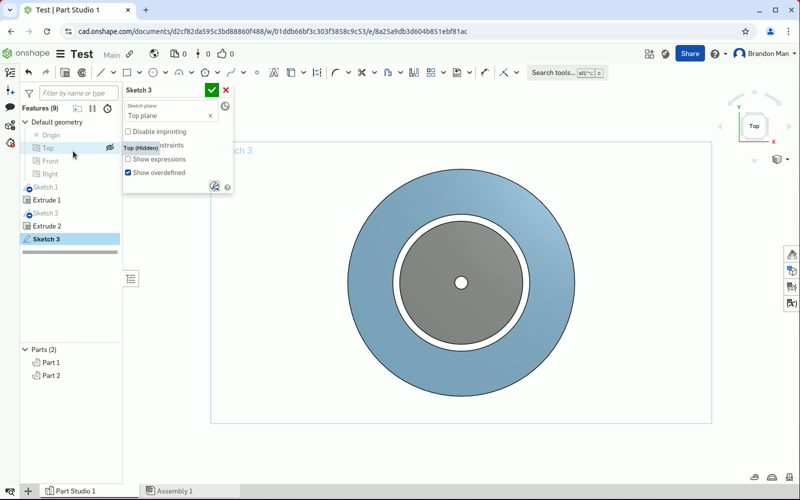
mouse_move(73, 352)
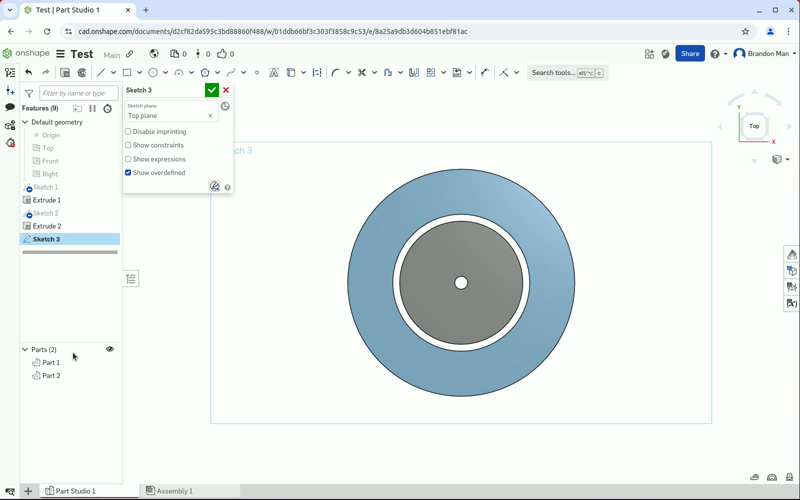
key(y)
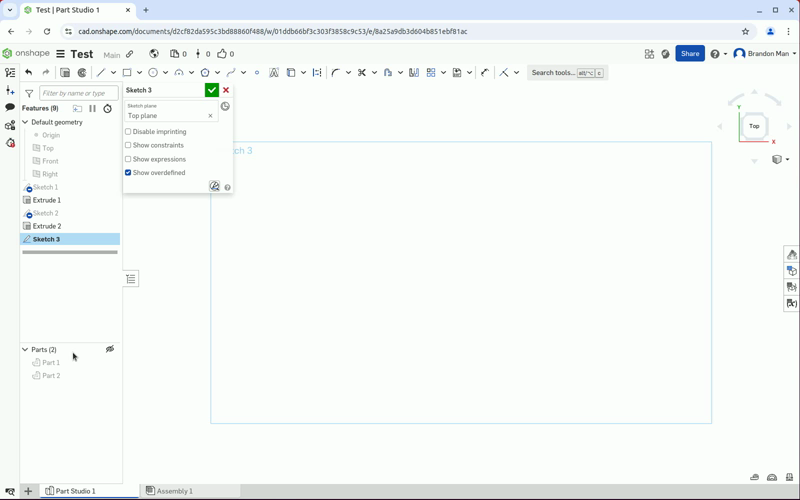
key(c)
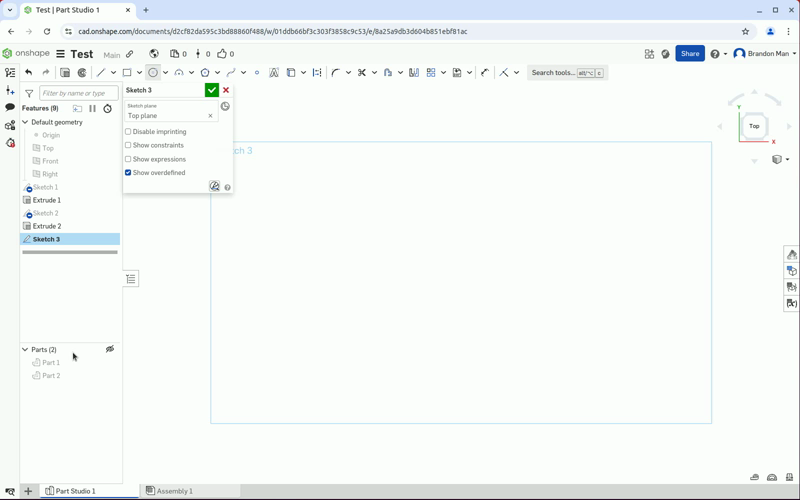
key_down(shift)
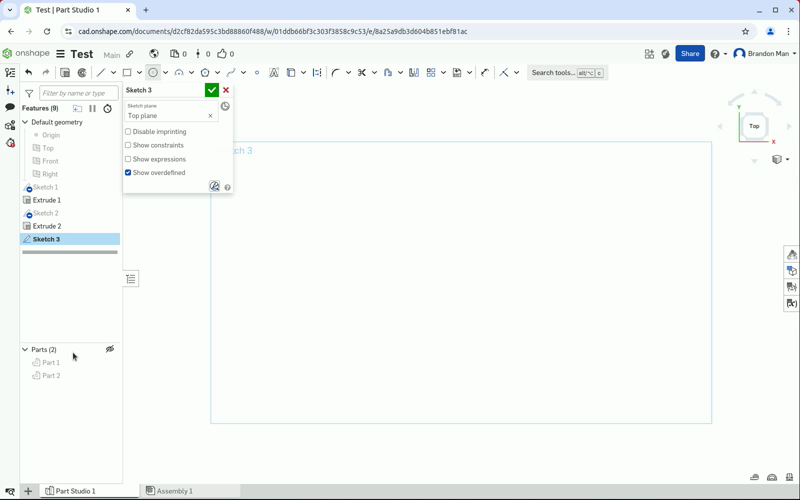
mouse_move(461, 282)
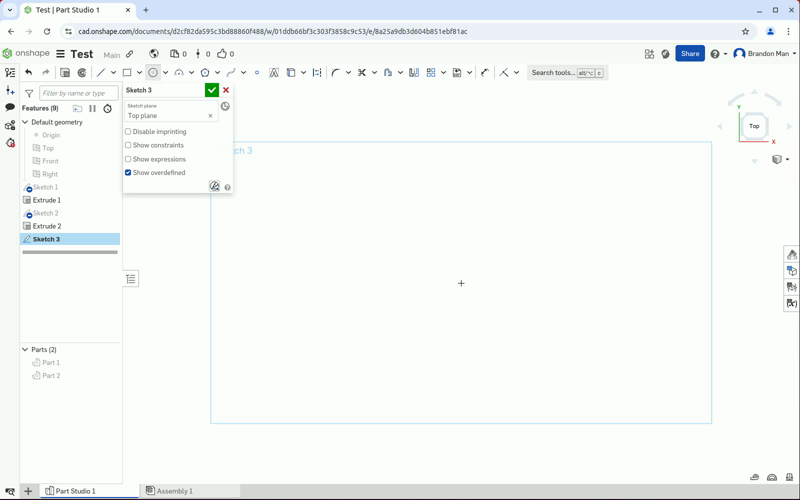
click(461, 282)
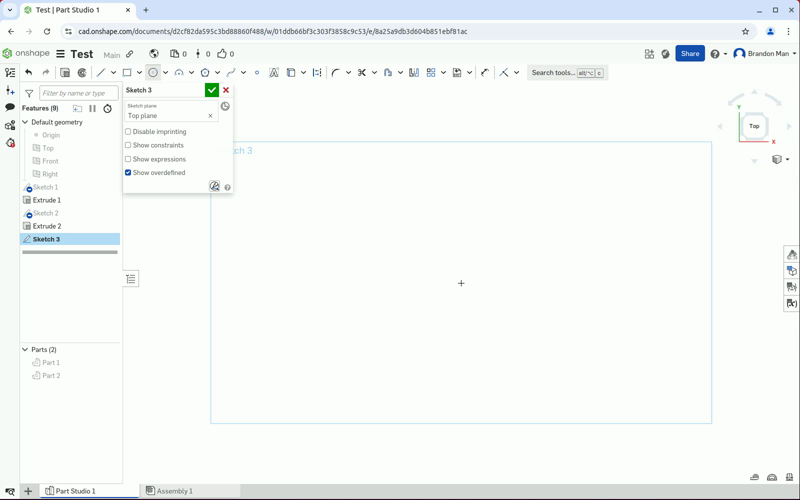
key_up(shift)
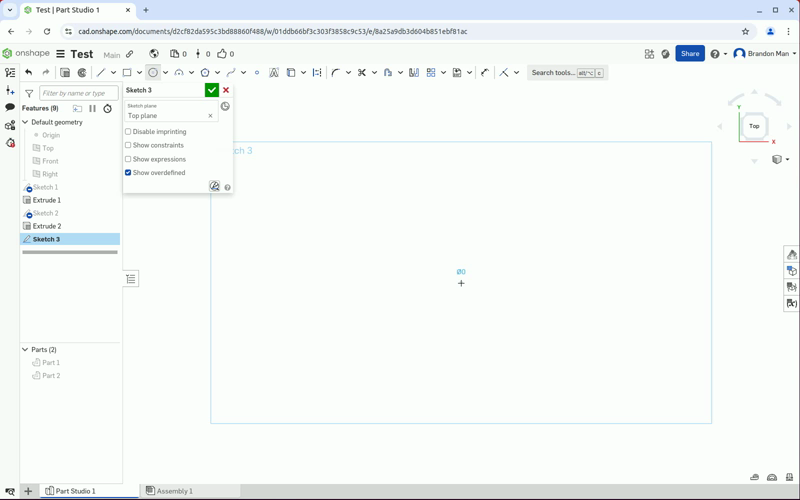
mouse_move(531, 282)
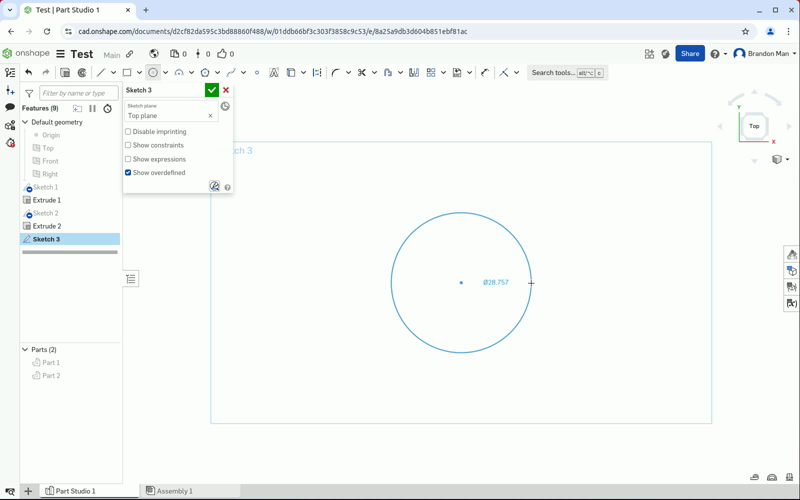
click(531, 282)
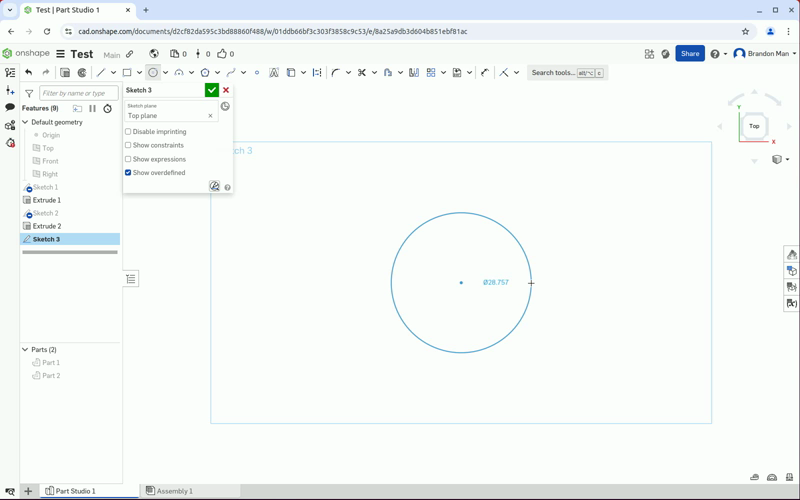
key(esc)
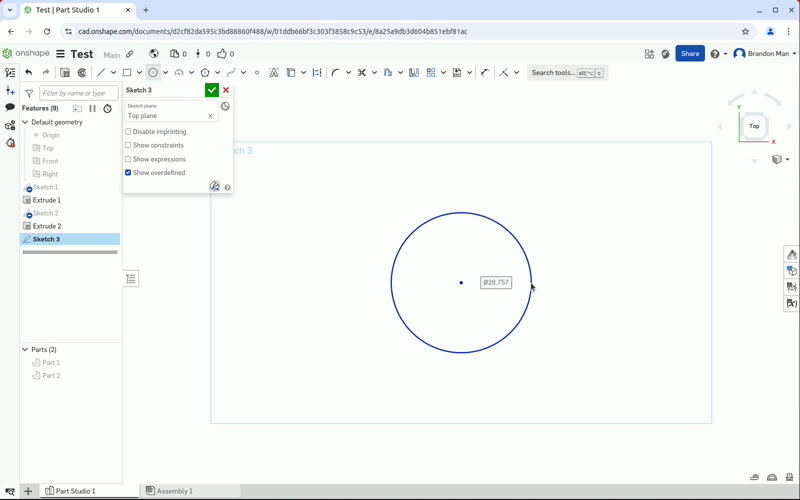
key(c)
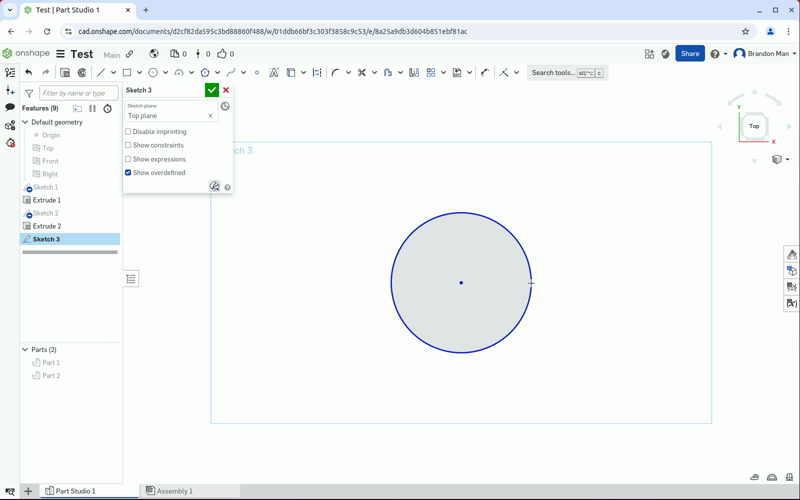
key_down(shift)
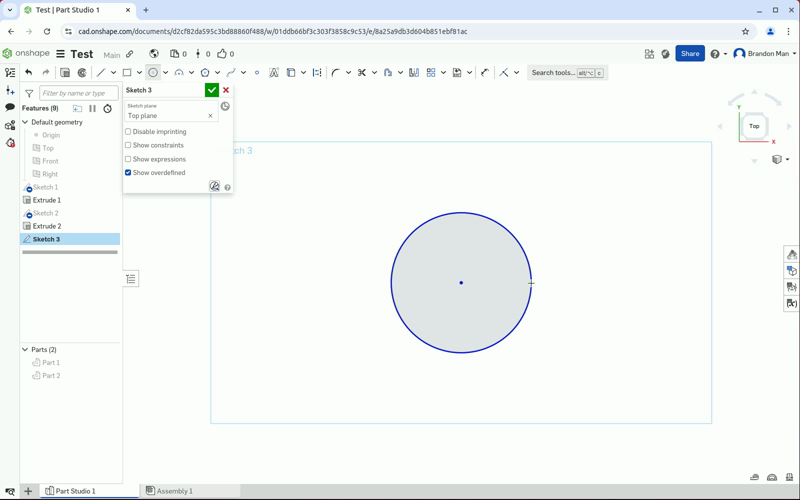
mouse_move(461, 282)
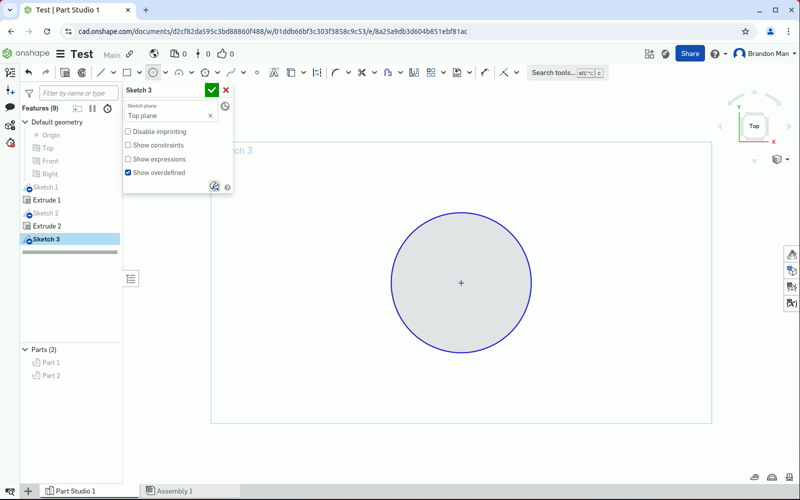
click(461, 282)
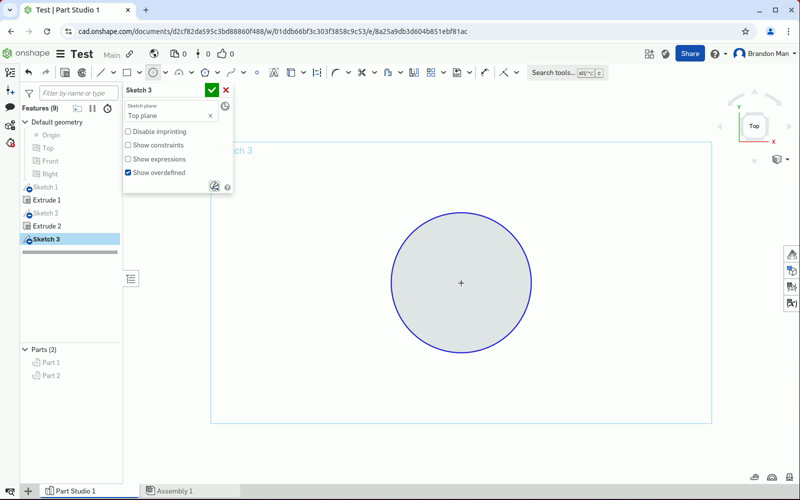
key_up(shift)
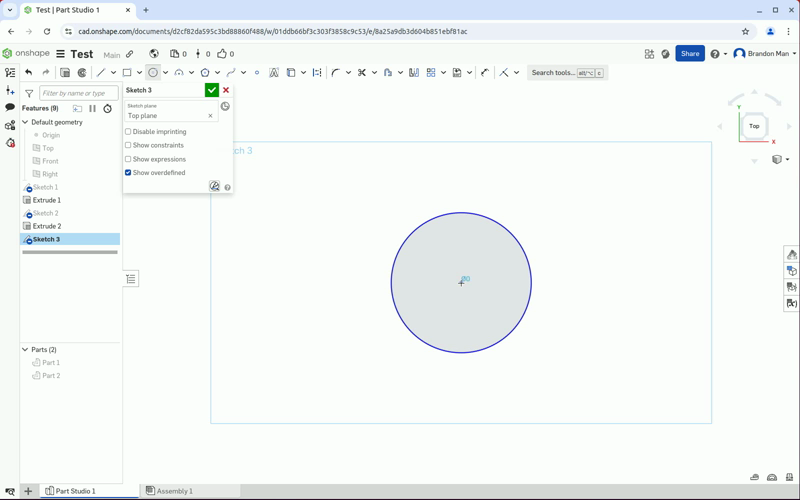
mouse_move(523, 282)
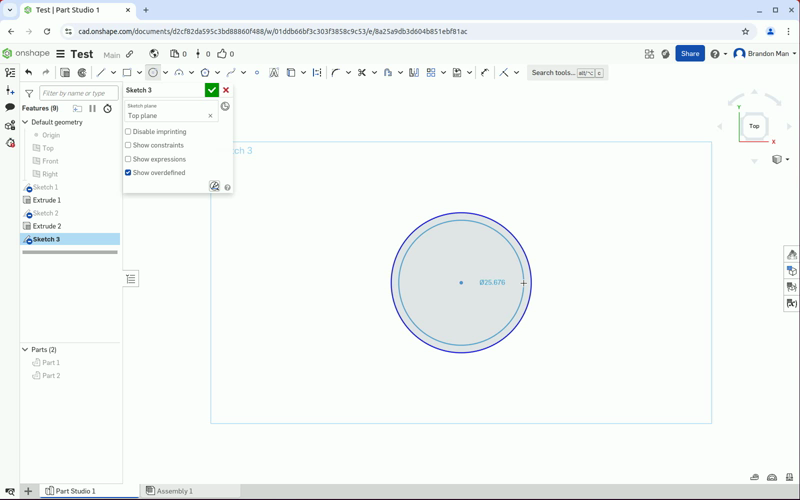
click(523, 282)
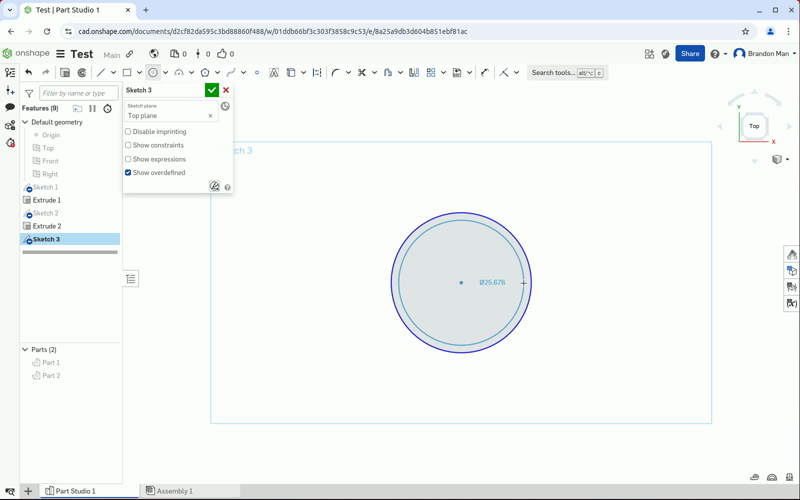
key(esc)
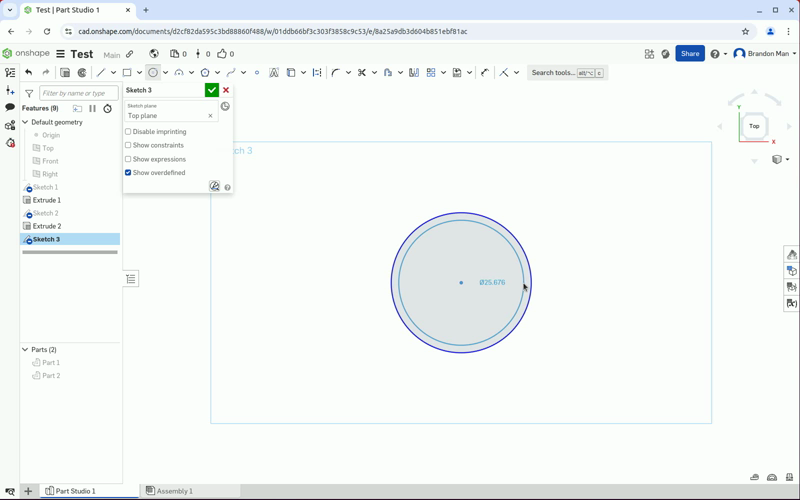
mouse_move(452, 216)
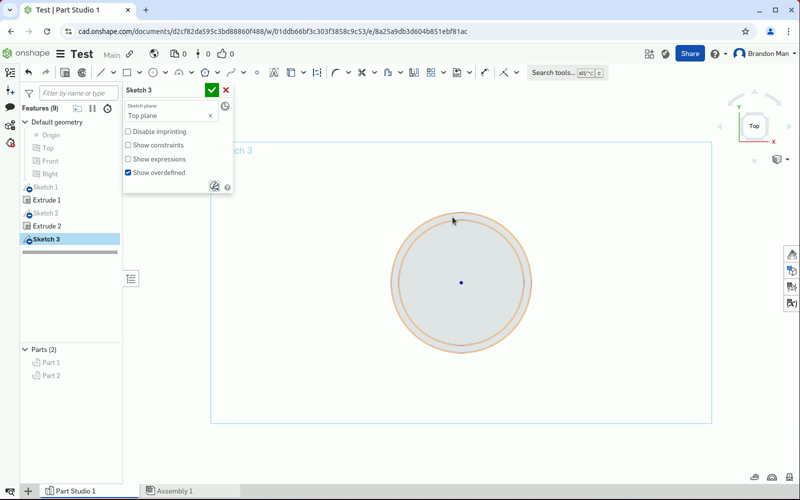
click(452, 216)
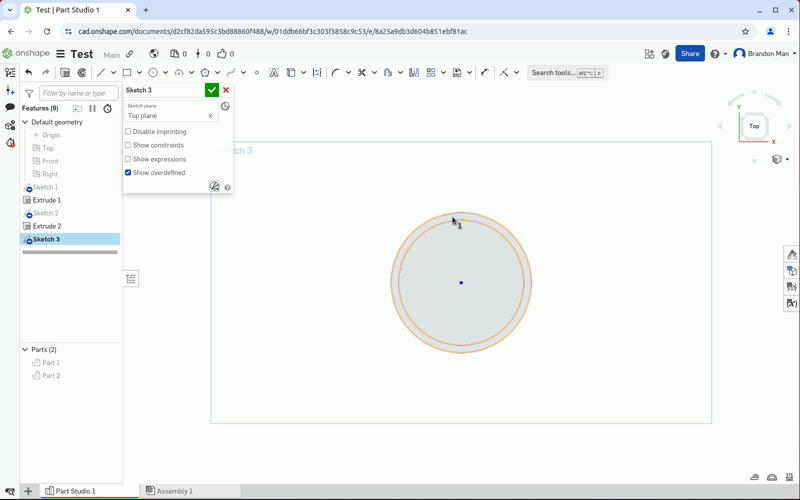
mouse_move(73, 352)
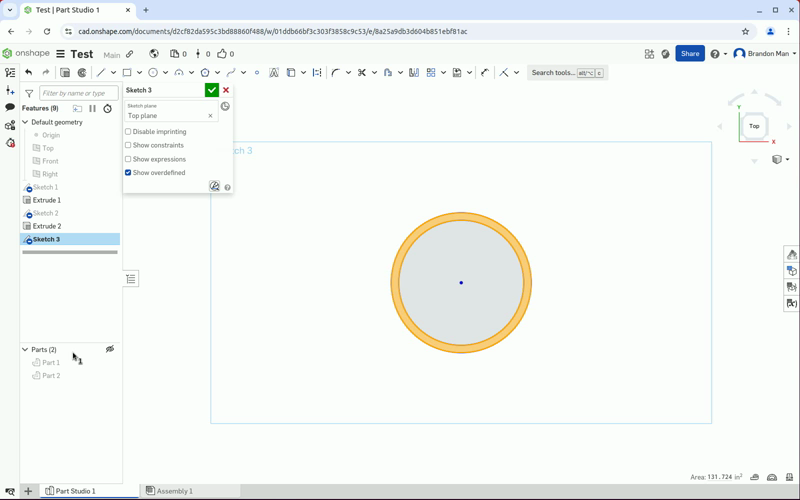
key(shift+y)
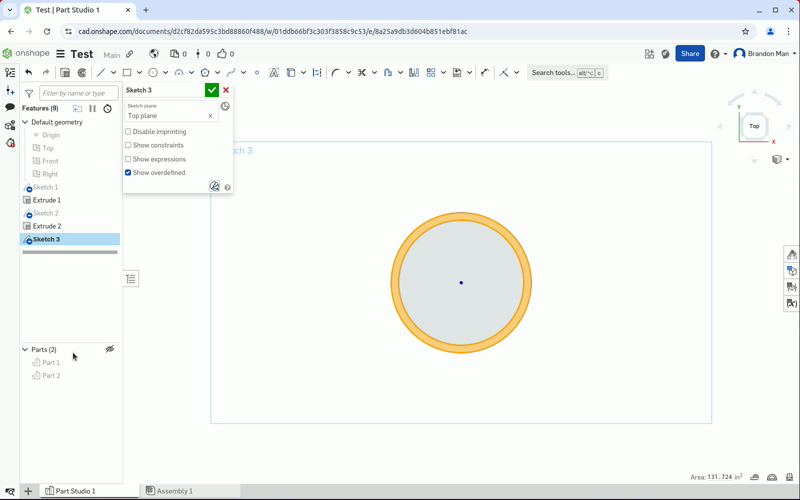
key(shift+e)
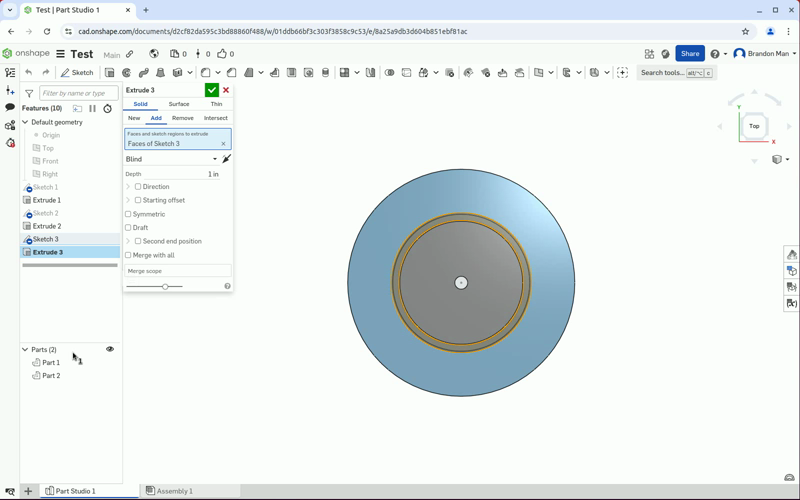
mouse_move(143, 106)
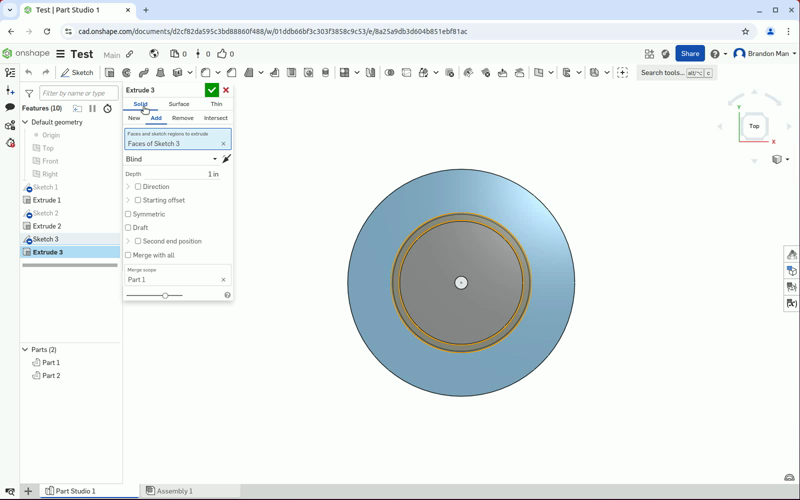
click(143, 106)
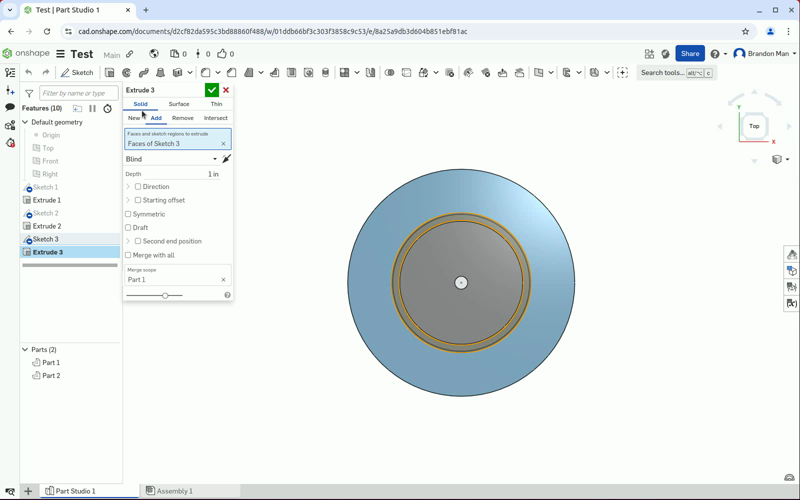
mouse_move(137, 120)
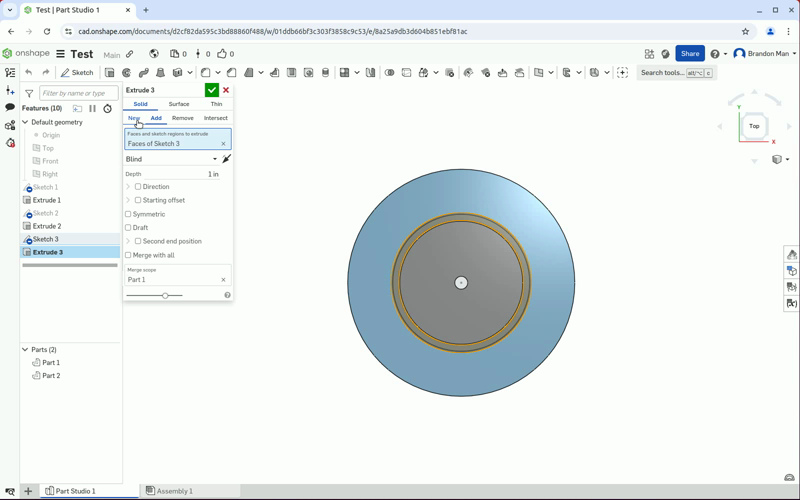
click(137, 120)
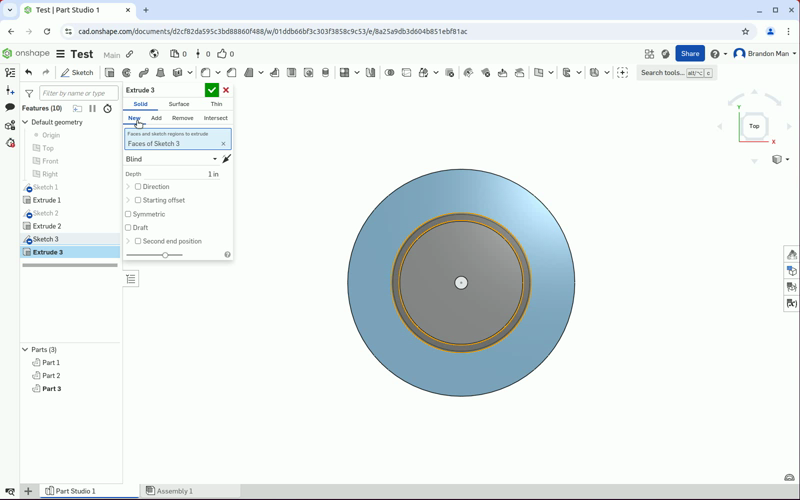
key(tab, 4)
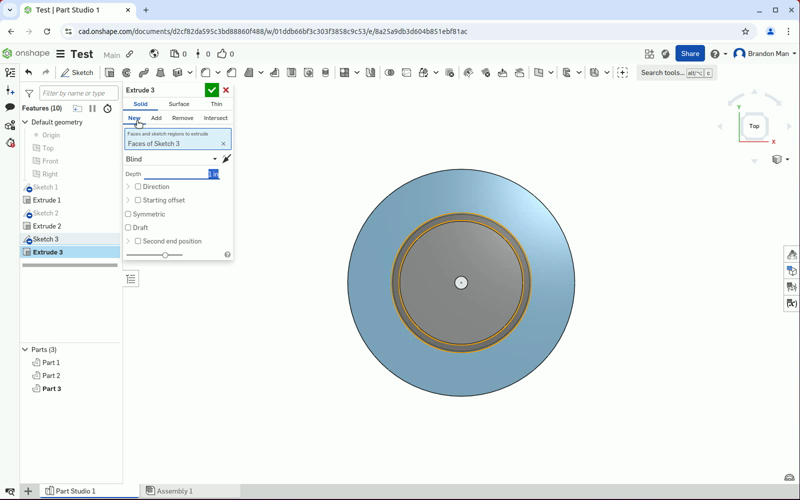
text(1.685)
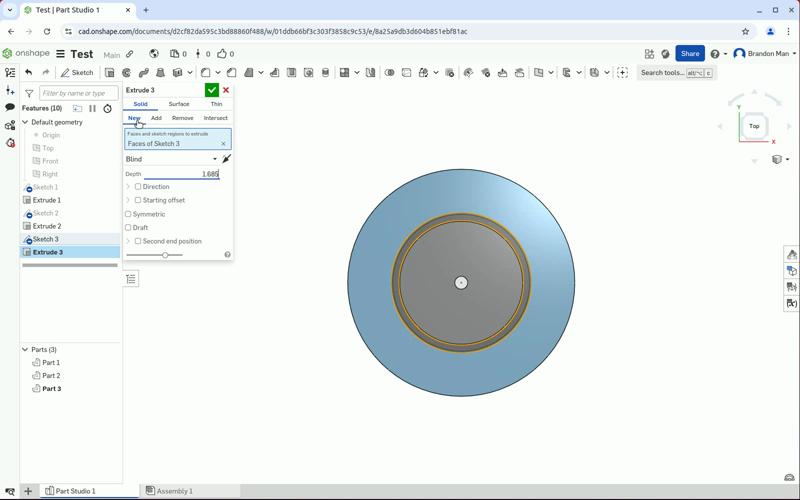
key(enter)
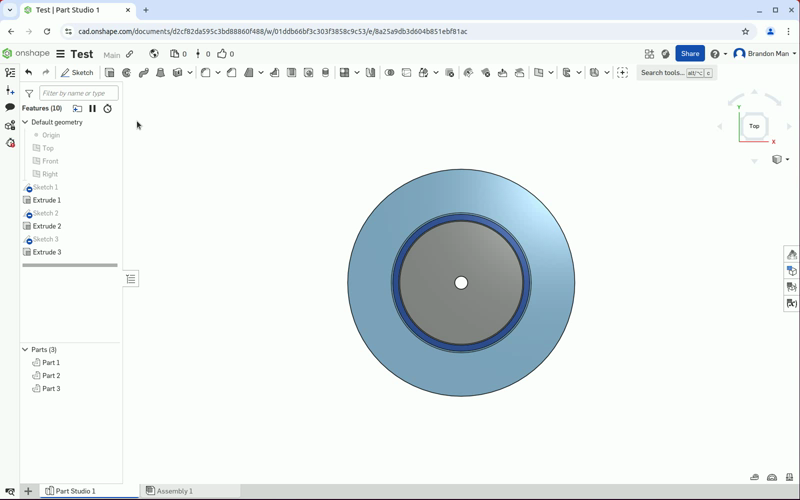
key(shift+h)
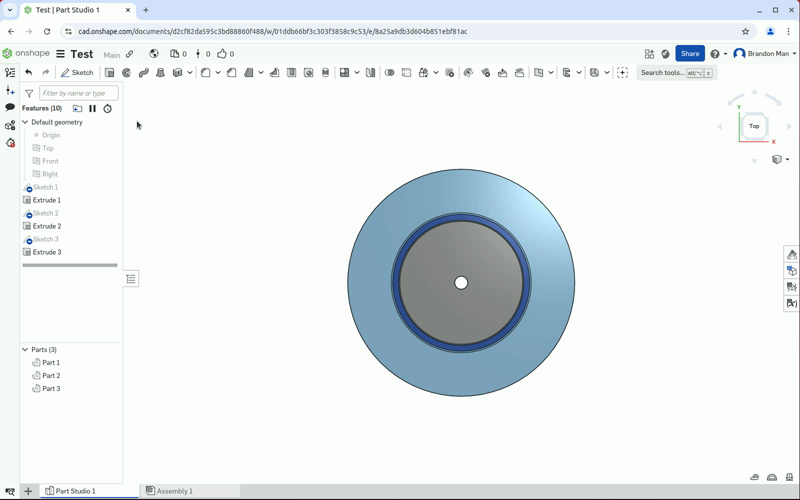
key(shift+h)
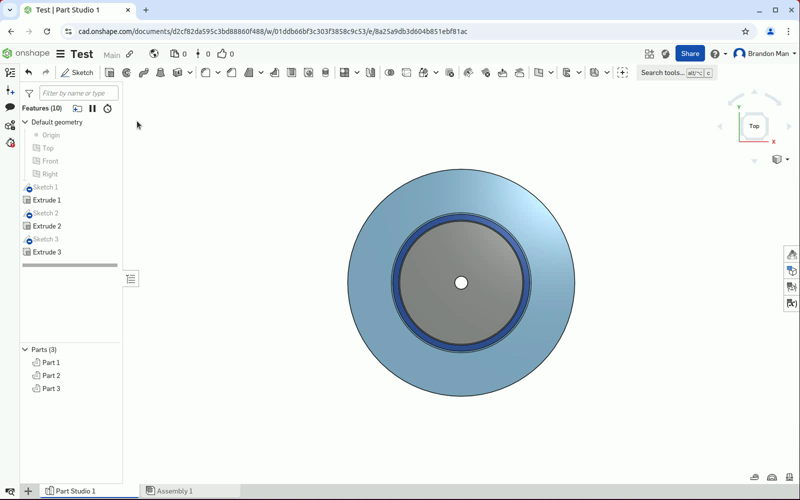
mouse_move(73, 189)
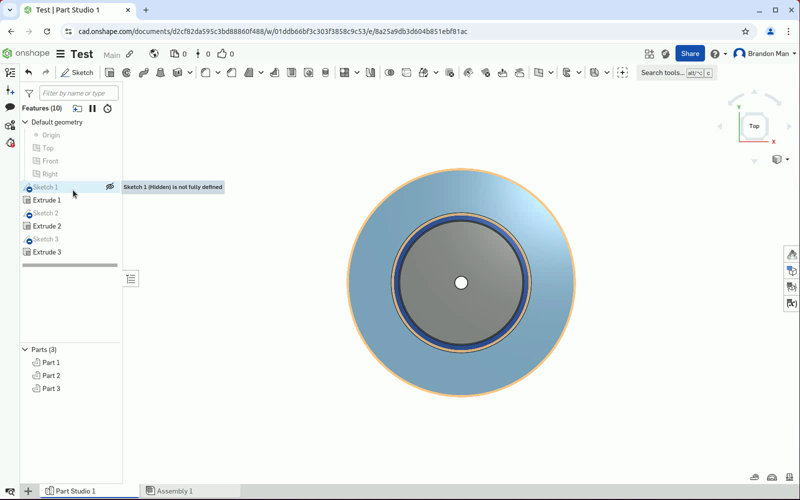
click(73, 189)
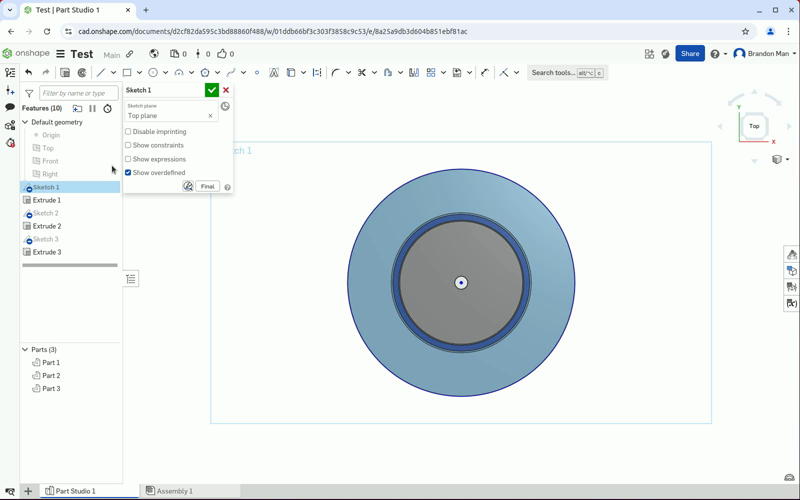
mouse_move(229, 92)
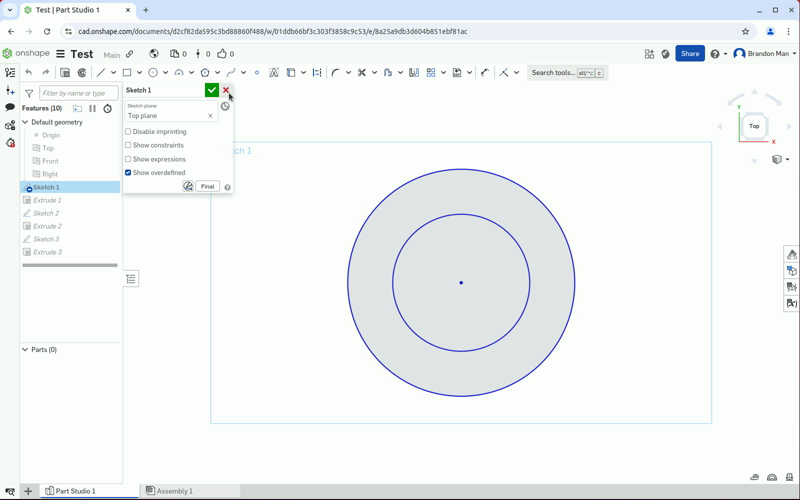
click(229, 92)
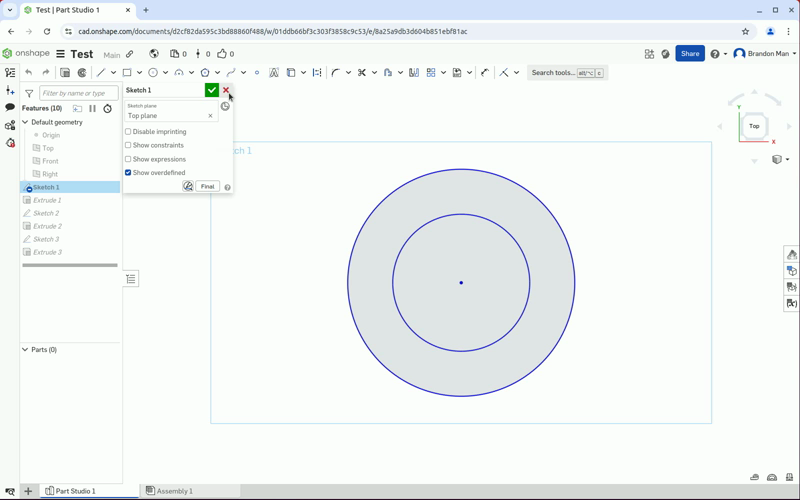
key(shift+s)
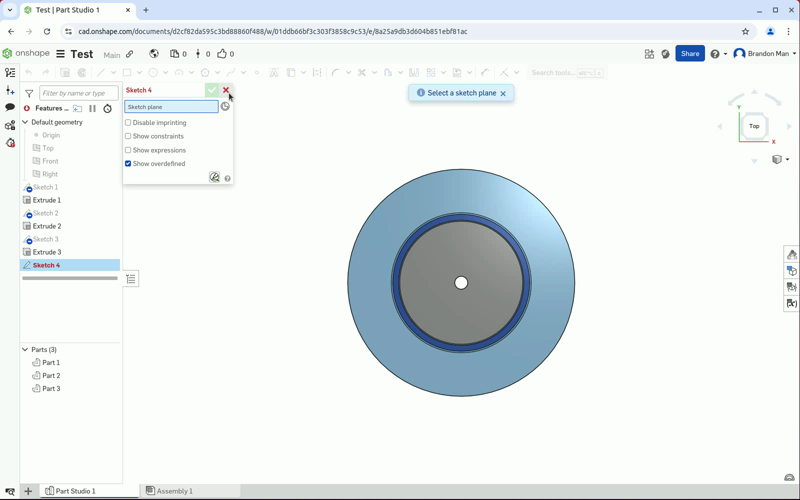
mouse_move(73, 150)
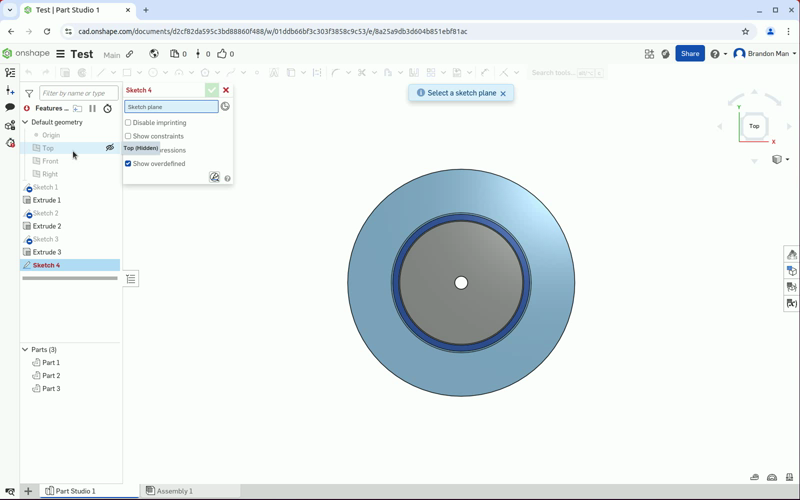
click(73, 150)
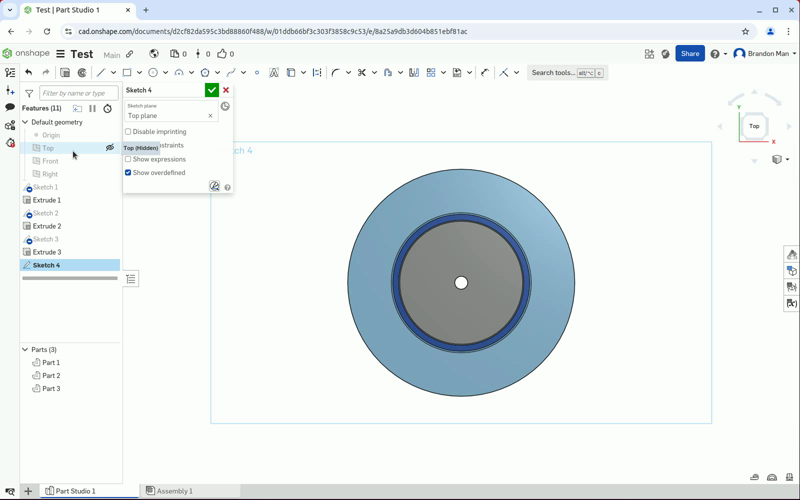
mouse_move(73, 352)
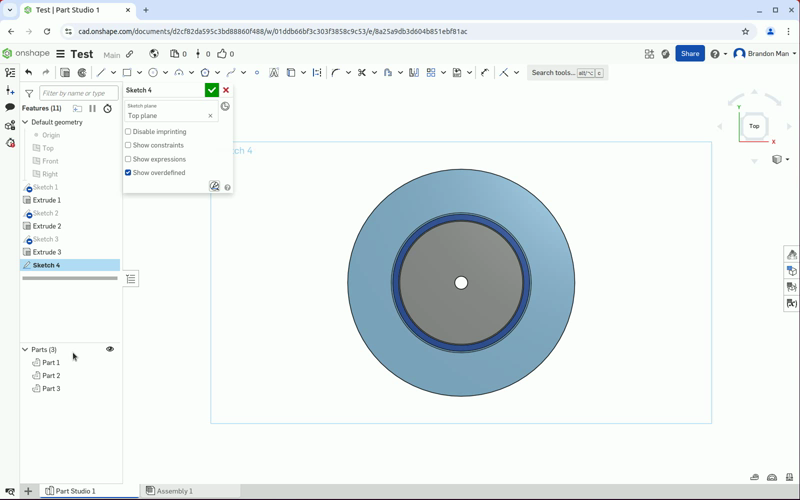
key(y)
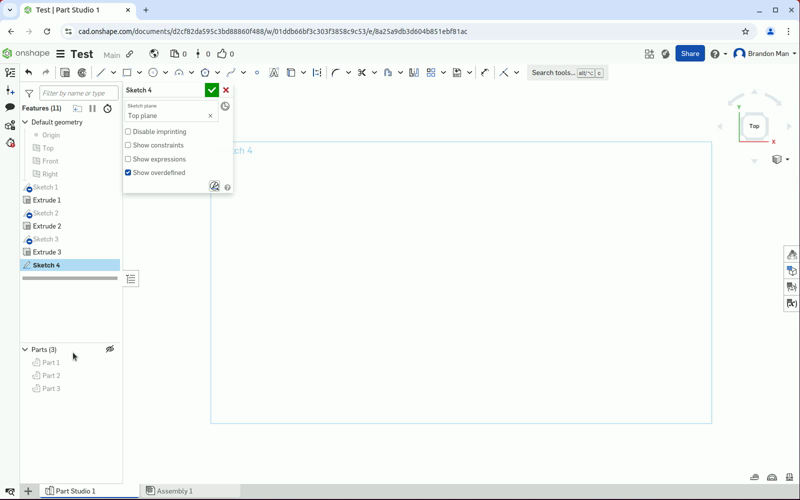
key(c)
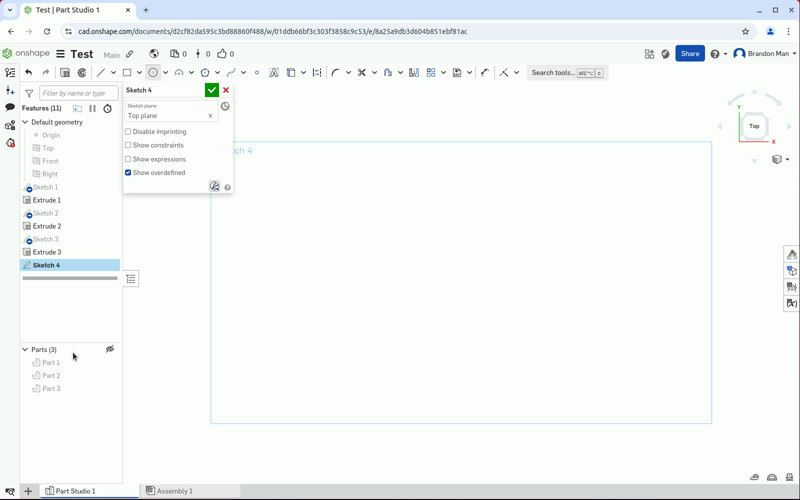
key_down(shift)
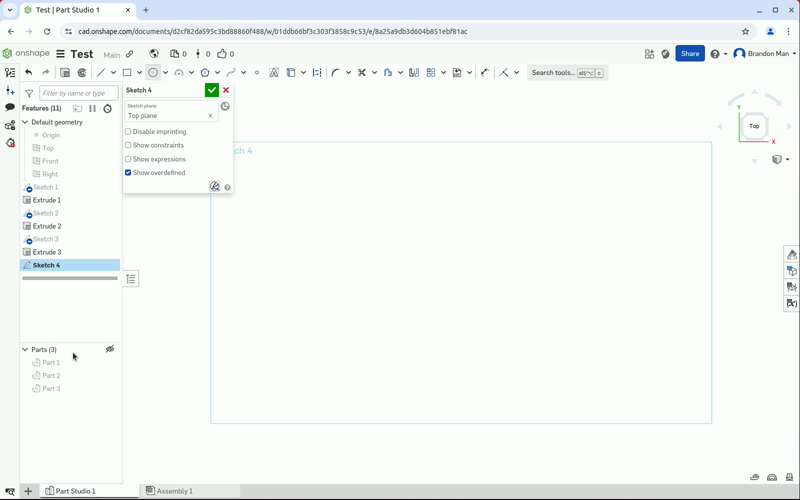
mouse_move(461, 282)
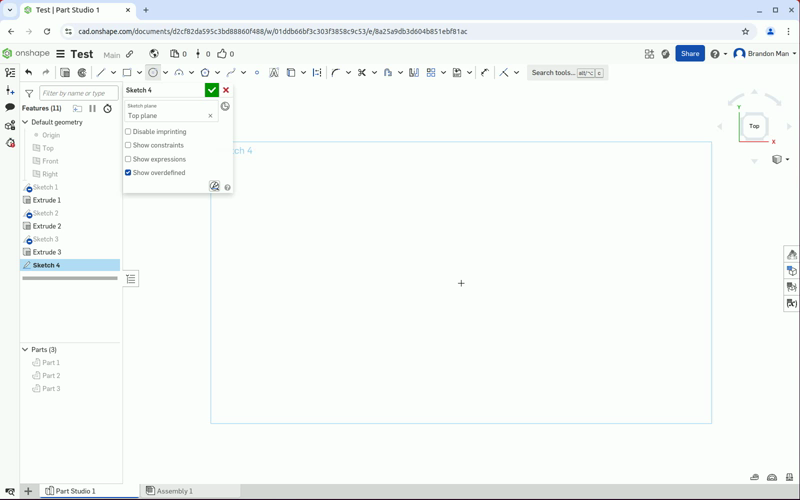
click(461, 282)
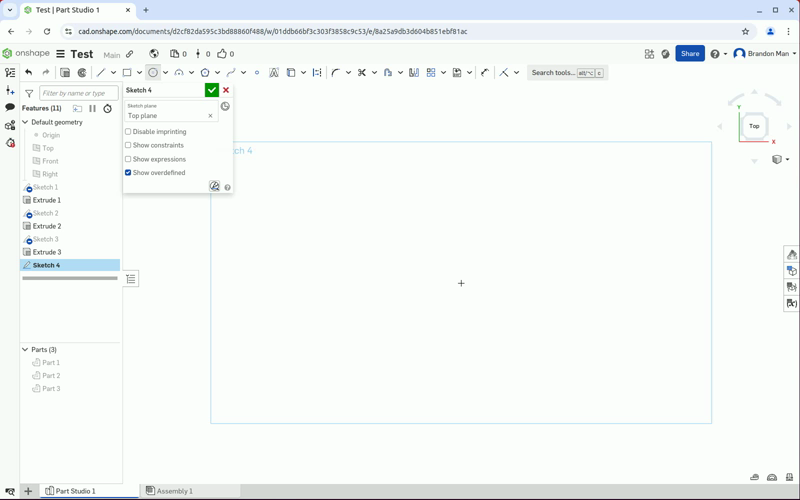
key_up(shift)
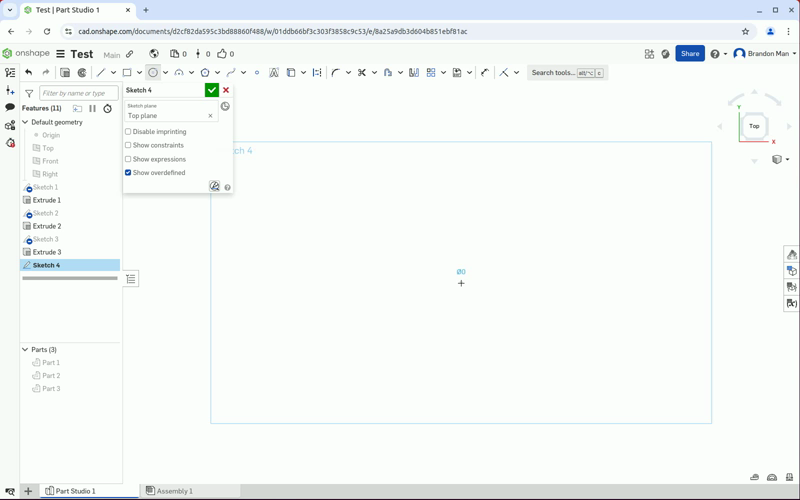
mouse_move(531, 282)
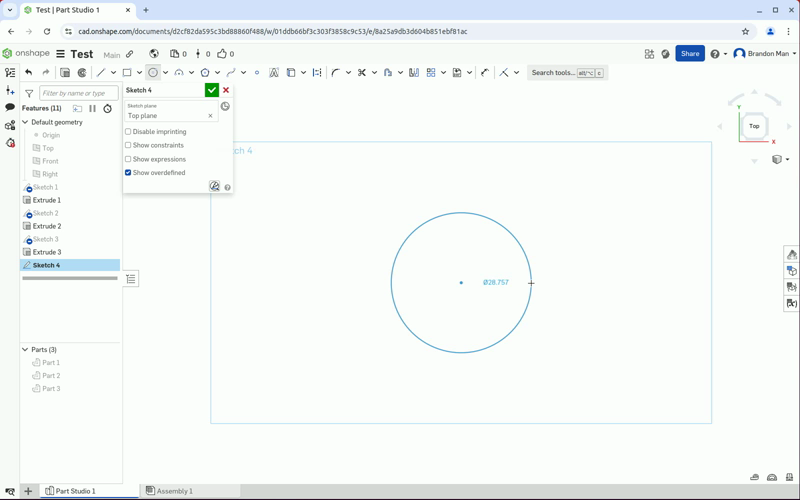
click(531, 282)
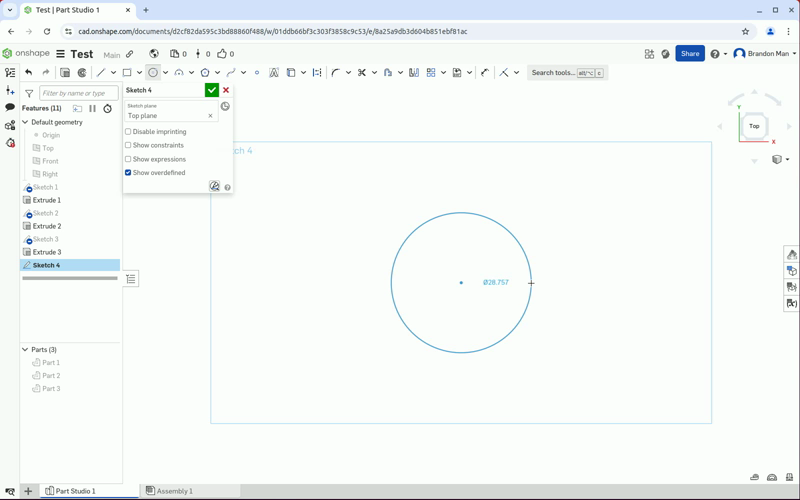
key(esc)
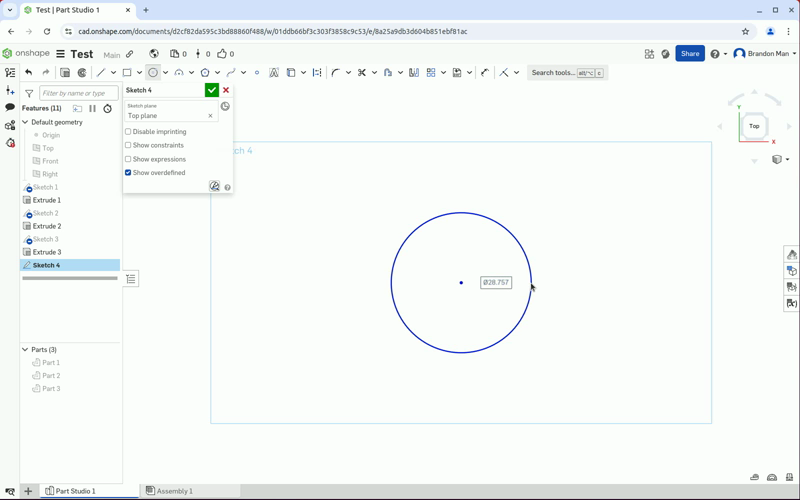
key(c)
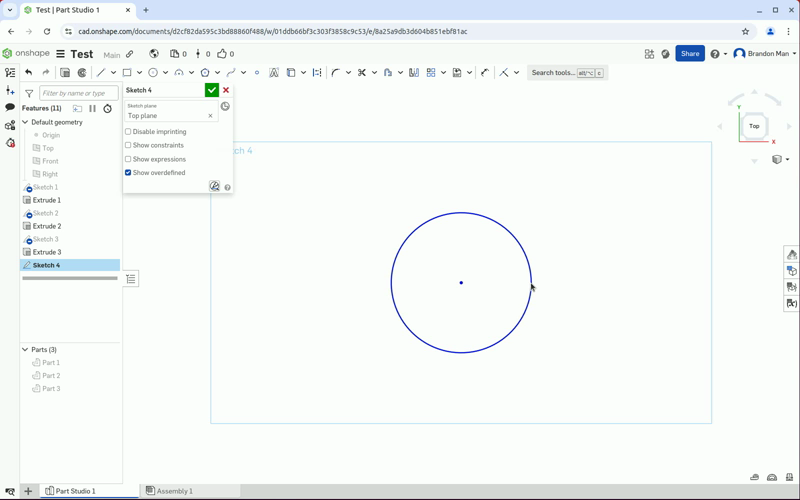
key_down(shift)
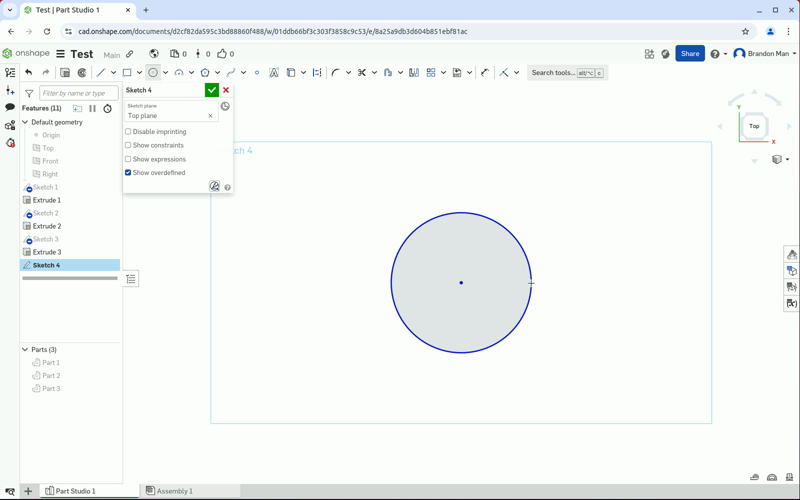
mouse_move(461, 282)
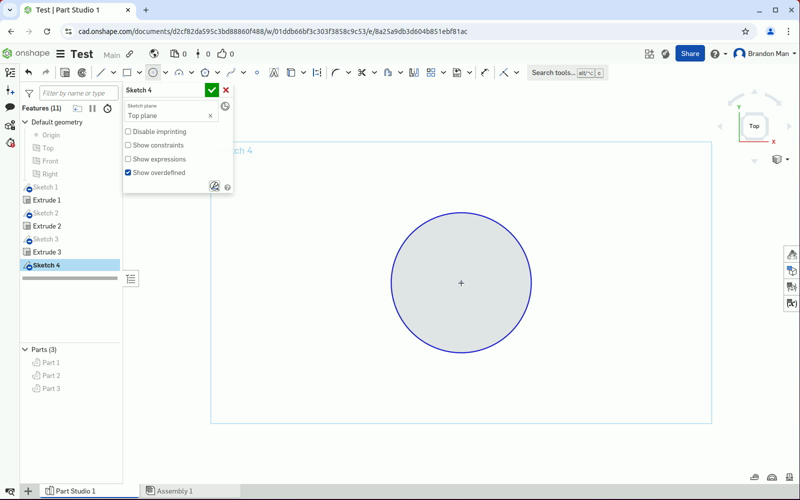
click(461, 282)
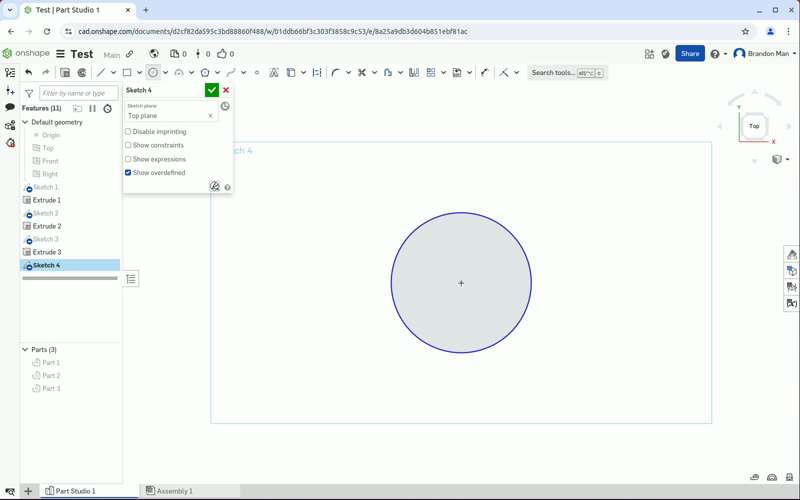
key_up(shift)
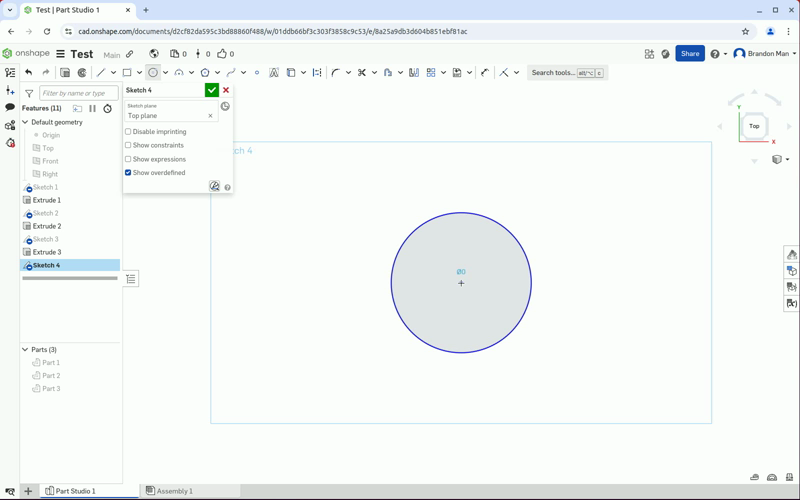
mouse_move(523, 282)
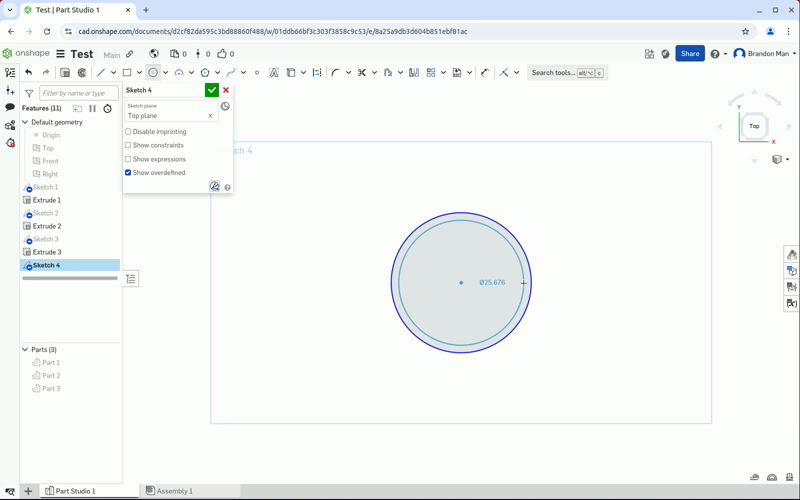
click(523, 282)
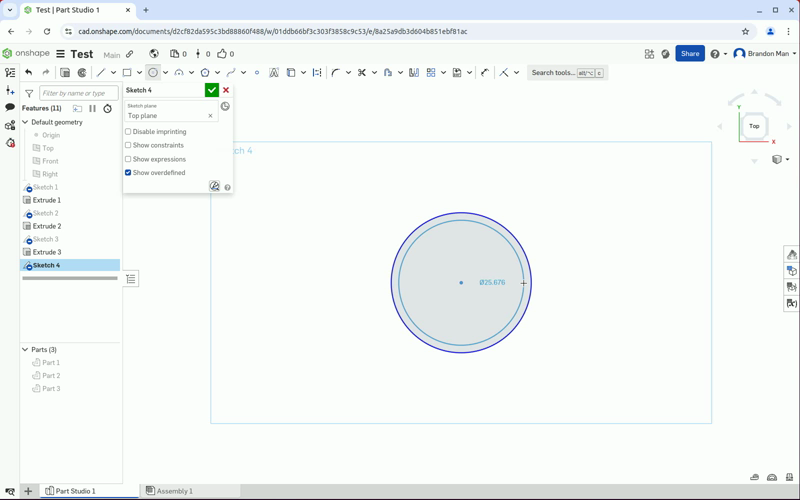
key(esc)
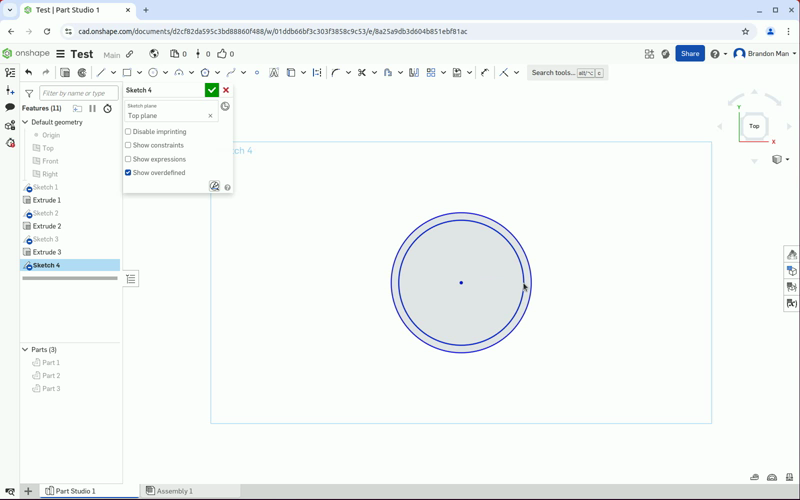
mouse_move(431, 342)
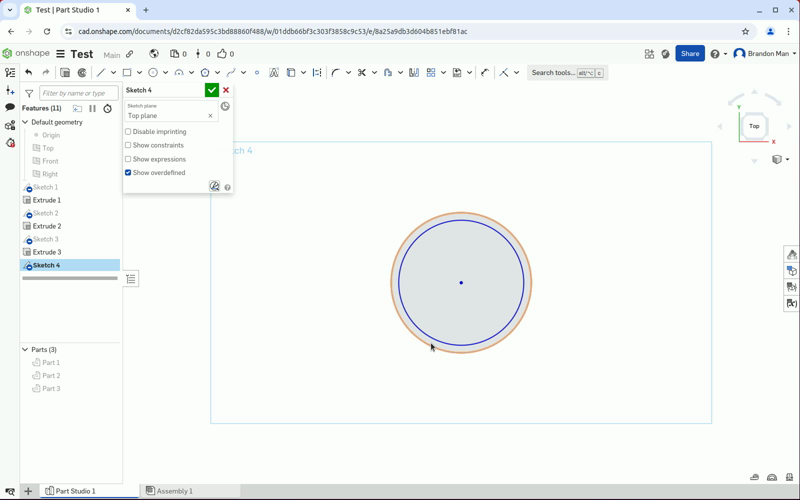
click(431, 342)
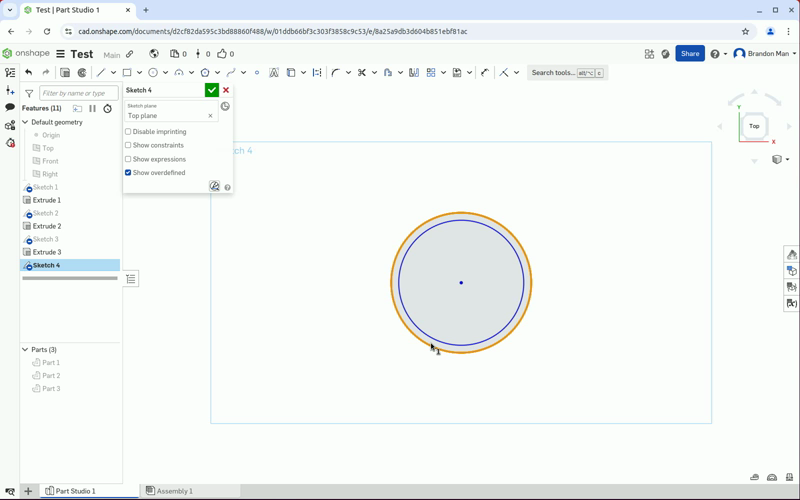
mouse_move(73, 352)
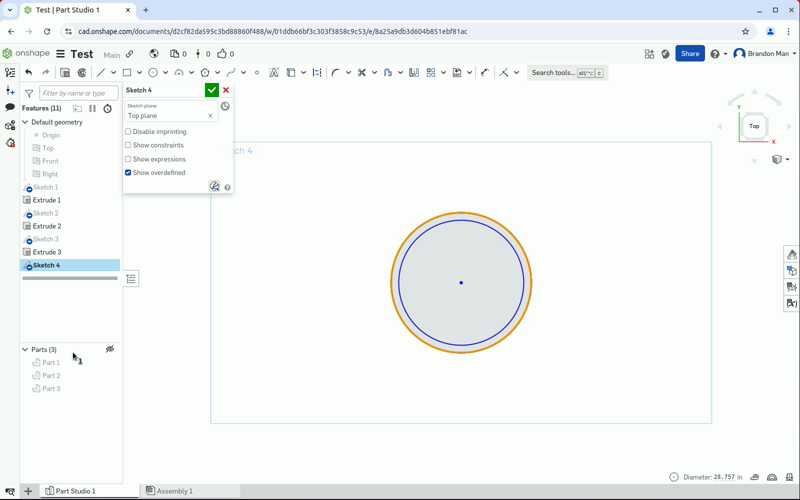
key(shift+y)
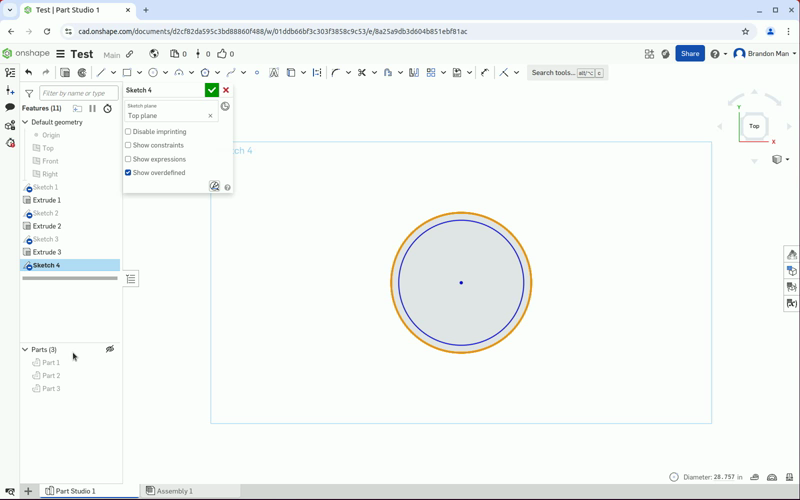
key(shift+e)
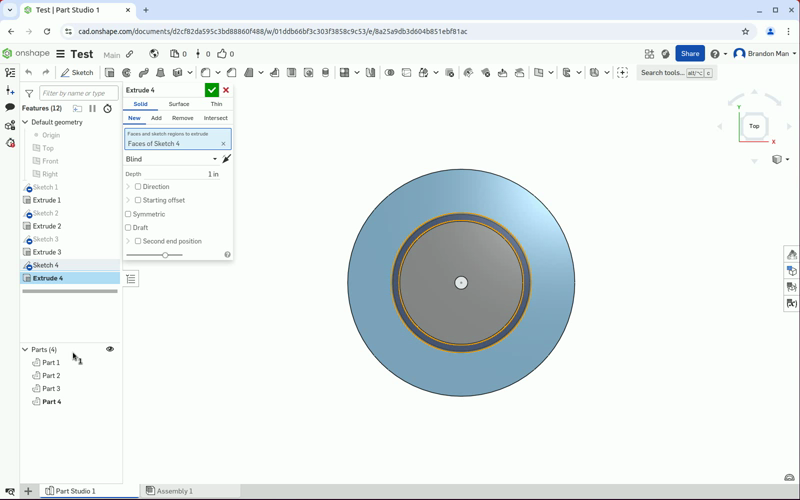
mouse_move(143, 106)
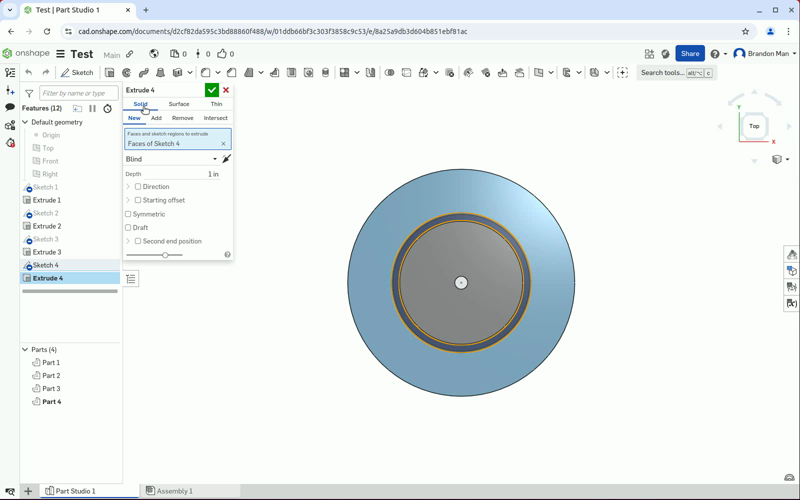
click(143, 106)
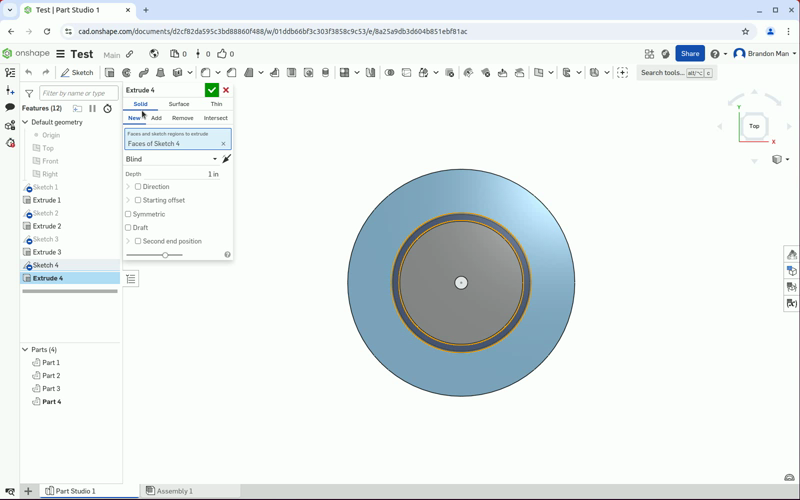
mouse_move(137, 120)
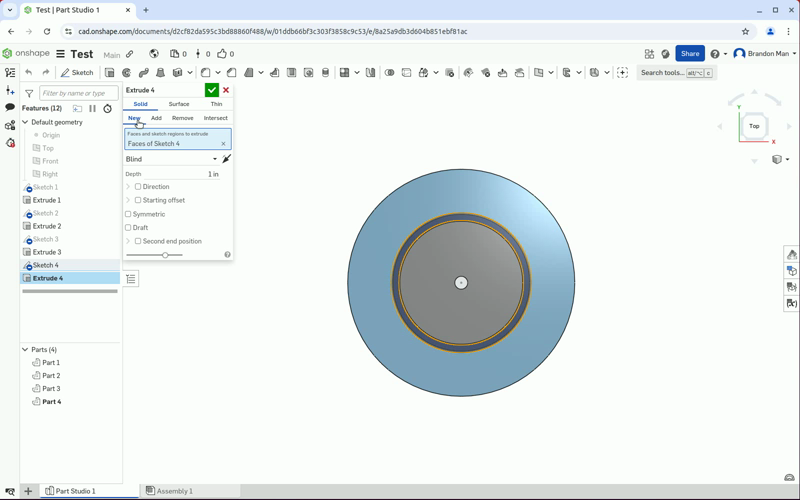
click(137, 120)
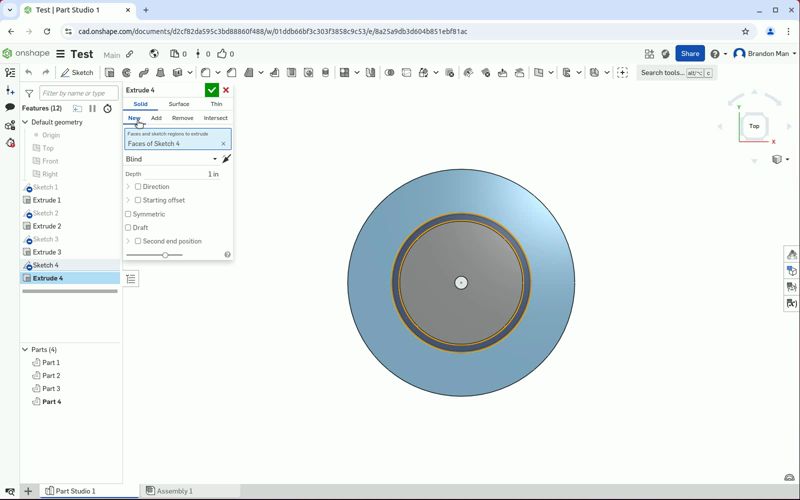
key(tab, 4)
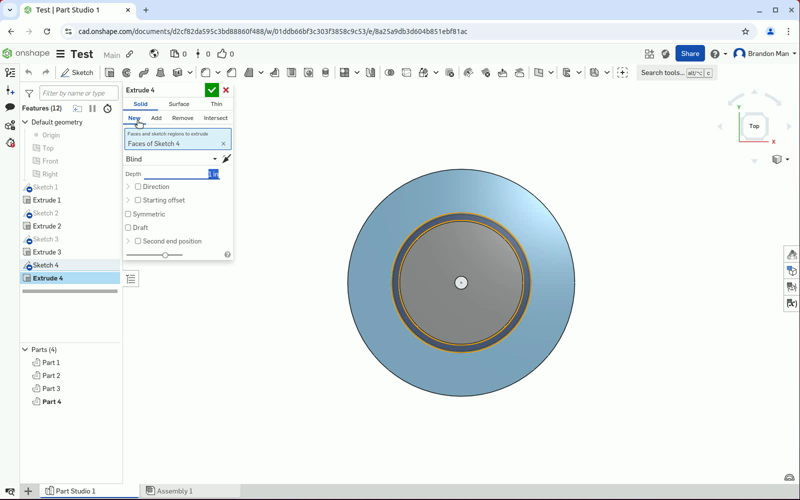
text(17.331)
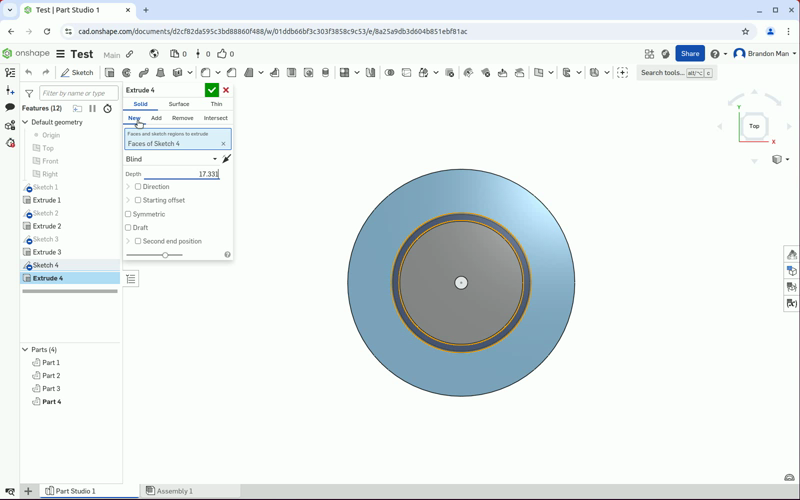
key(enter)
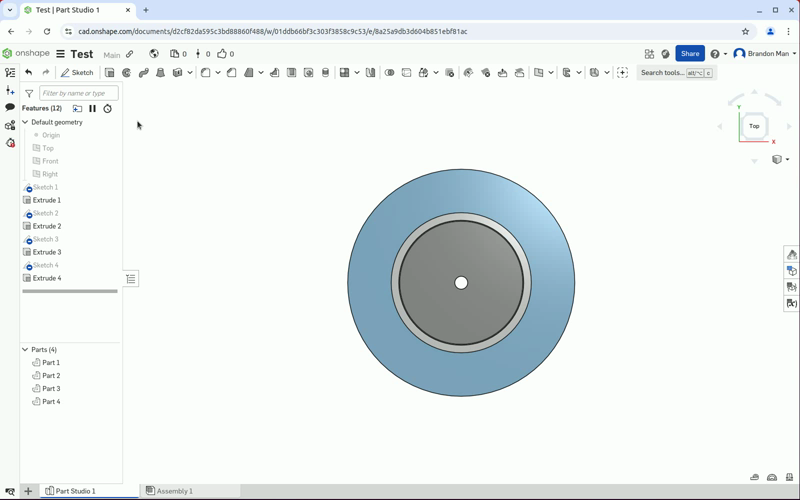
key(shift+h)
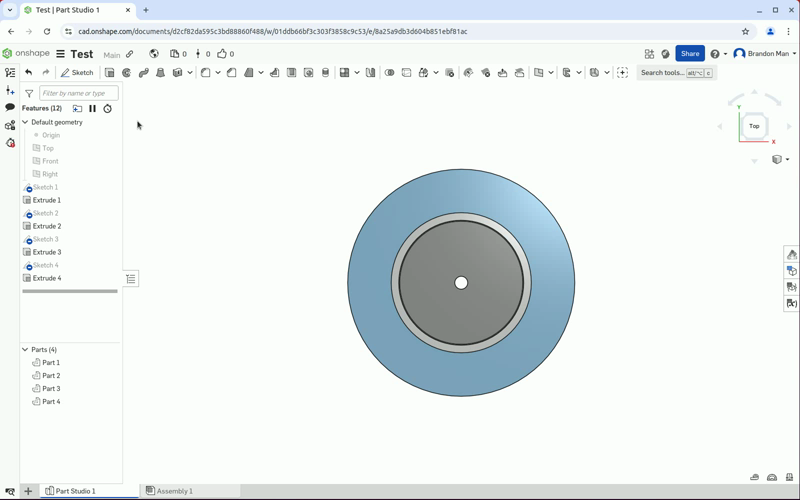
key(shift+h)
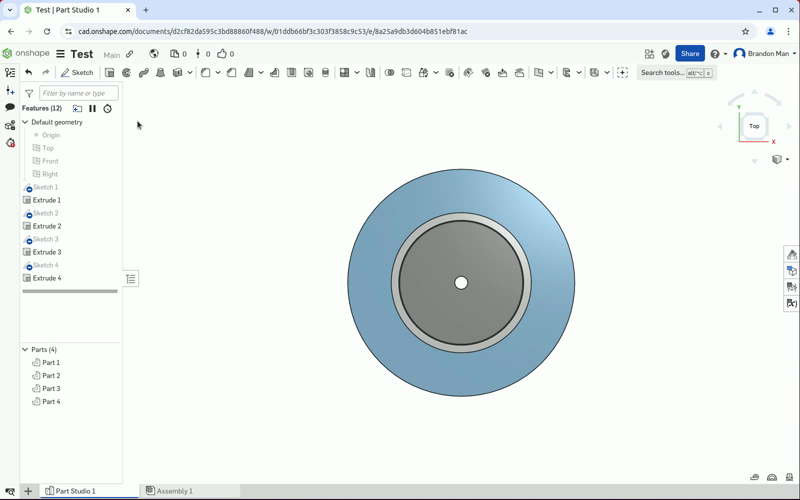
mouse_move(73, 189)
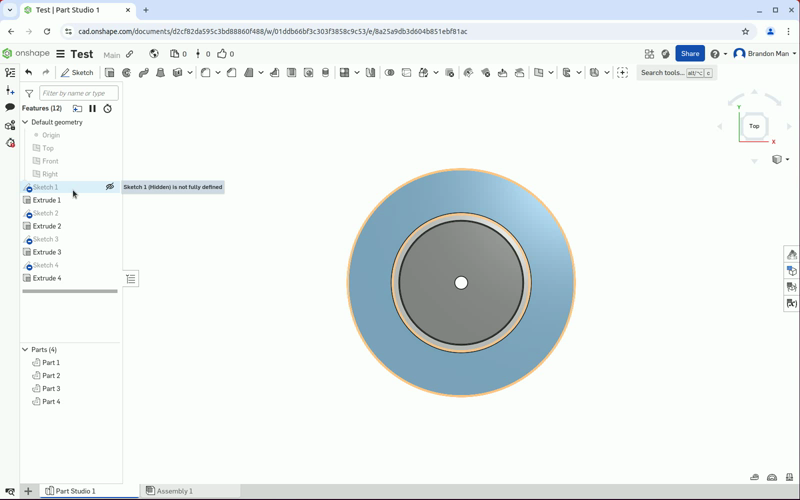
click(73, 189)
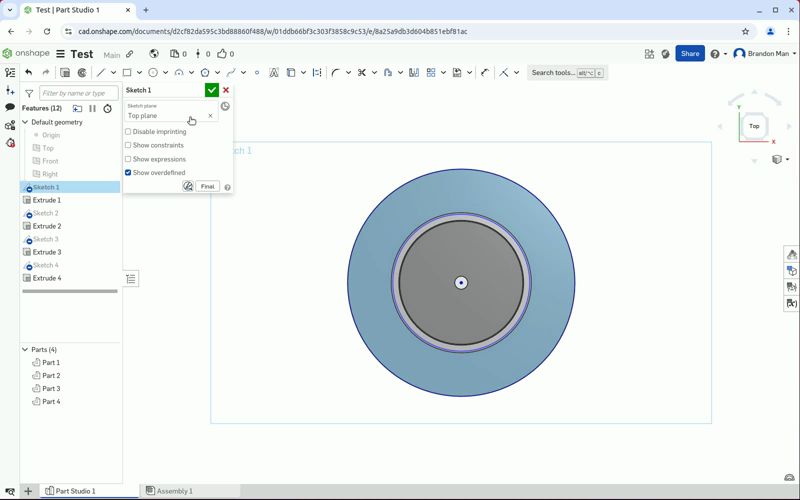
mouse_move(229, 92)
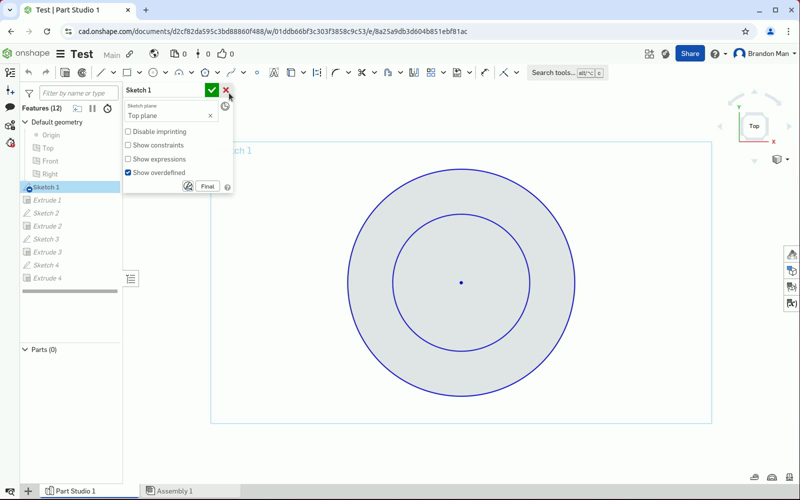
click(229, 92)
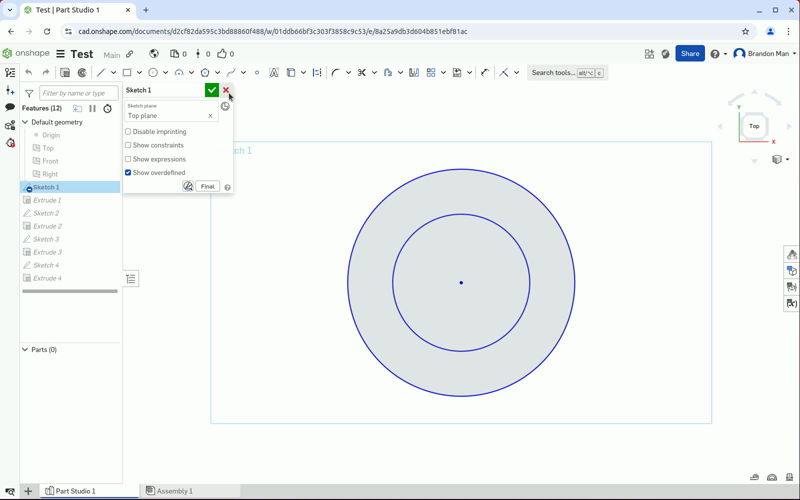
key(shift+s)
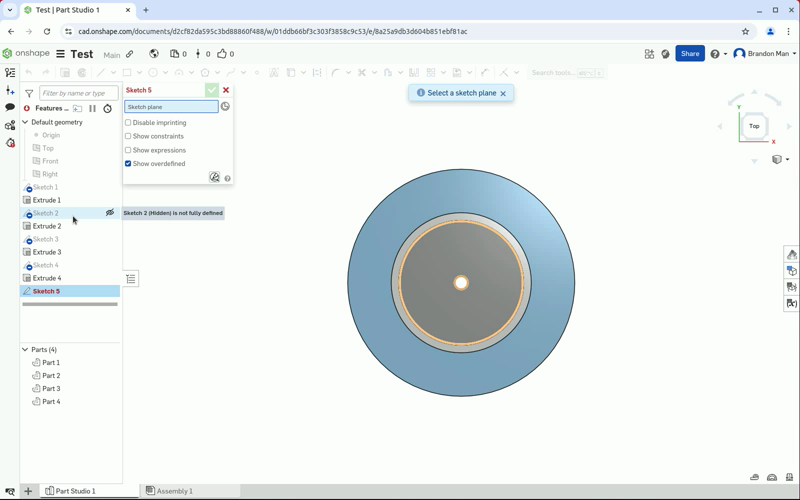
scroll(3)
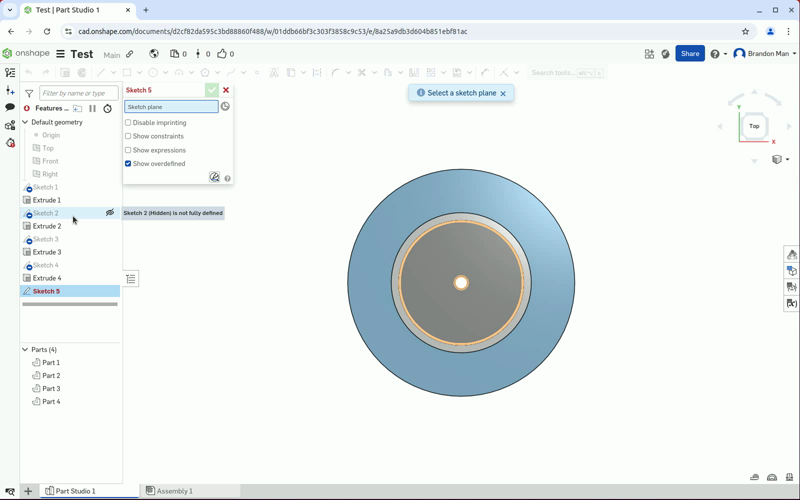
mouse_move(73, 150)
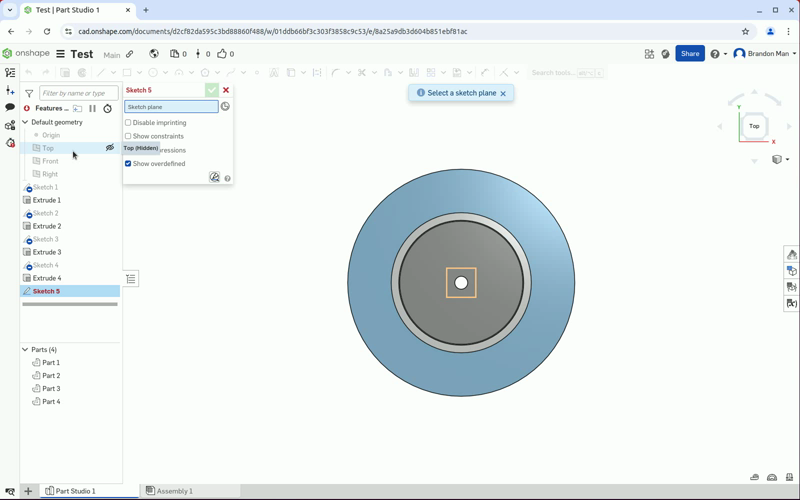
click(73, 150)
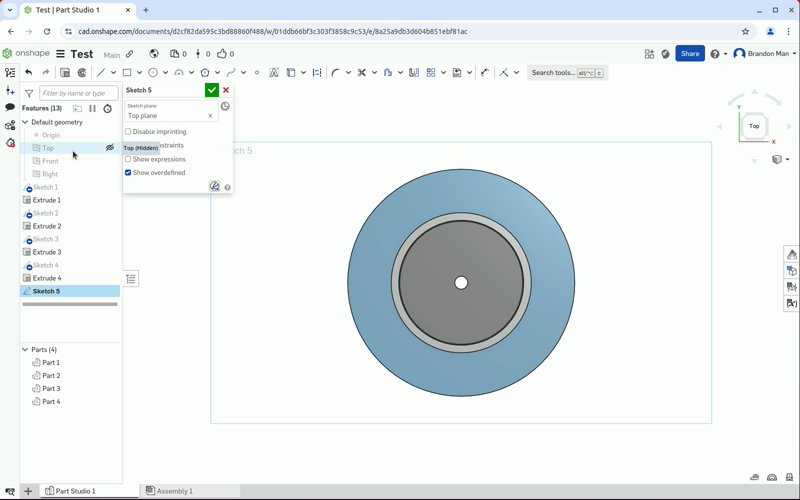
mouse_move(73, 352)
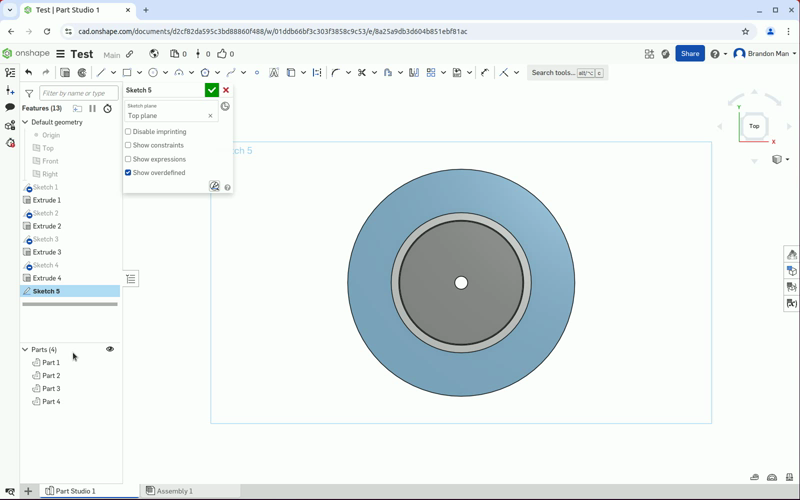
key(y)
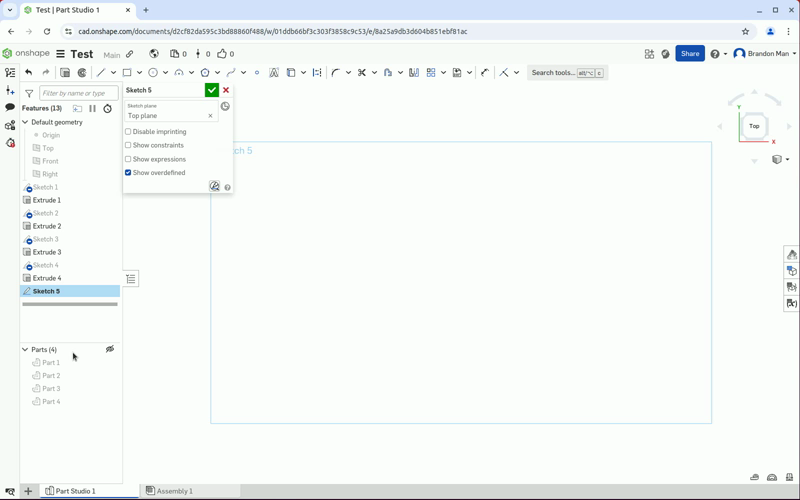
key(c)
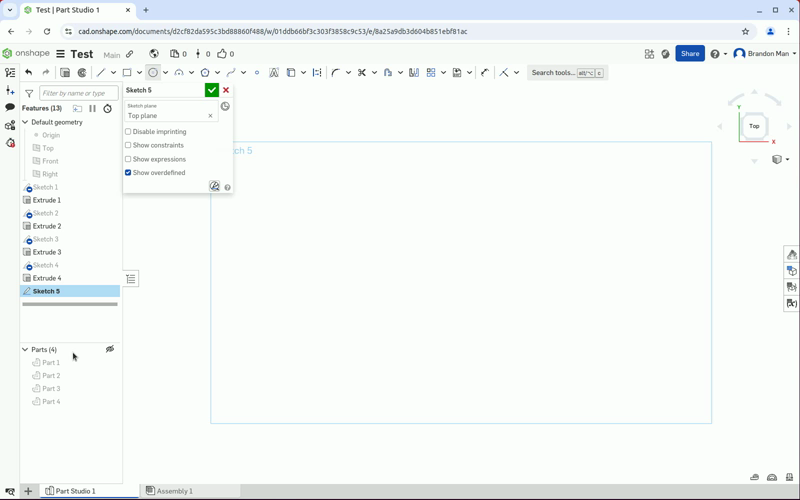
key_down(shift)
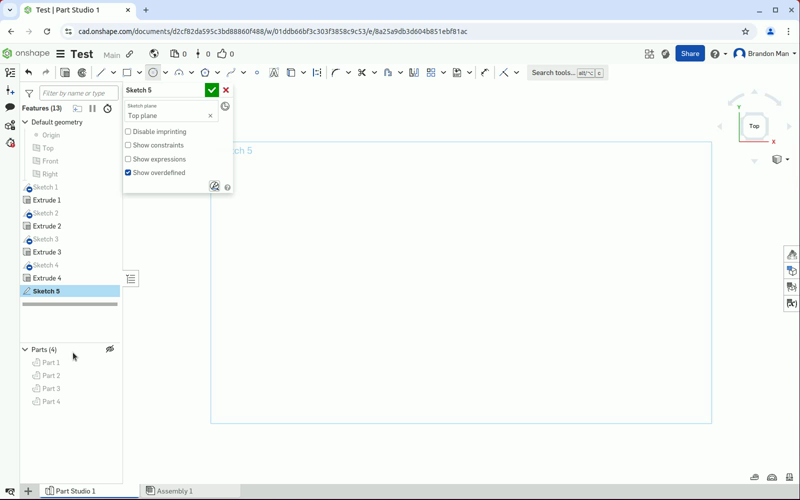
mouse_move(461, 282)
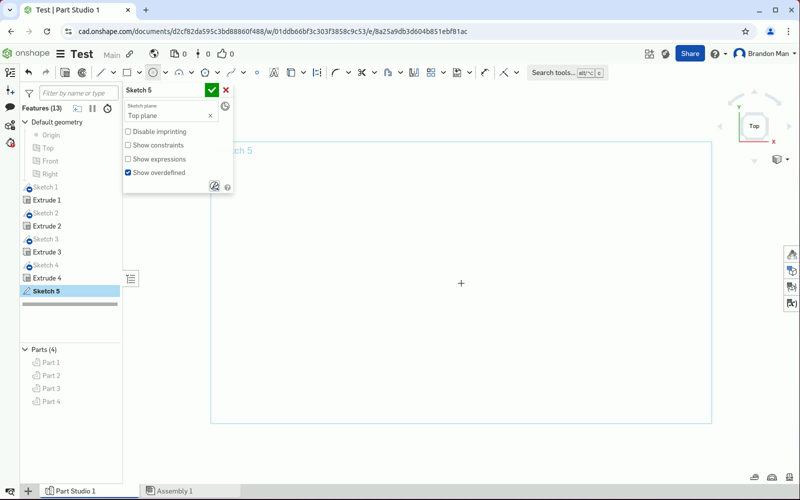
click(461, 282)
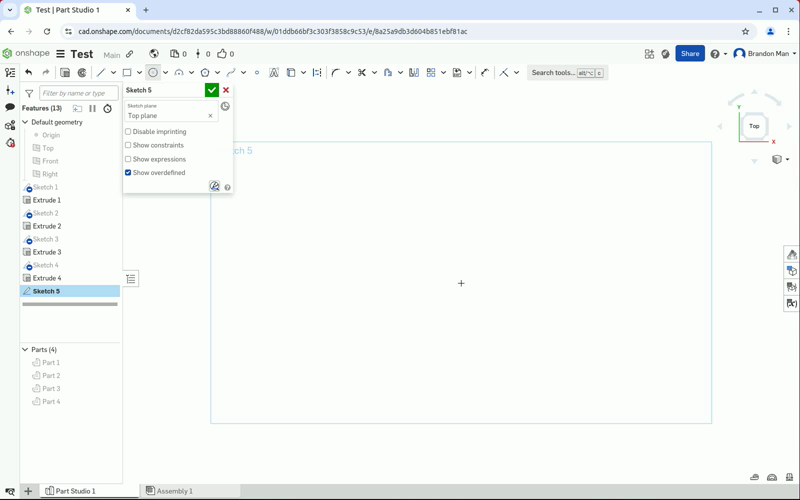
key_up(shift)
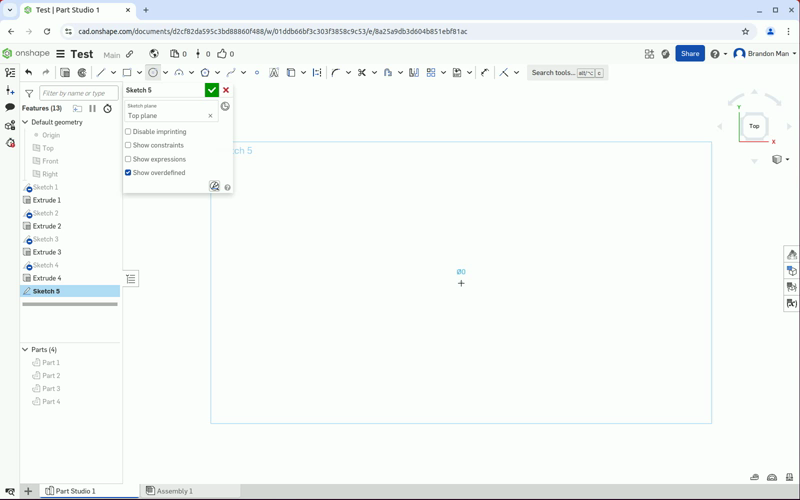
mouse_move(574, 282)
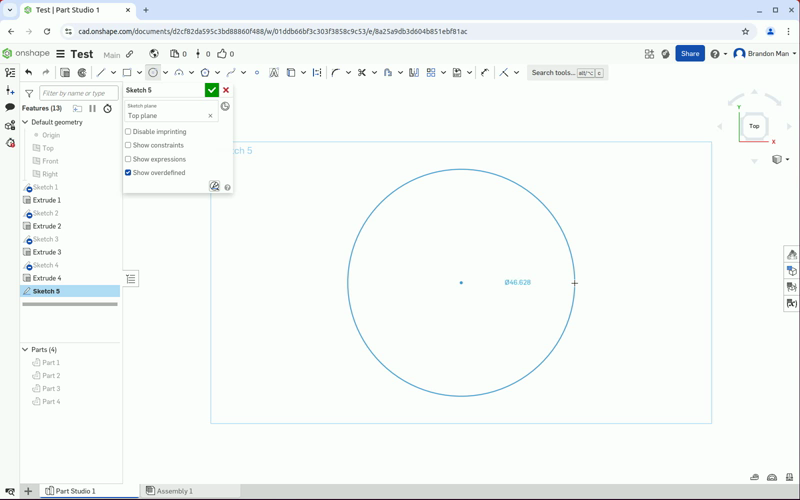
click(574, 282)
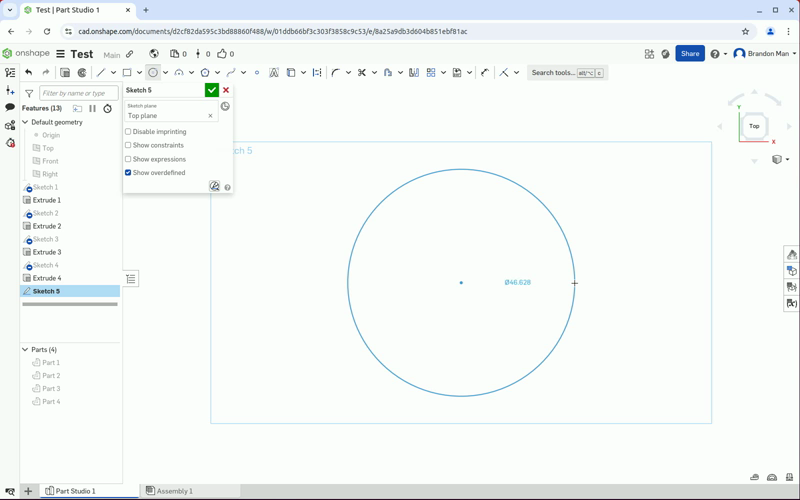
key(esc)
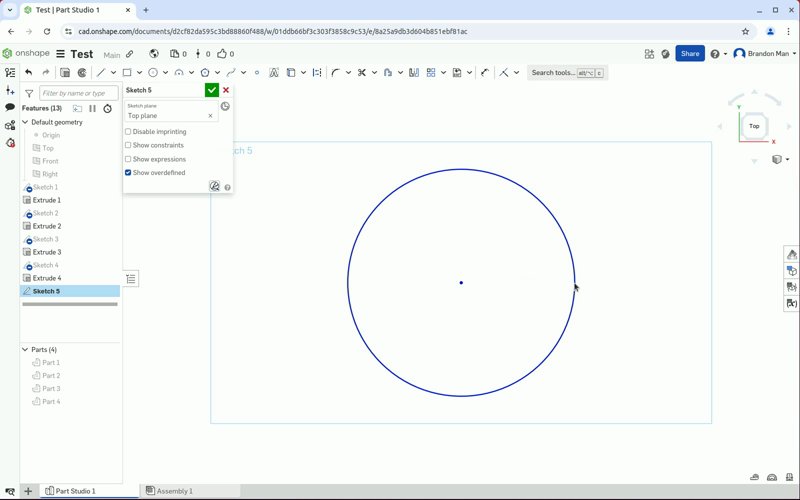
key(c)
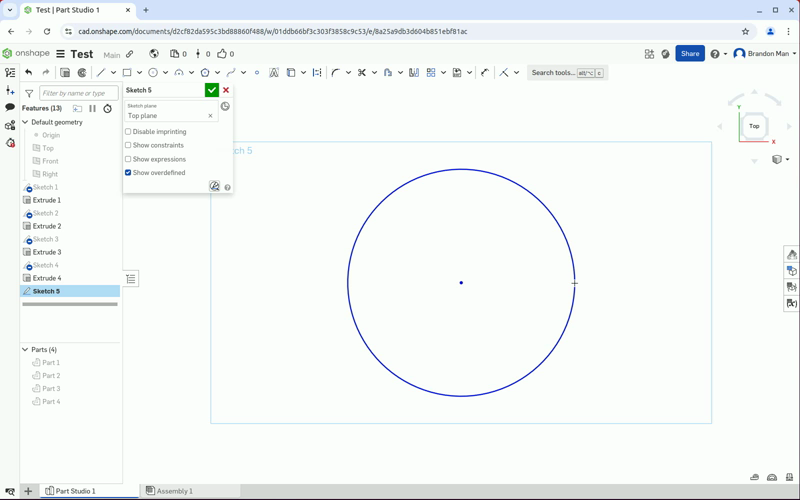
key_down(shift)
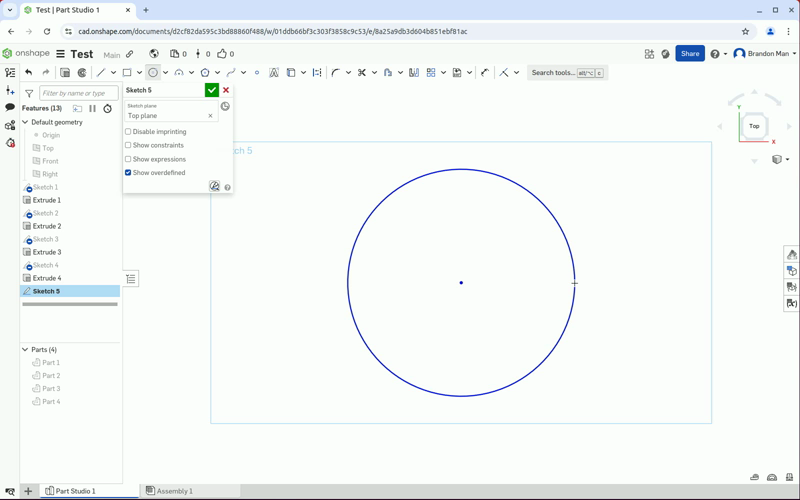
mouse_move(461, 282)
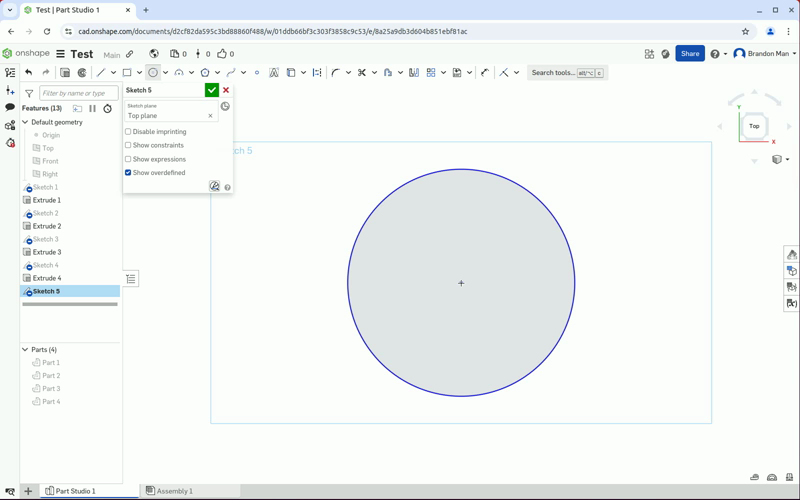
click(461, 282)
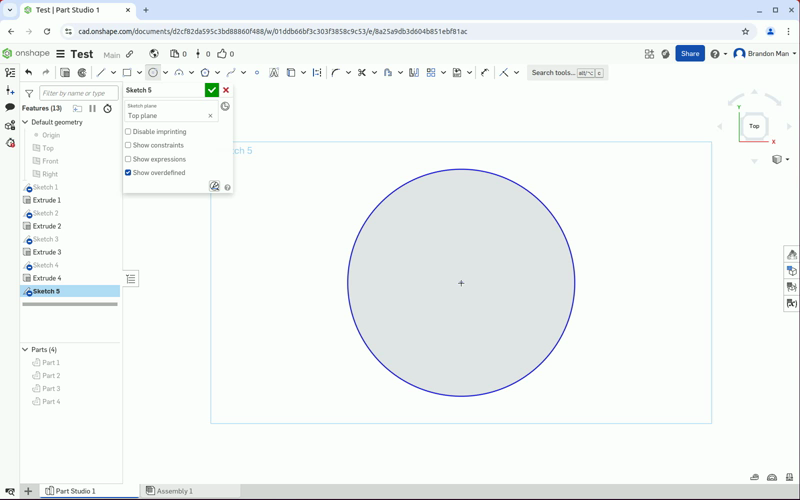
key_up(shift)
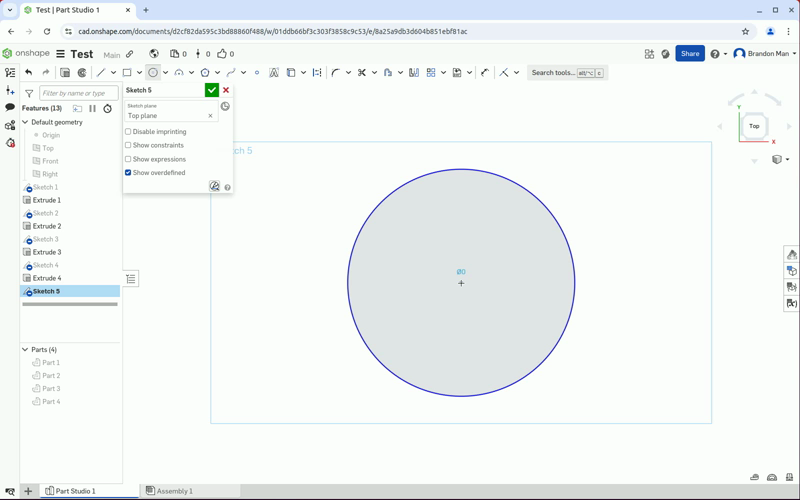
mouse_move(529, 282)
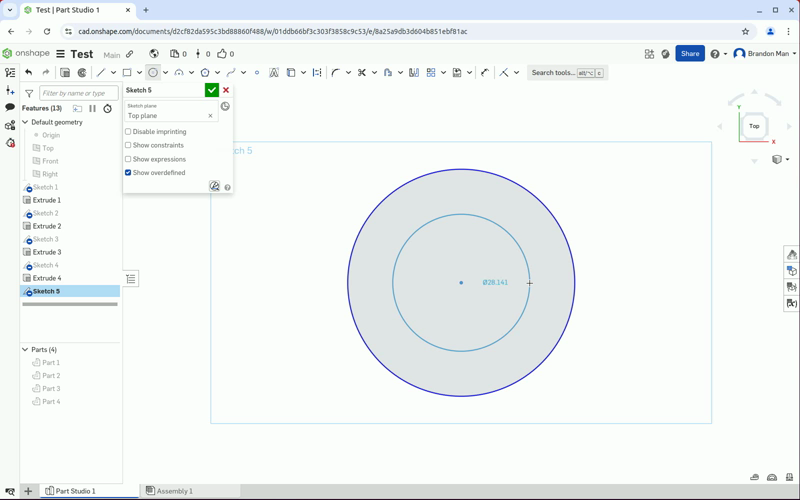
click(529, 282)
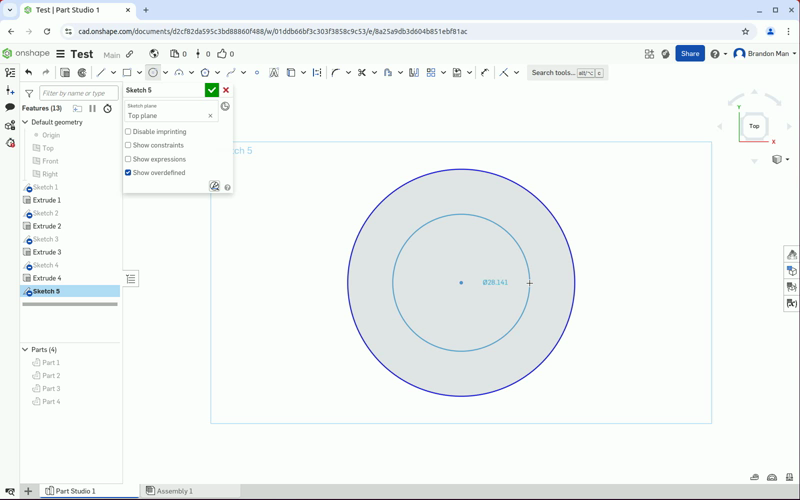
key(esc)
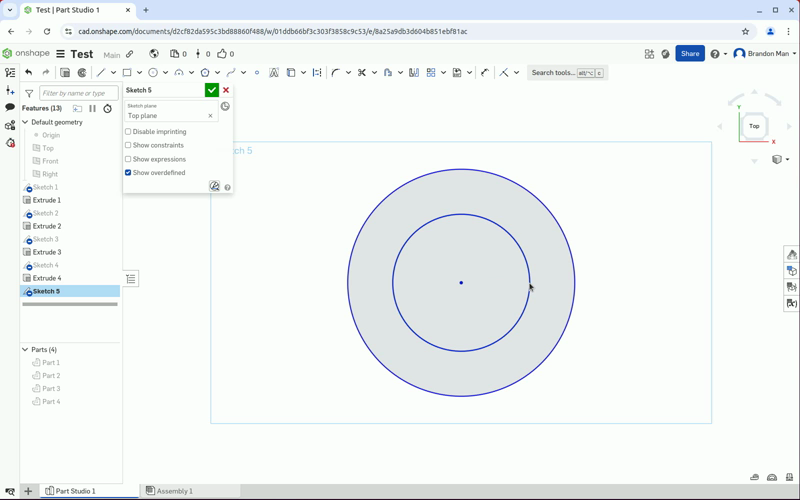
mouse_move(526, 349)
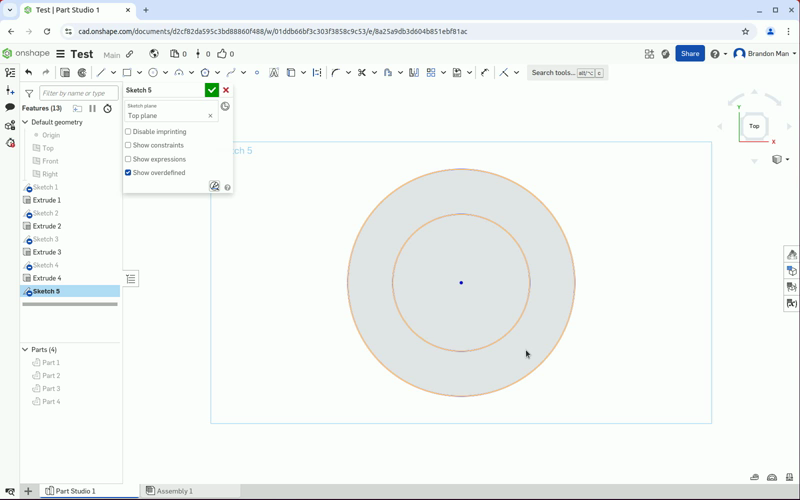
click(526, 349)
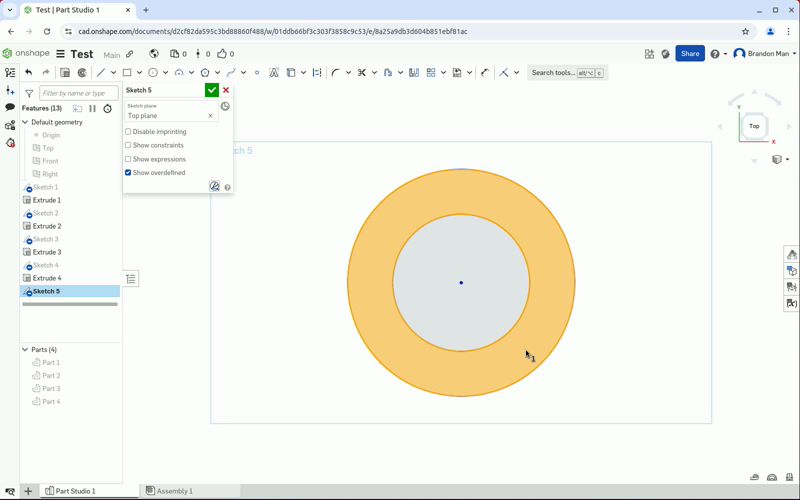
mouse_move(73, 352)
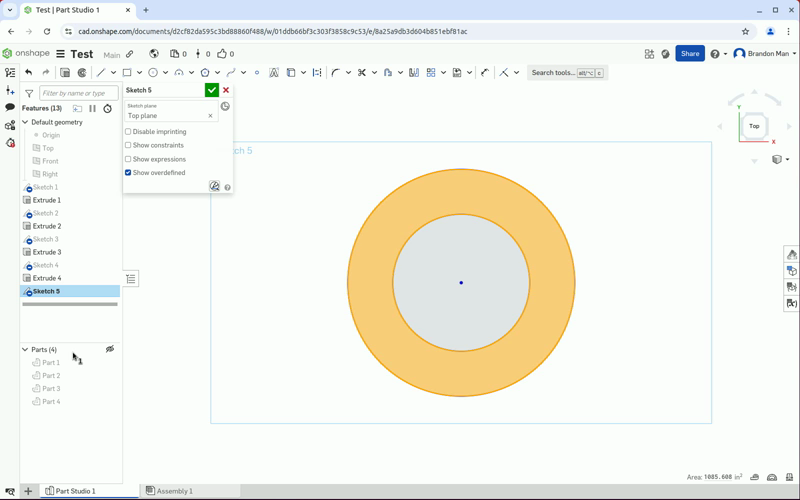
key(shift+y)
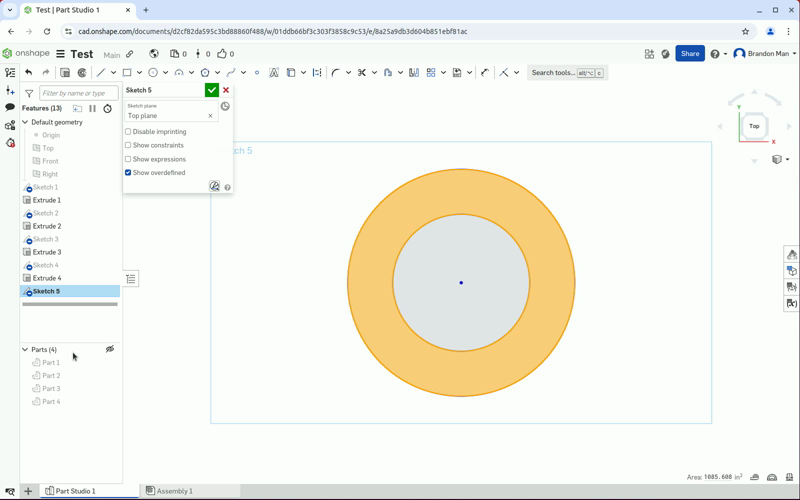
key(shift+e)
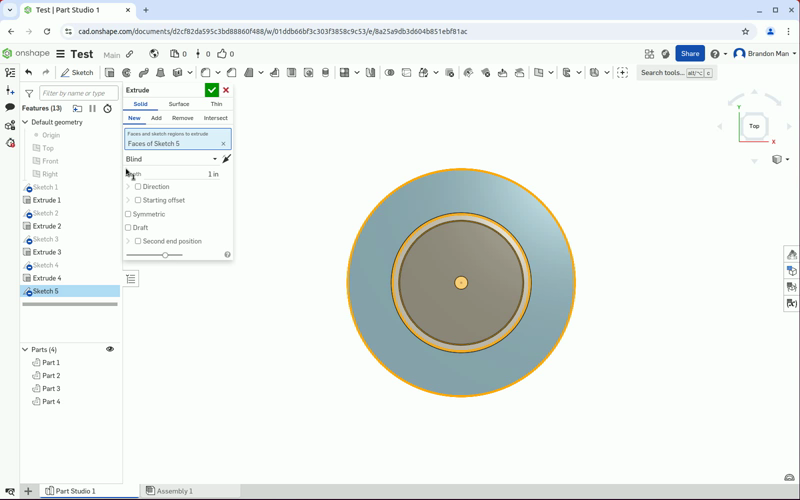
mouse_move(143, 106)
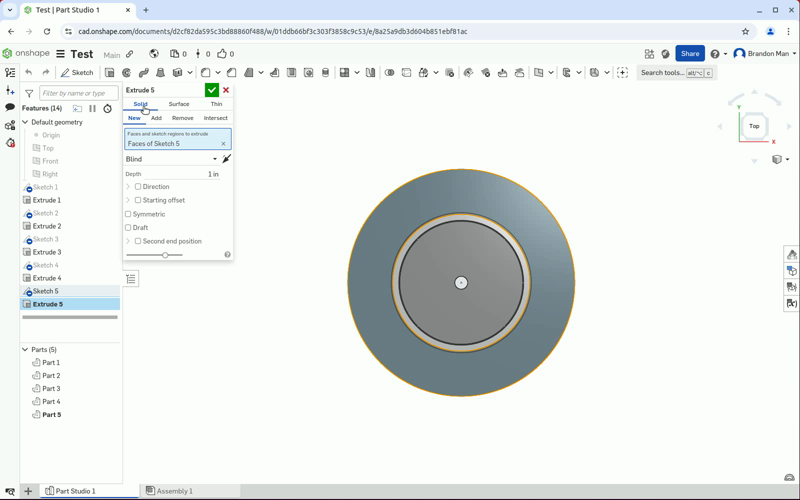
click(143, 106)
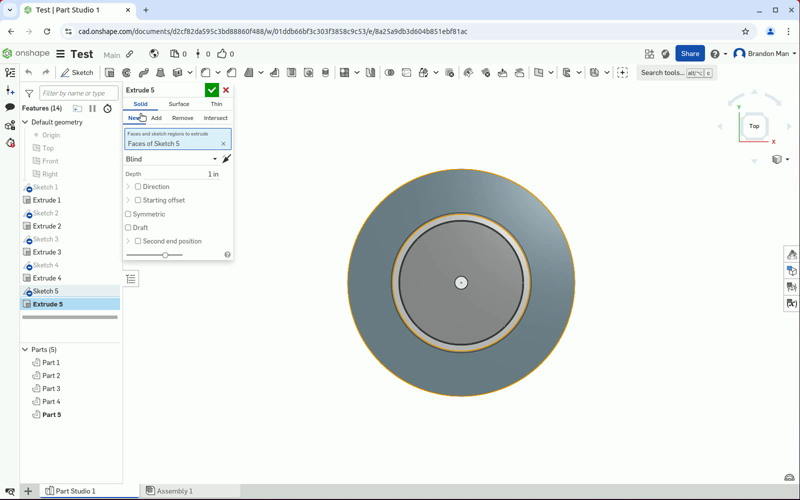
mouse_move(137, 120)
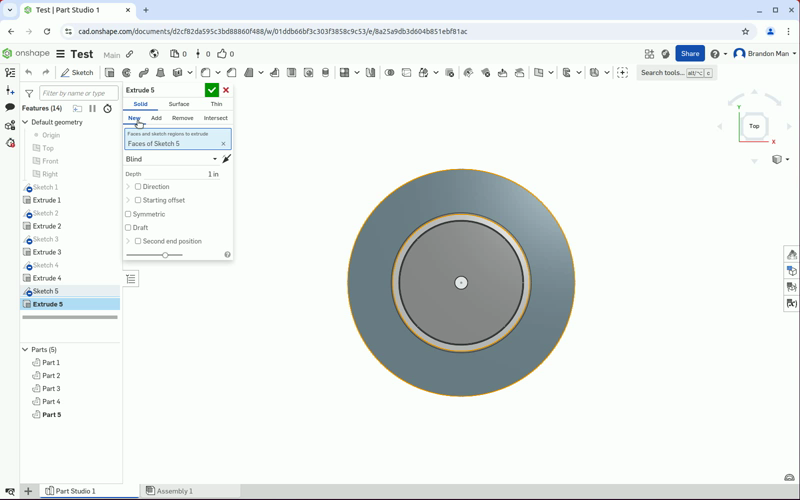
click(137, 120)
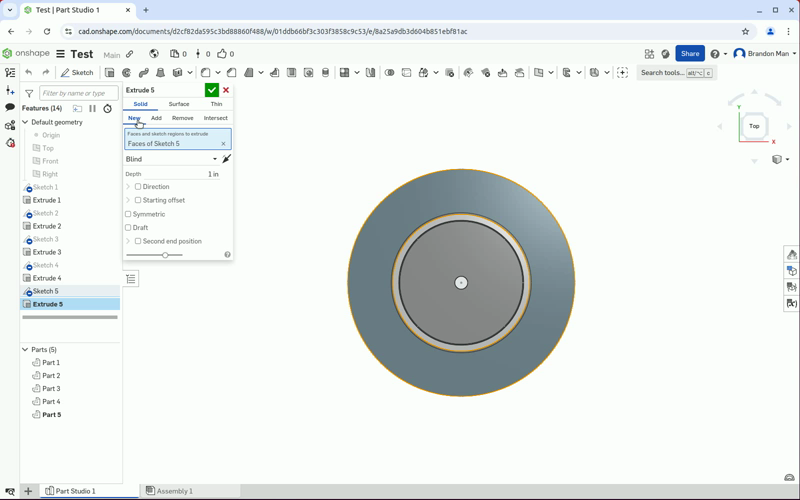
key(tab, 4)
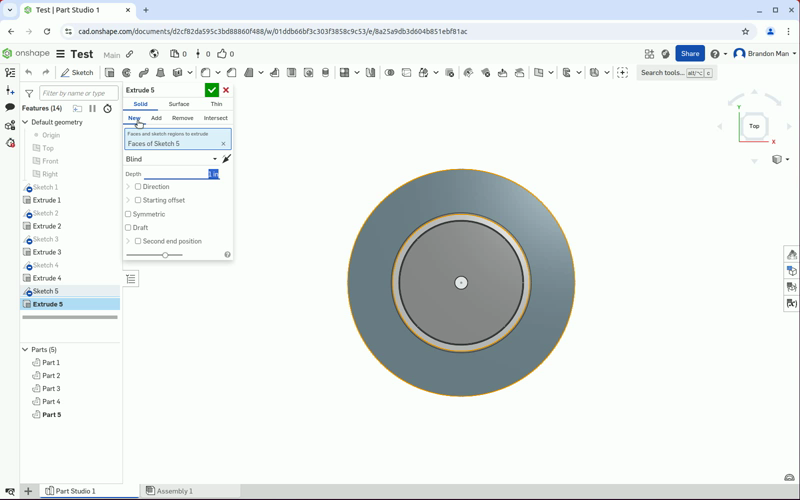
text(1.685)
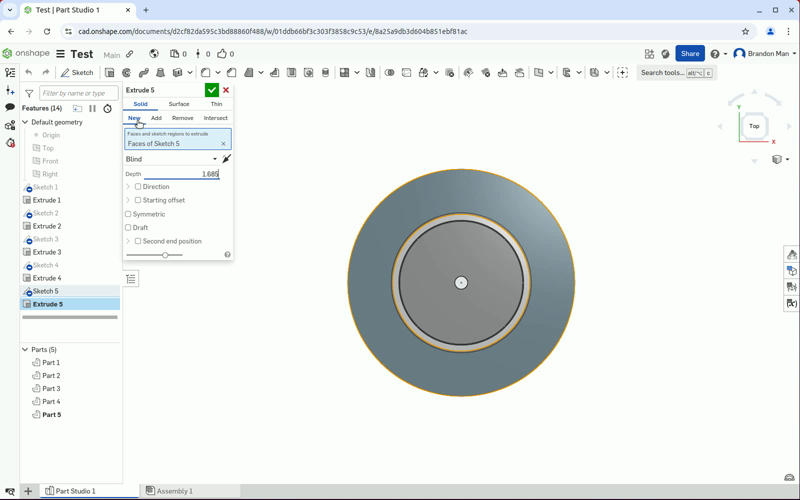
key(enter)
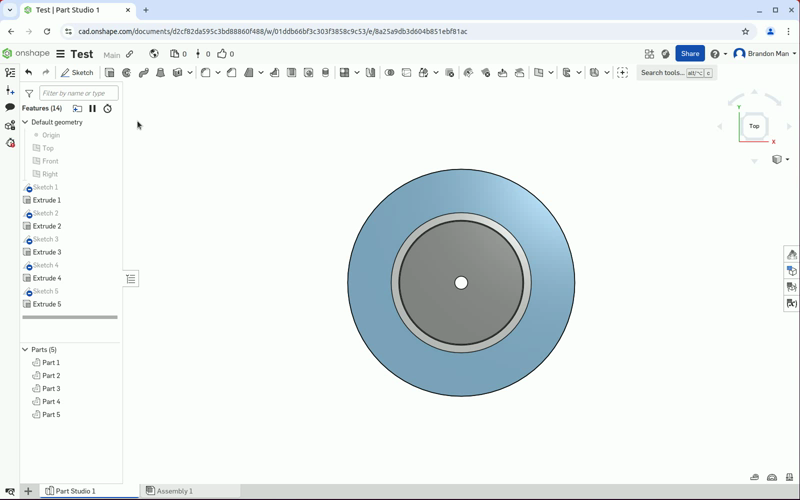
key(shift+h)
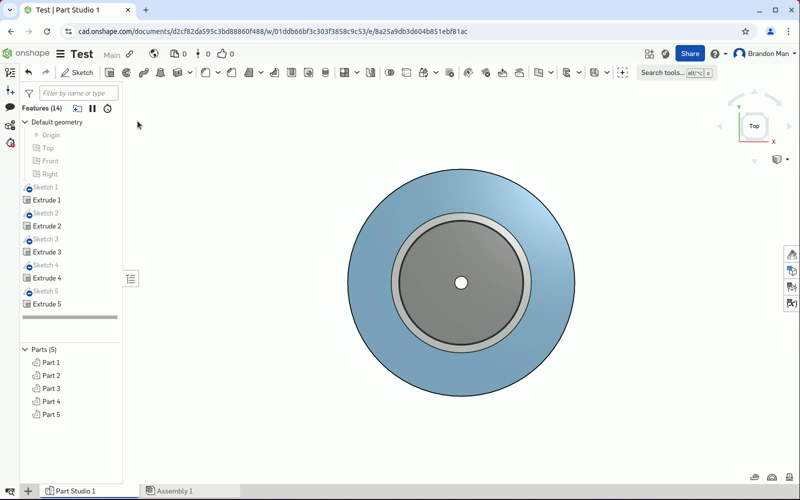
key(shift+h)
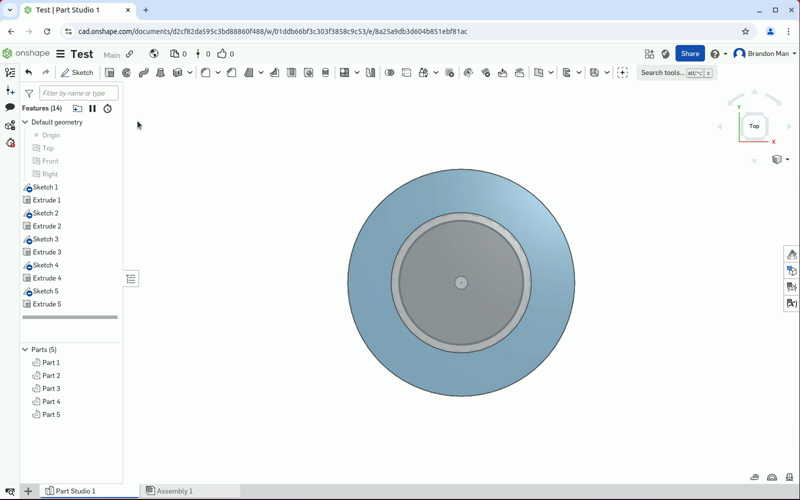
key(shift+7)
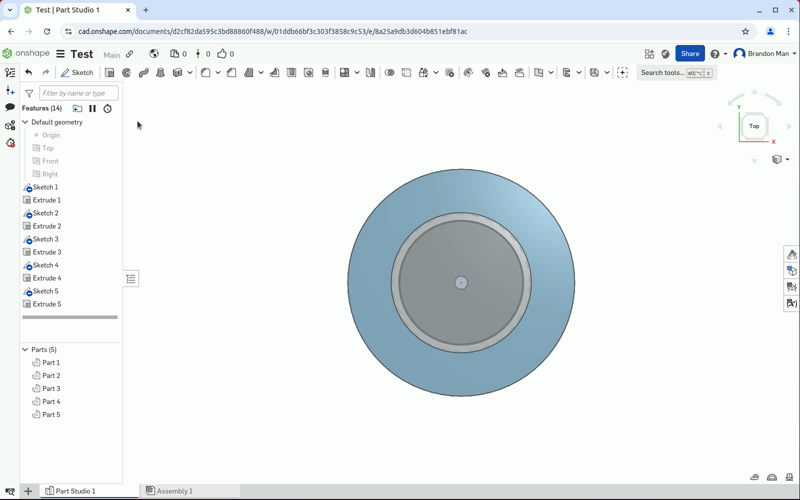
key(up, 3)
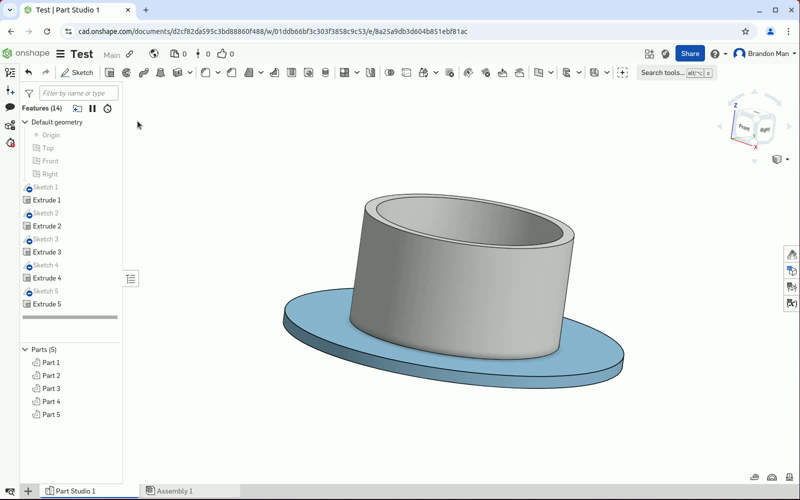
key(left, 3)
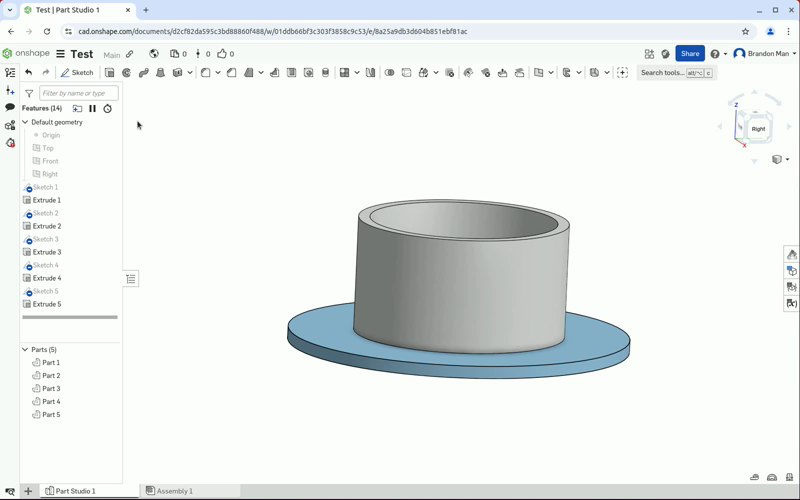
key(right, 3)
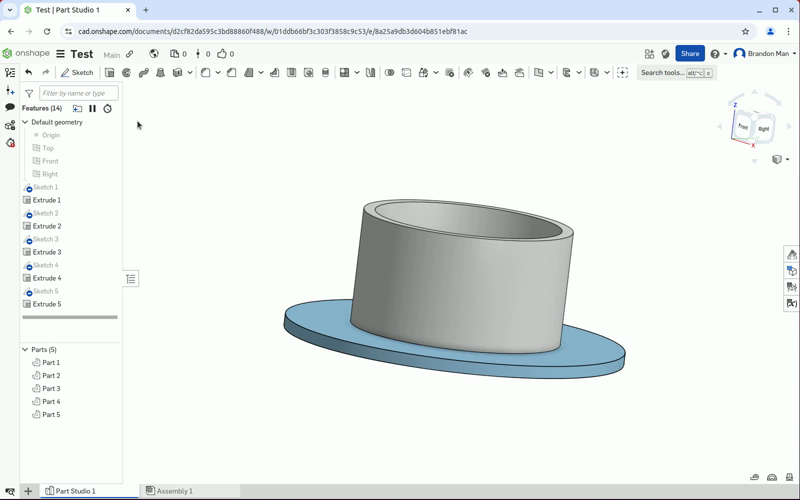
key(down, 3)
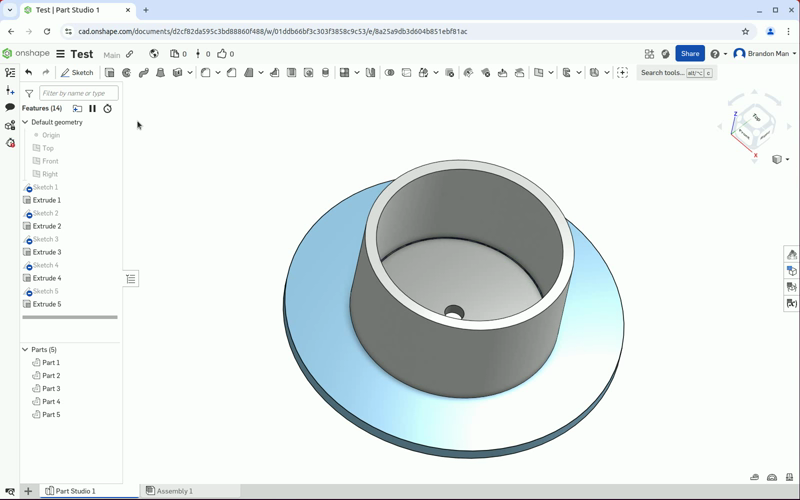
mouse_move(73, 189)
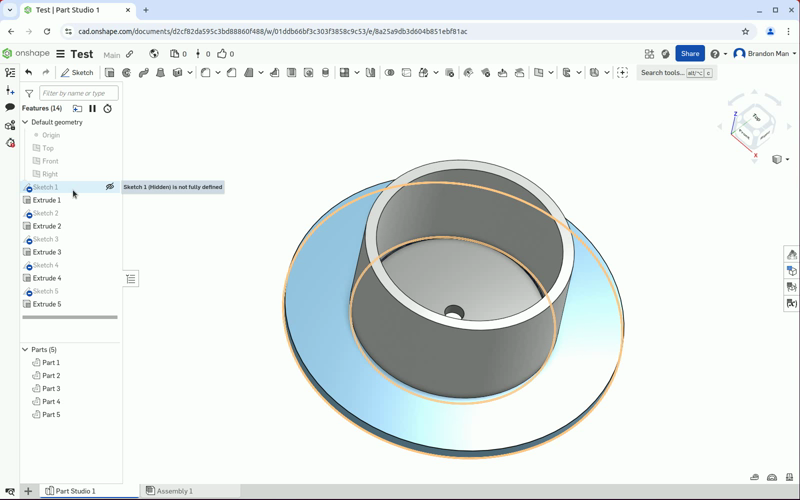
click(73, 189)